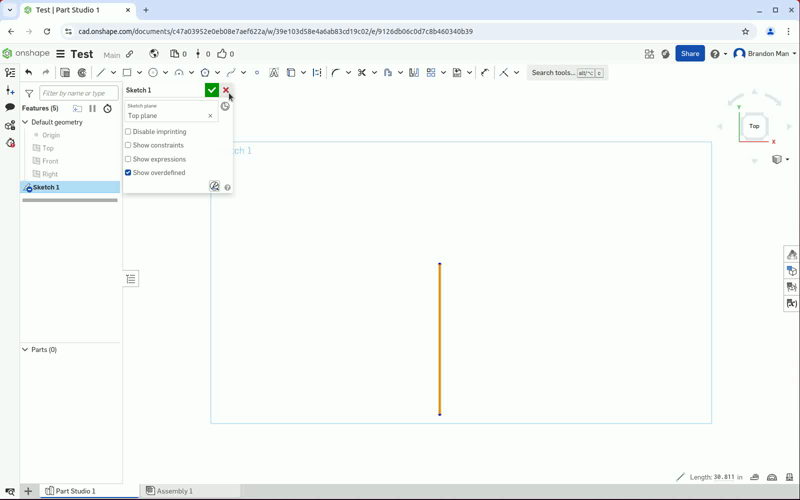
key(shift+h)
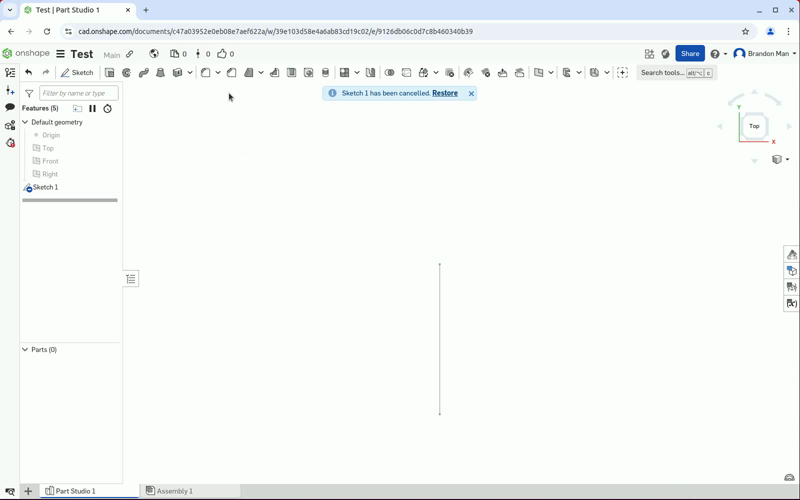
key(shift+s)
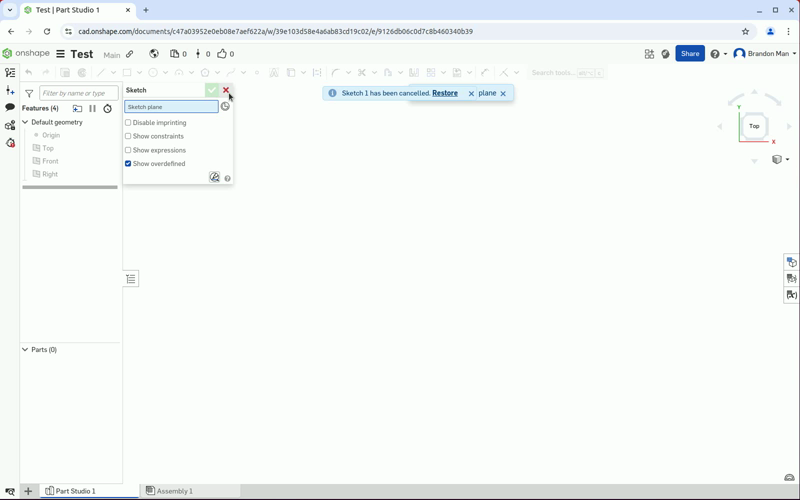
mouse_move(73, 150)
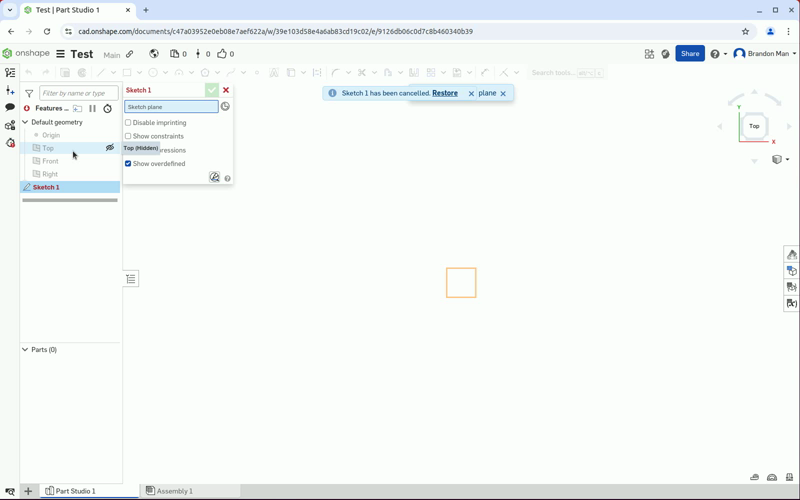
click(73, 150)
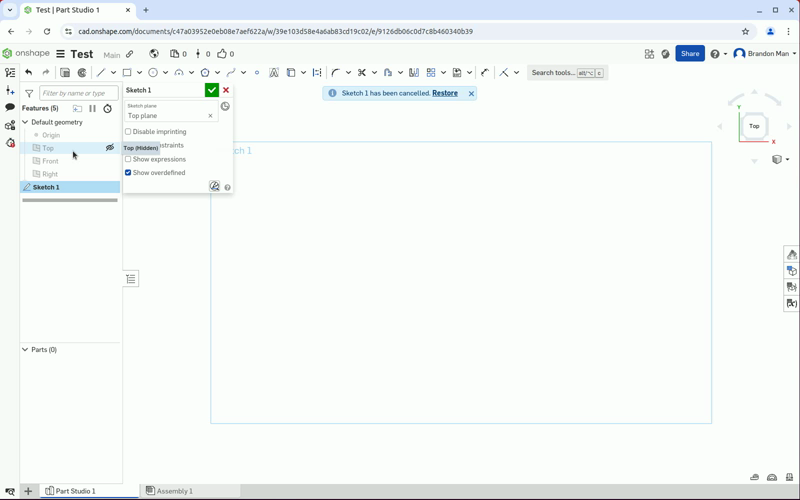
mouse_move(73, 352)
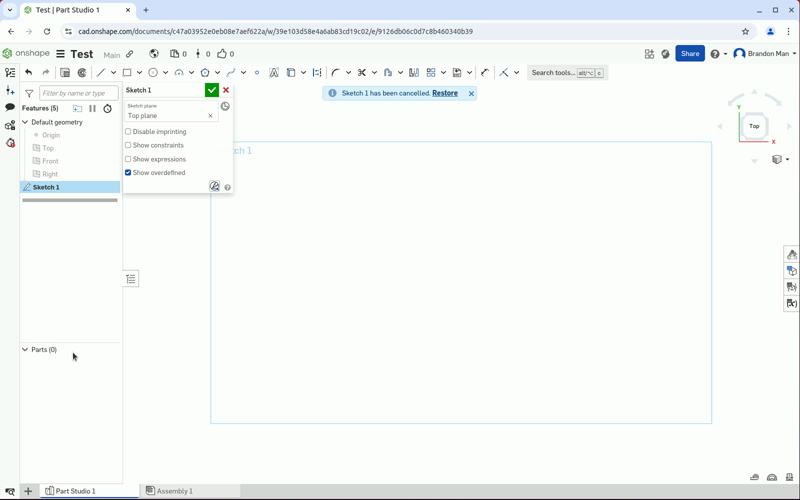
key(y)
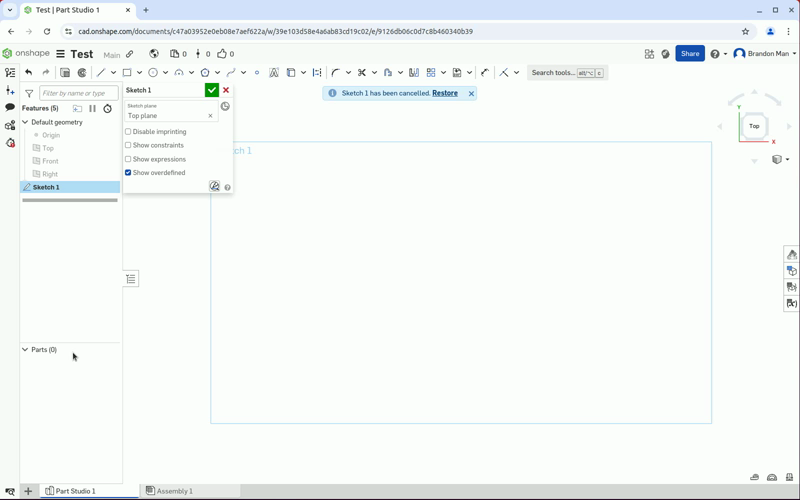
key(l)
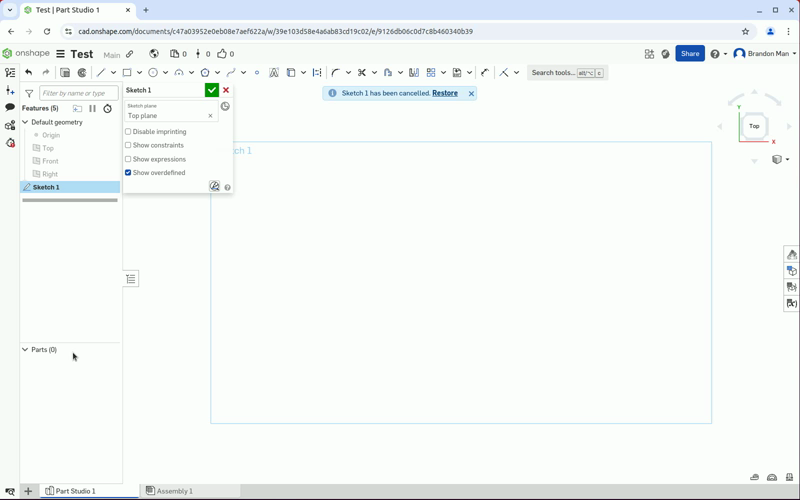
key_down(shift)
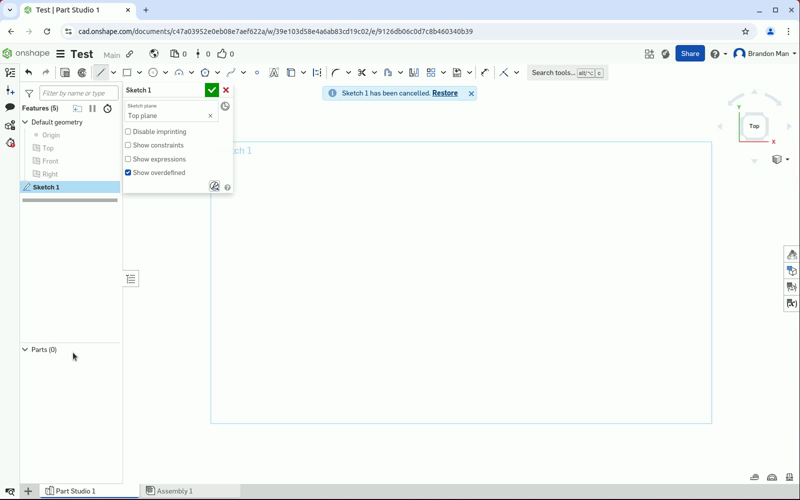
mouse_move(393, 301)
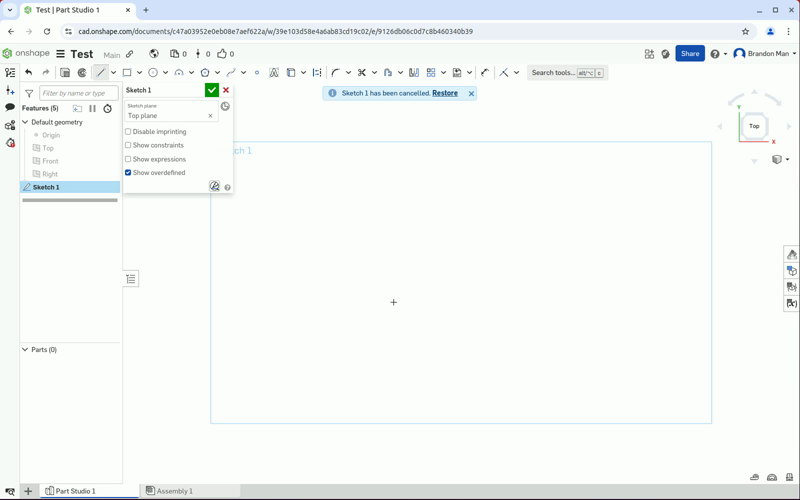
click(393, 301)
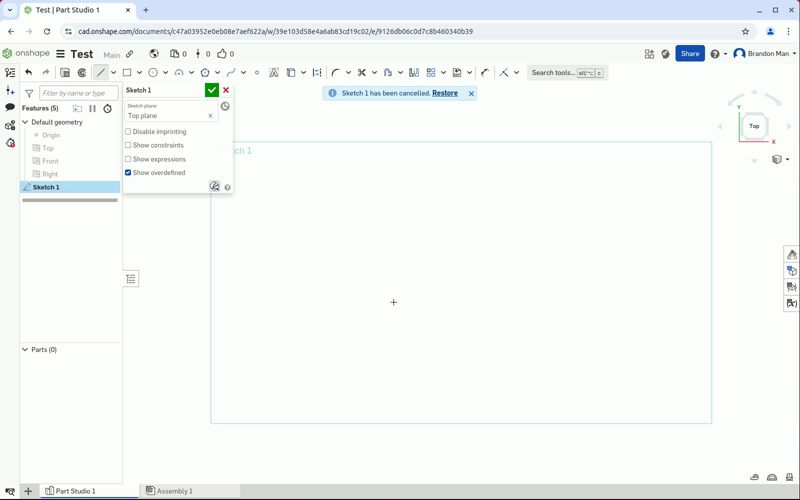
key_up(shift)
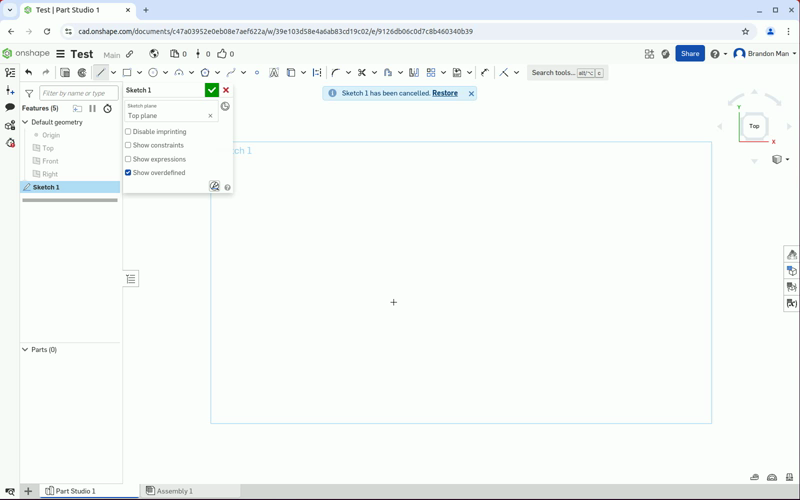
key_down(shift)
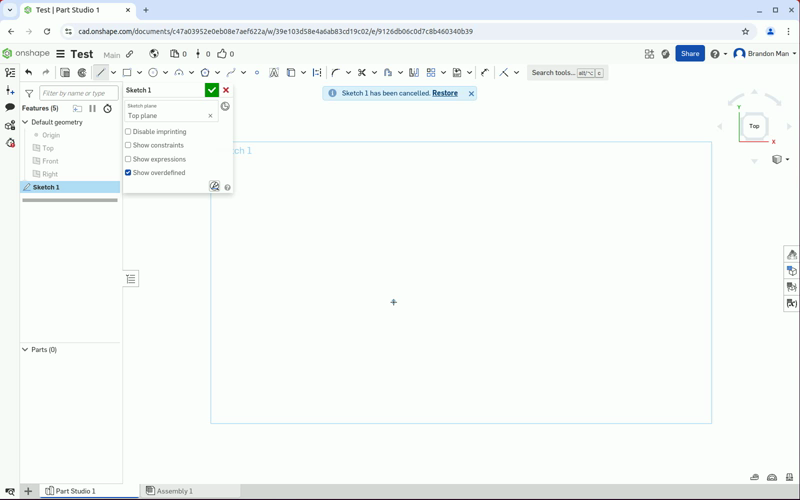
mouse_move(528, 301)
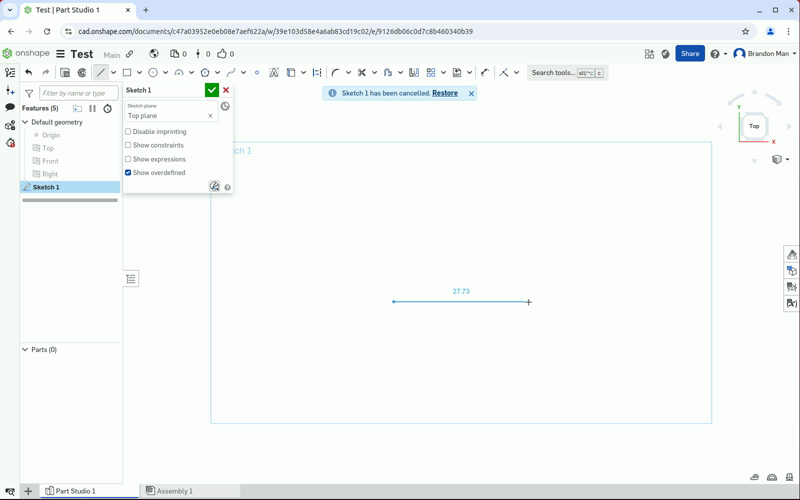
click(528, 301)
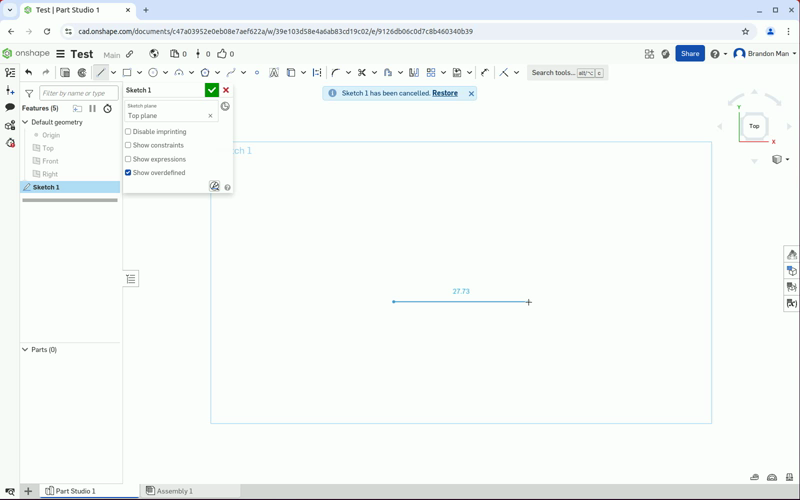
key_up(shift)
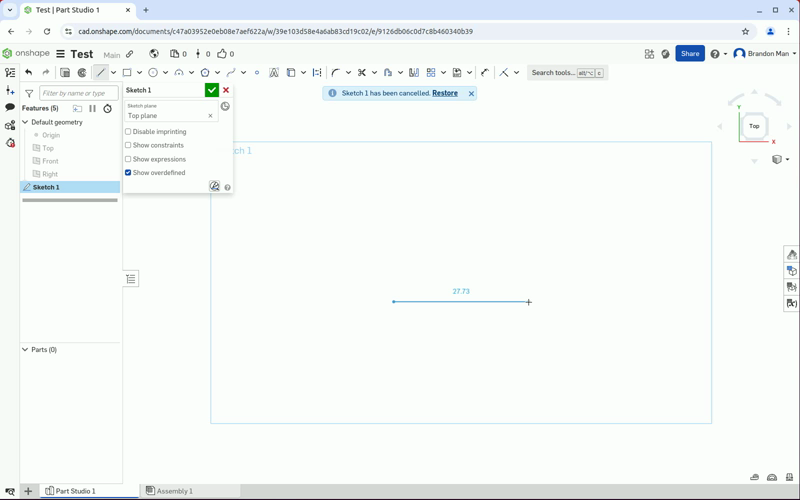
key_down(shift)
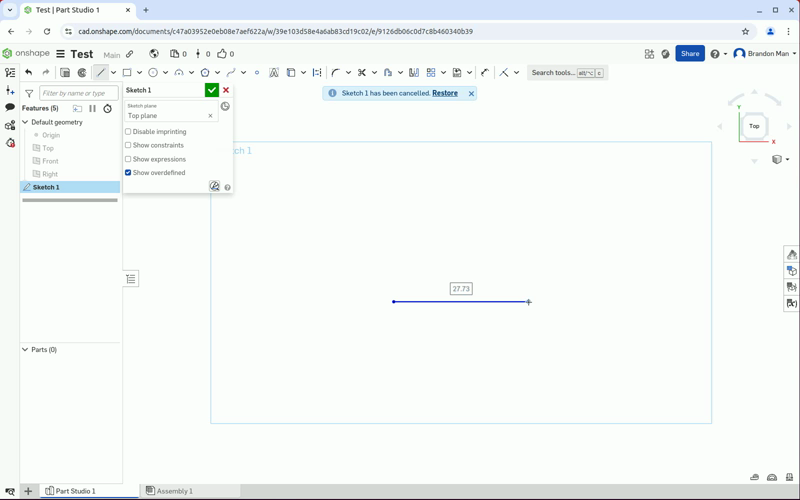
mouse_move(528, 229)
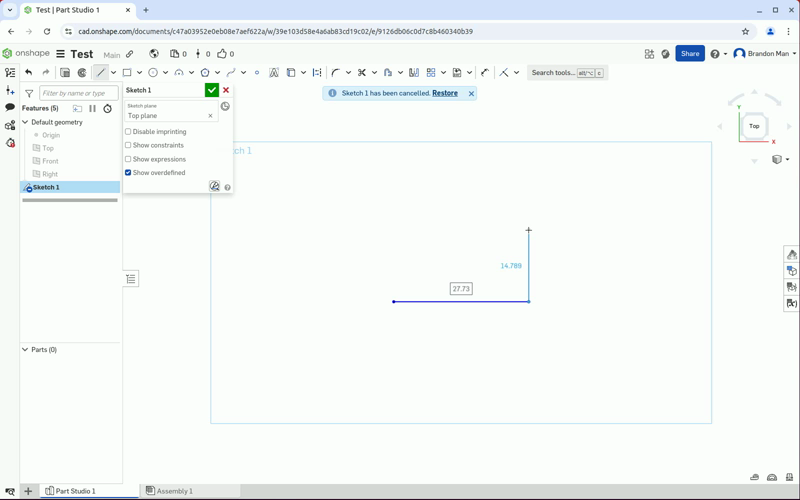
click(528, 229)
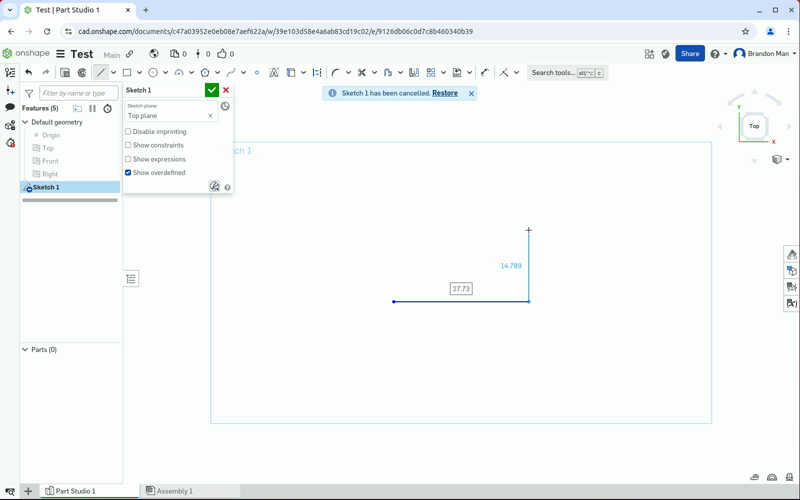
key_up(shift)
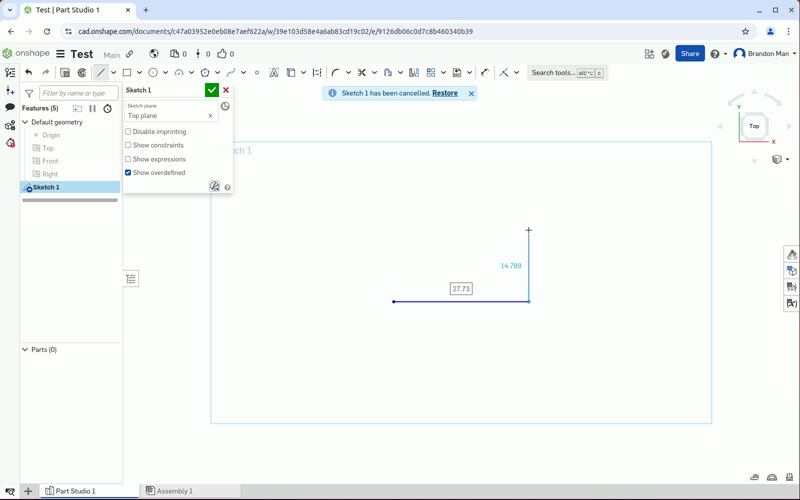
key_down(shift)
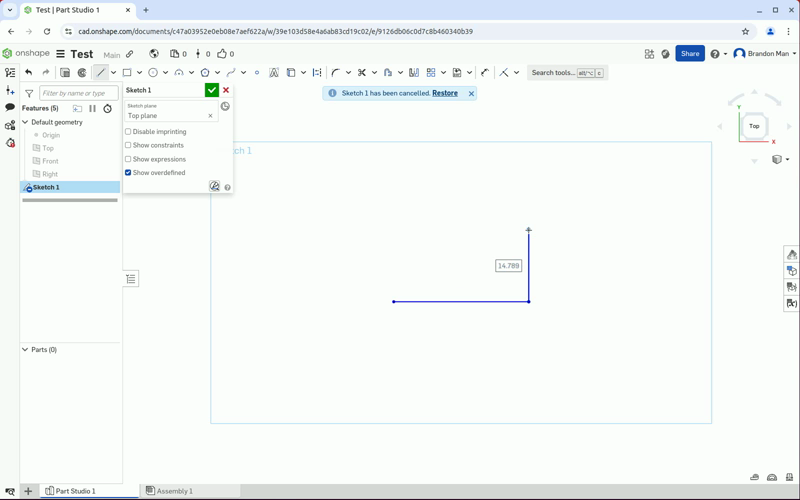
mouse_move(393, 229)
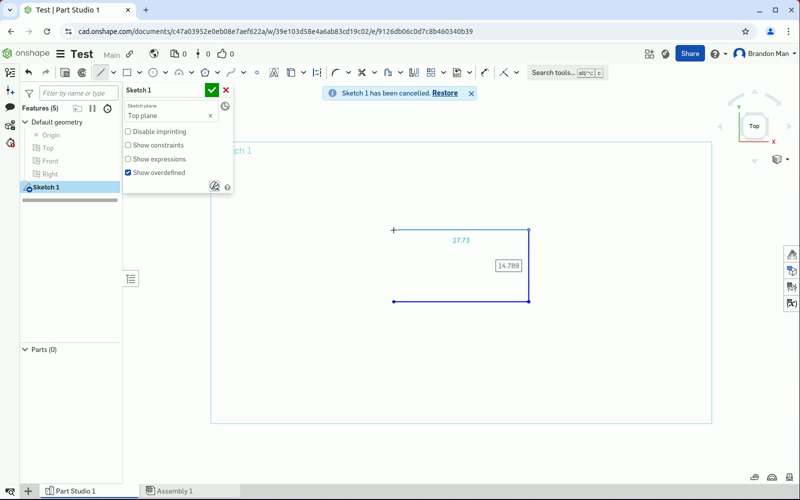
click(393, 229)
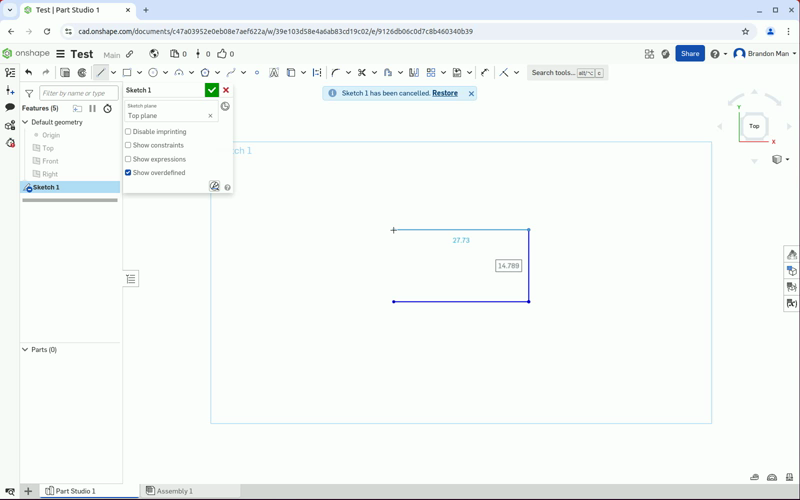
key_up(shift)
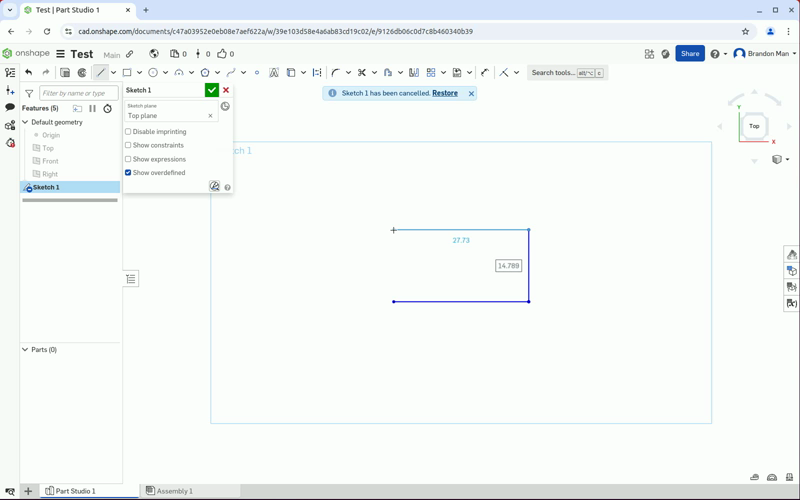
key_down(shift)
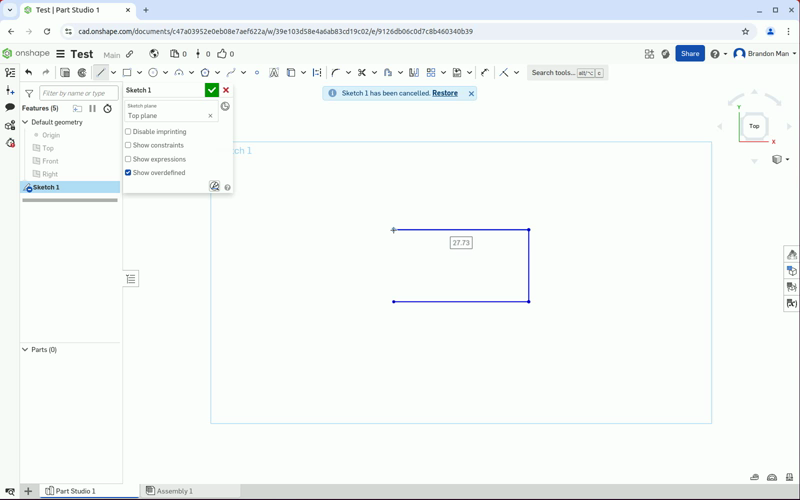
mouse_move(393, 301)
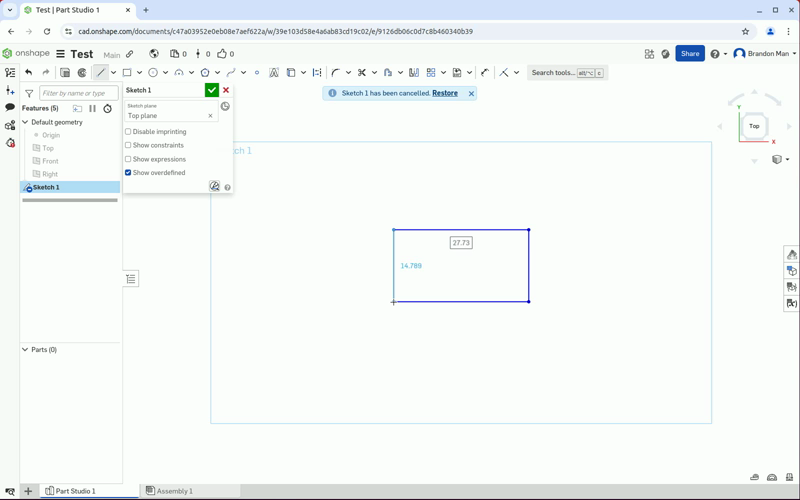
key_up(shift)
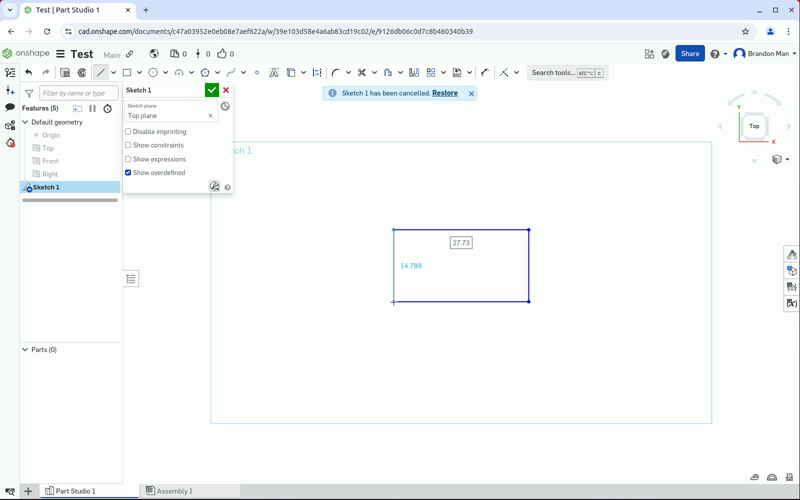
click(393, 301)
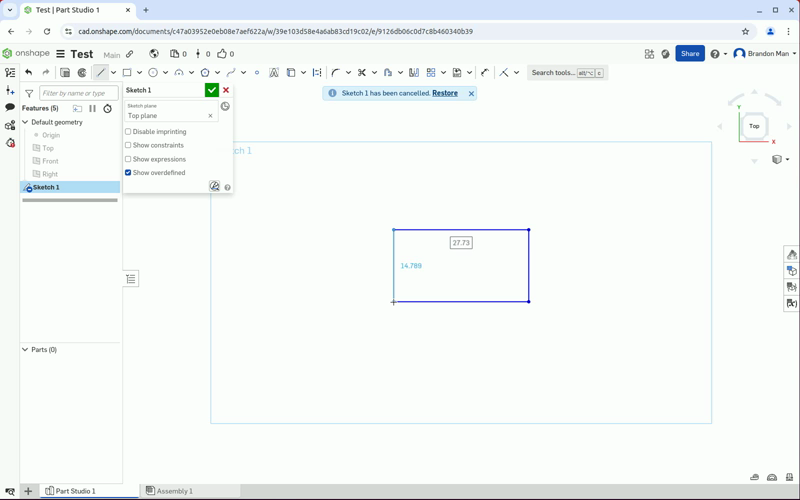
key(esc)
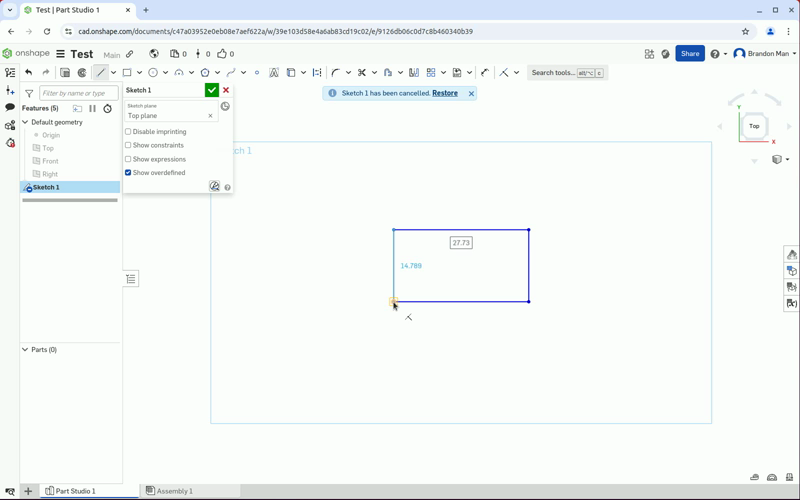
mouse_move(432, 286)
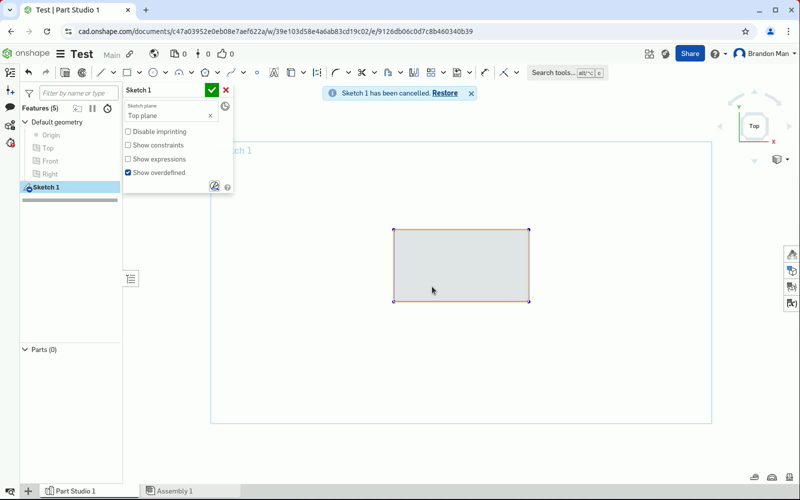
click(432, 286)
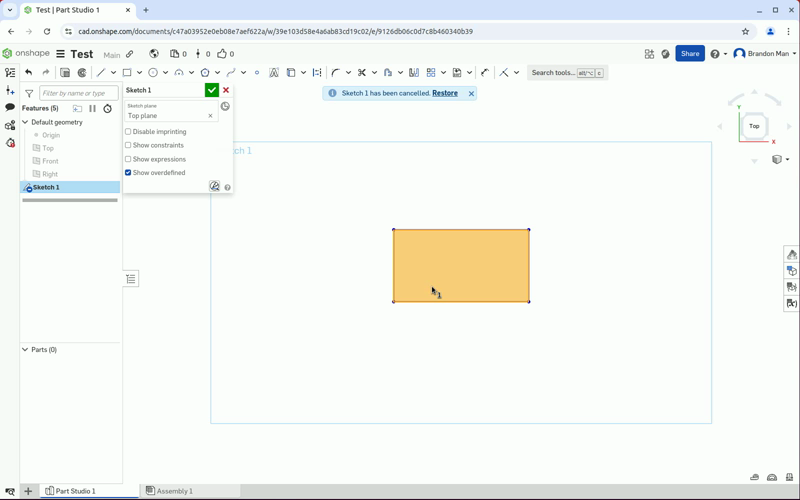
mouse_move(73, 352)
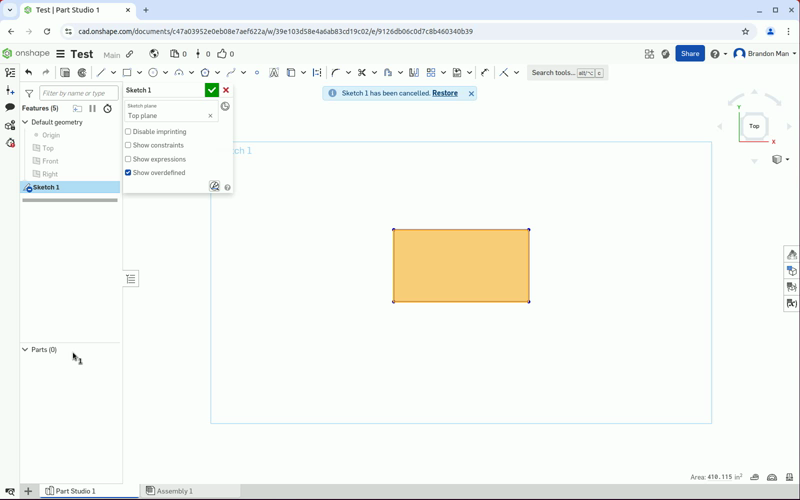
key(shift+y)
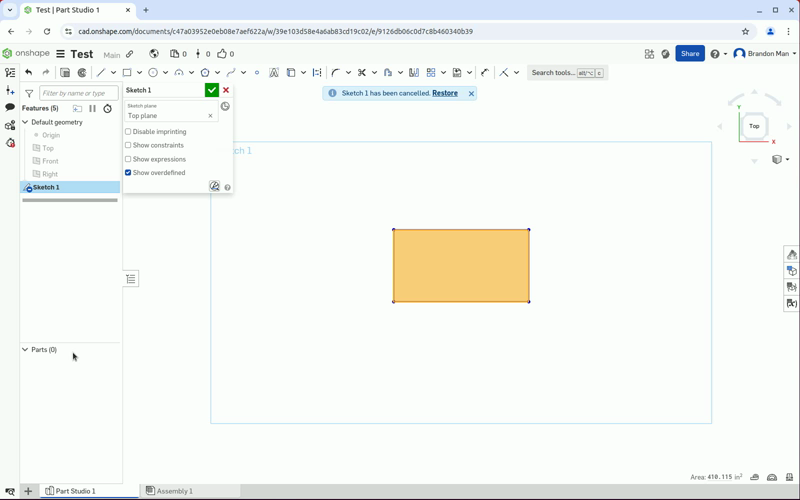
key(shift+e)
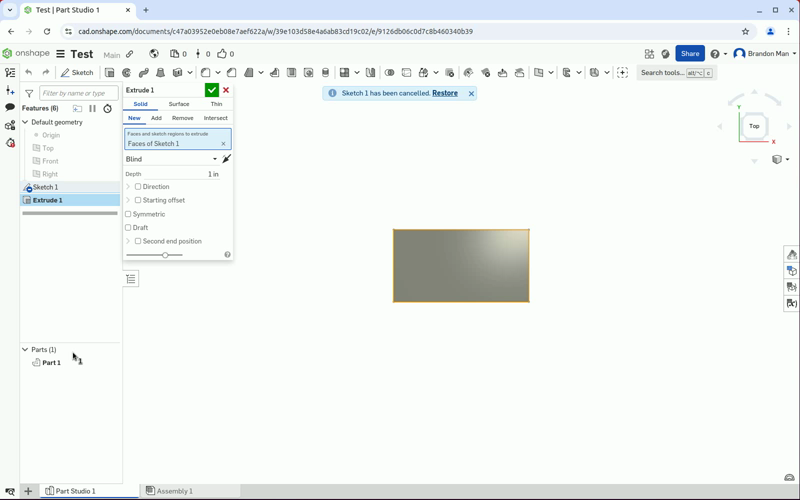
mouse_move(143, 106)
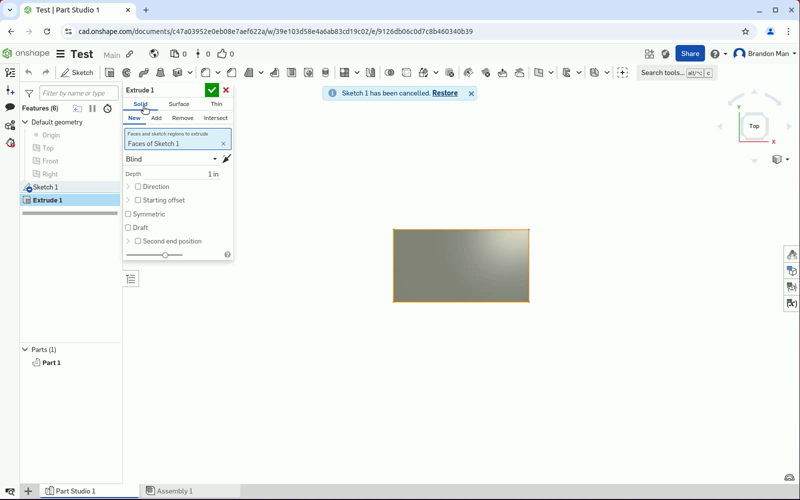
click(143, 106)
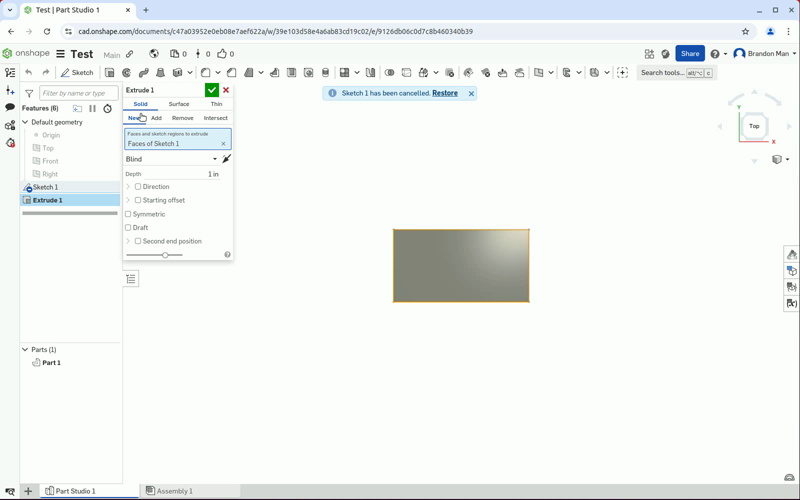
mouse_move(137, 120)
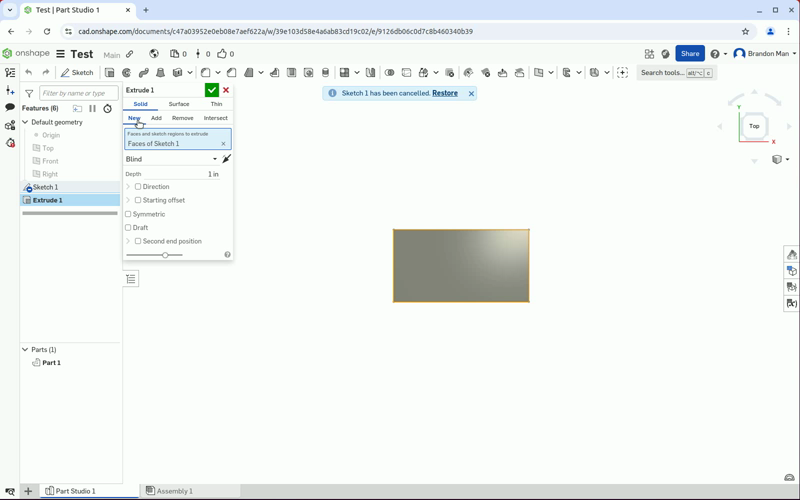
click(137, 120)
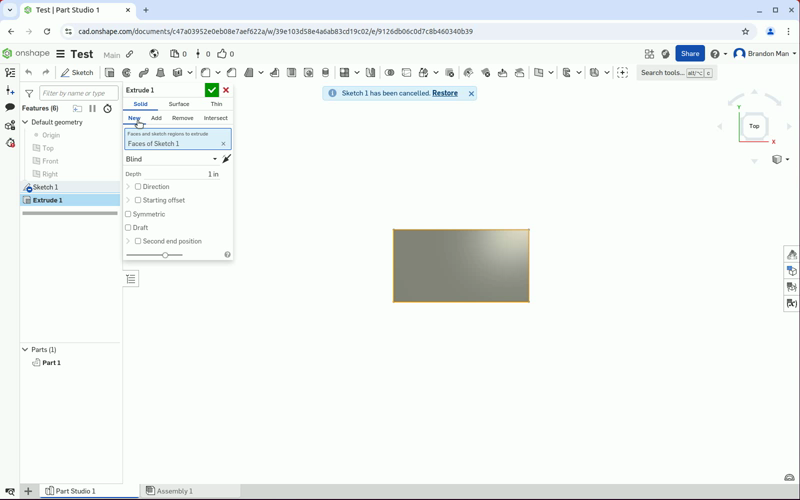
key(tab, 4)
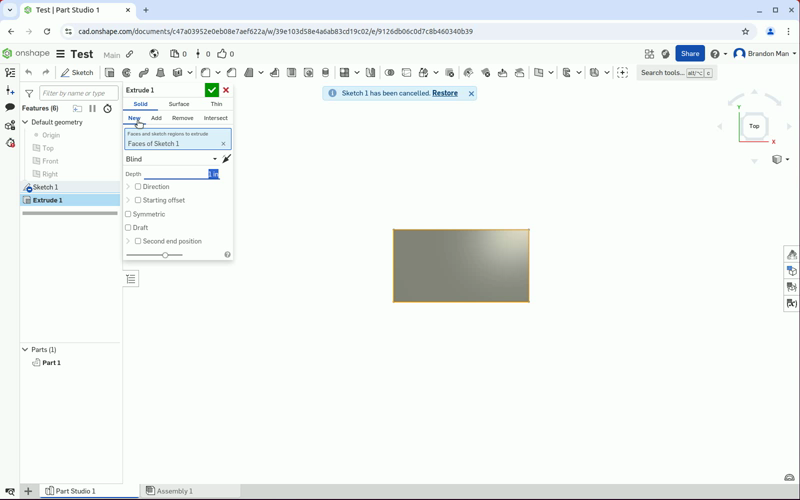
text(7.462)
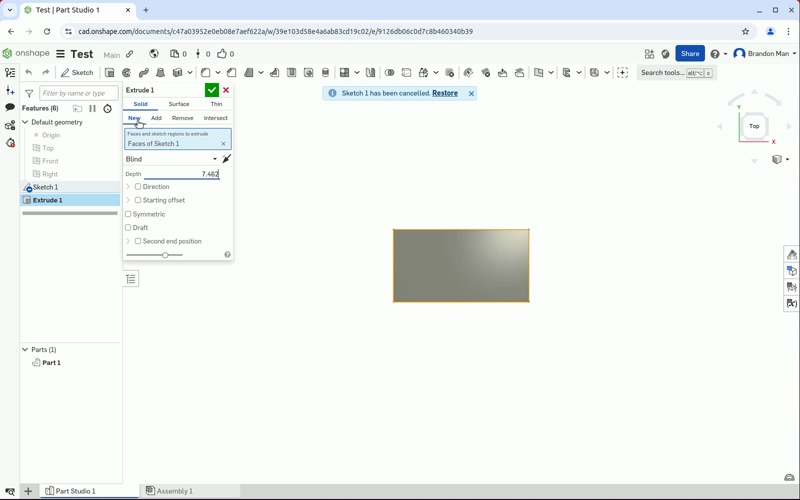
key(enter)
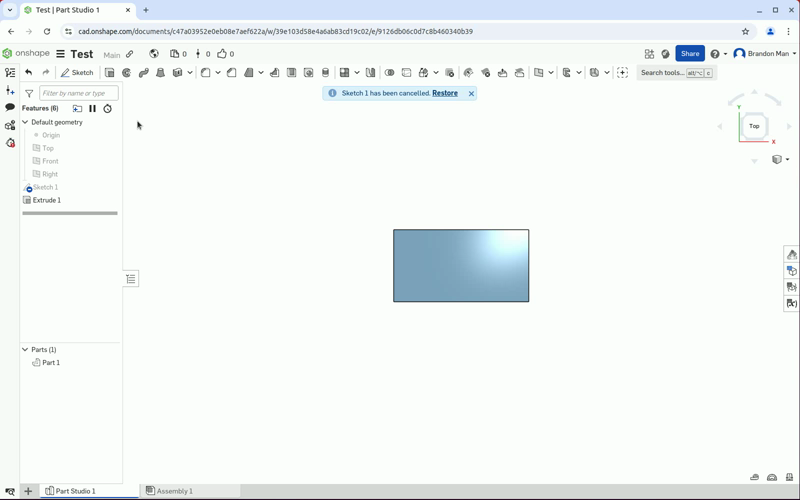
key(shift+h)
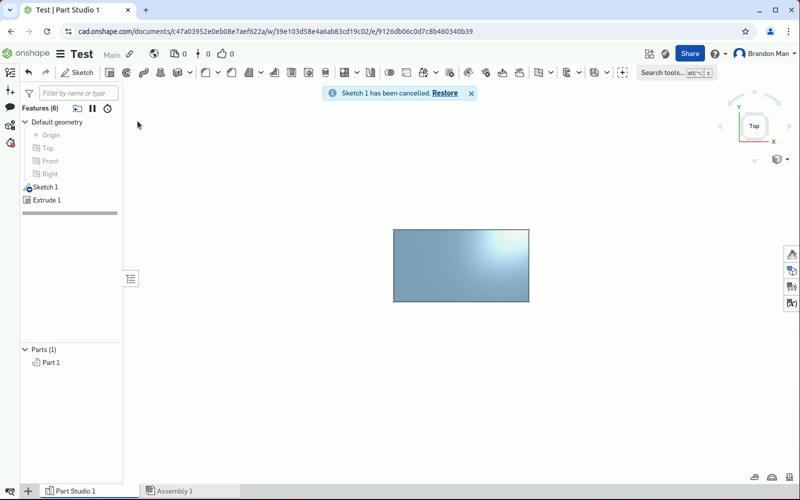
key(shift+h)
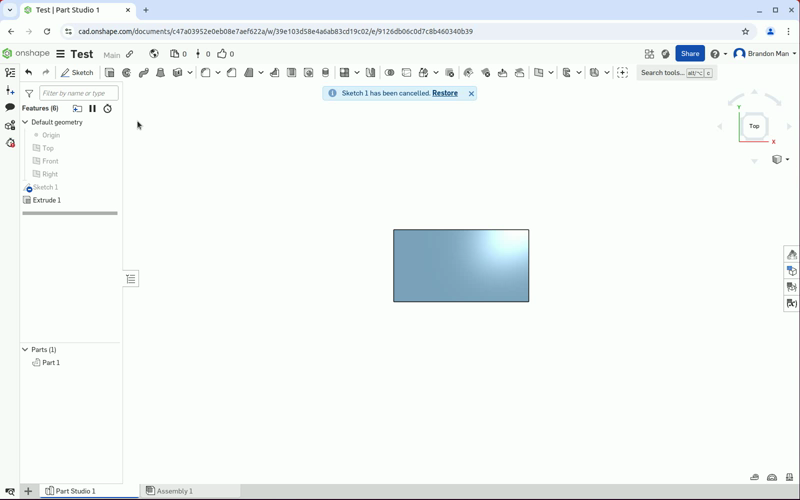
mouse_move(73, 189)
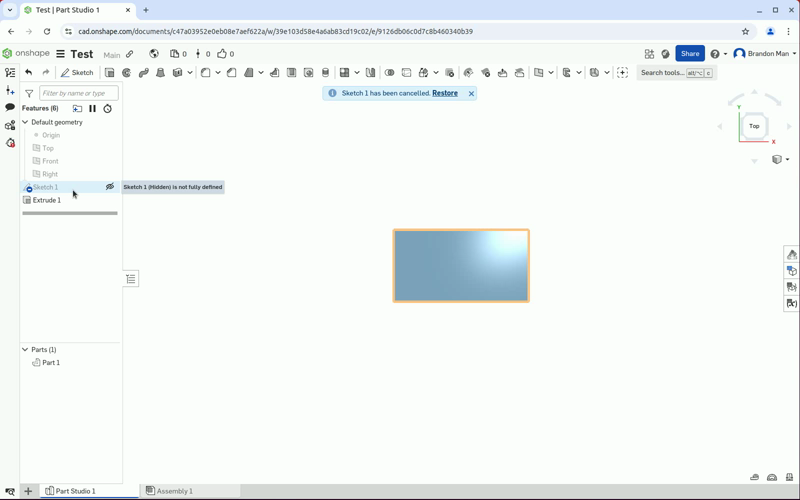
click(73, 189)
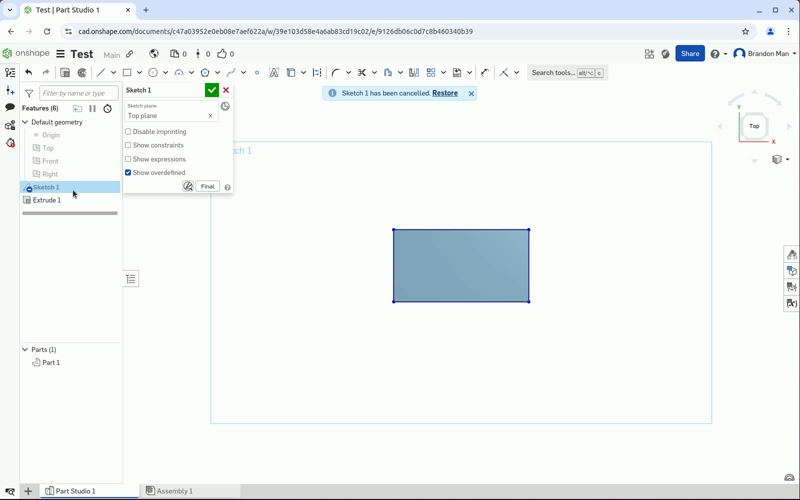
mouse_move(229, 92)
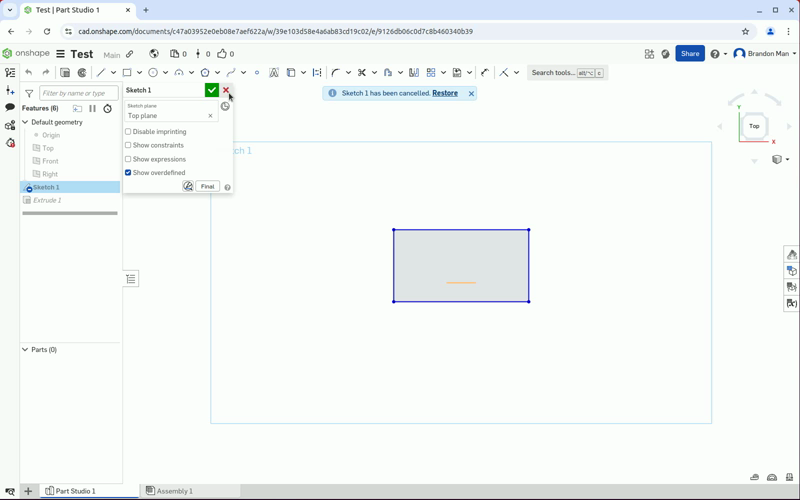
click(229, 92)
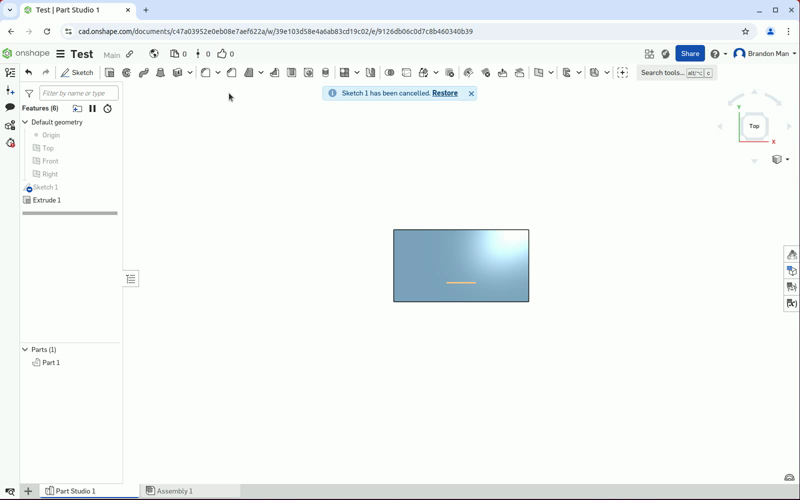
mouse_move(541, 75)
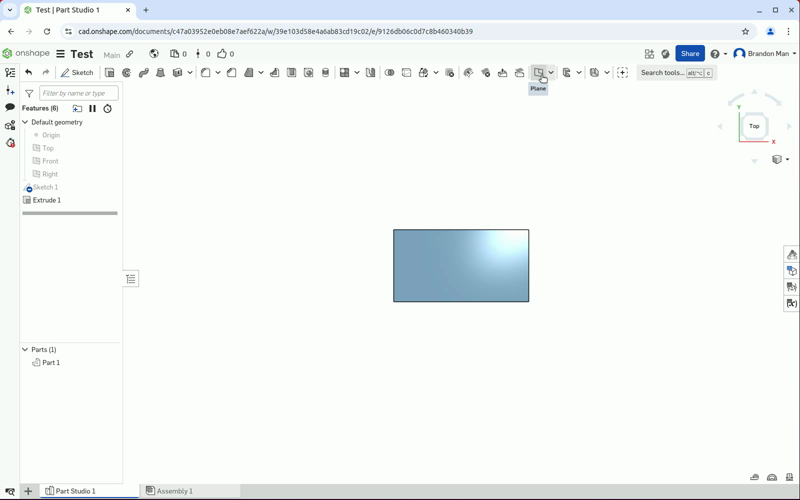
click(541, 75)
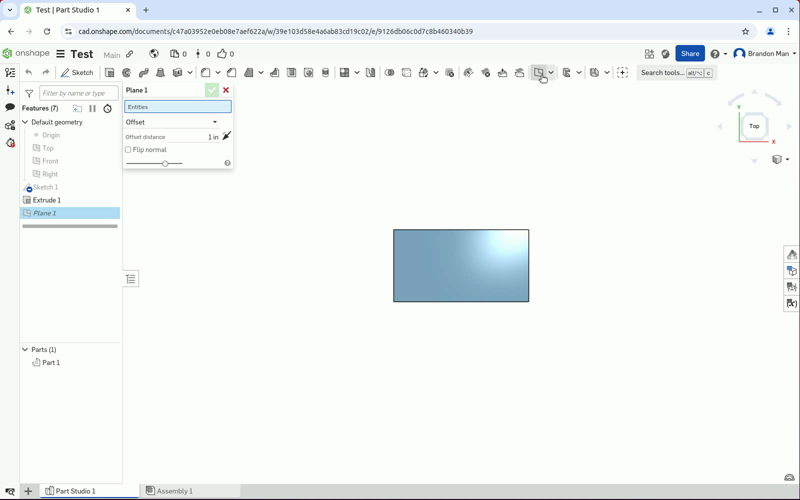
mouse_move(73, 150)
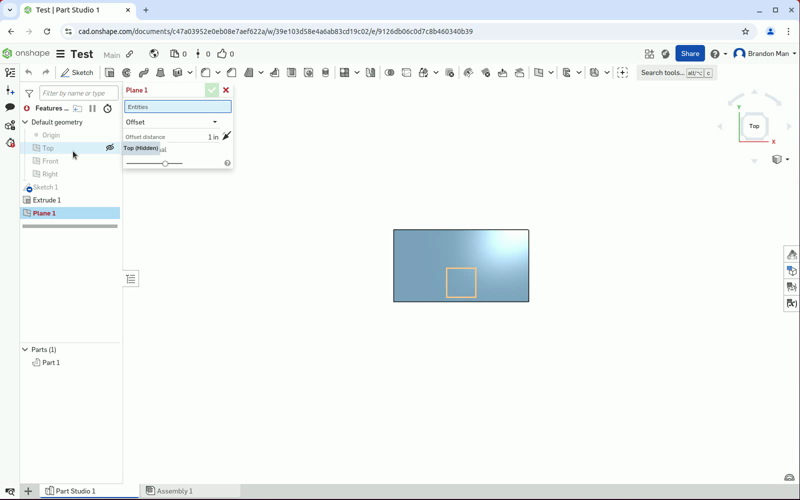
click(73, 150)
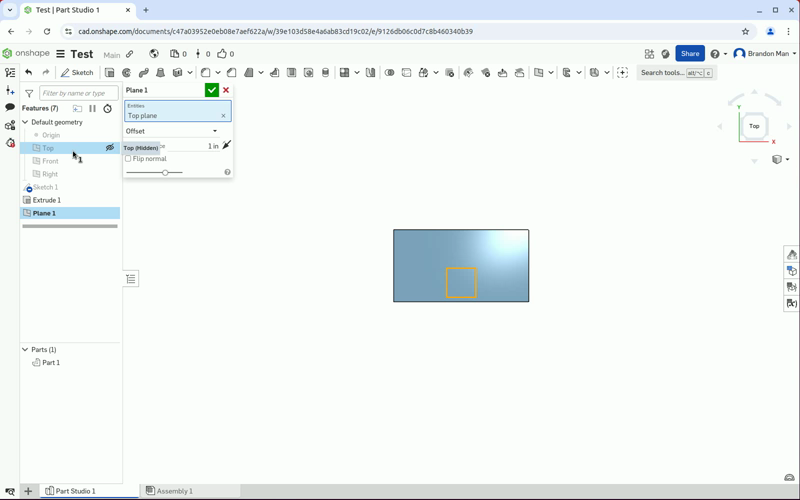
key(tab, 2)
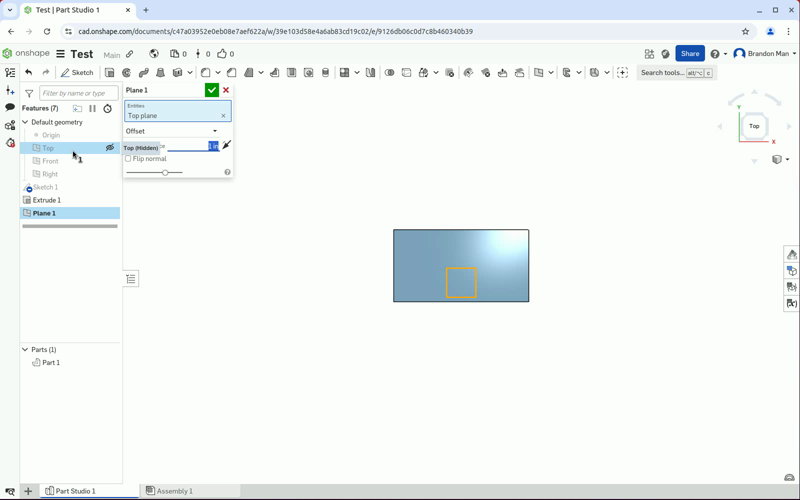
text(7.456)
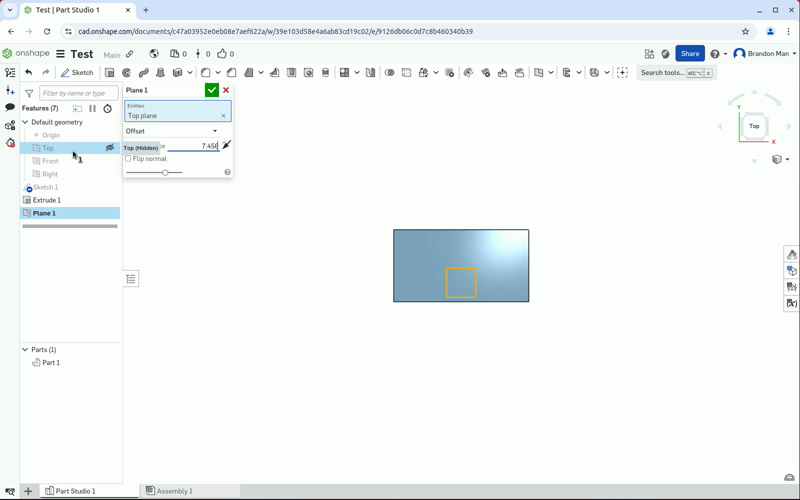
key(enter, 2)
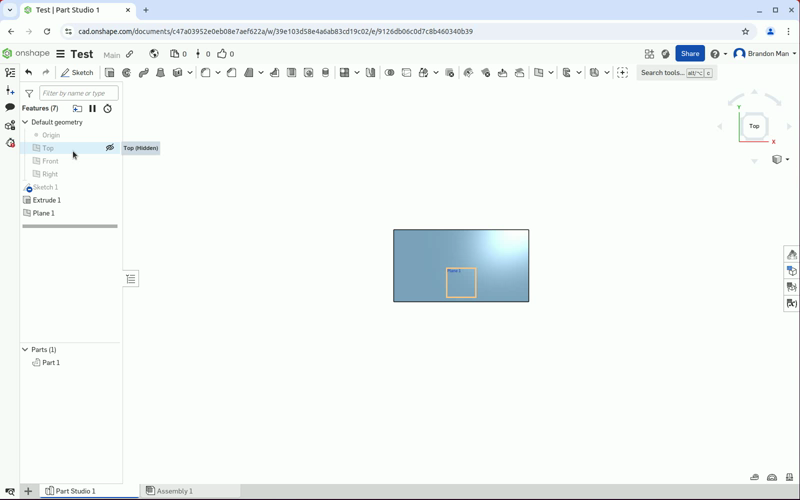
key(shift+s)
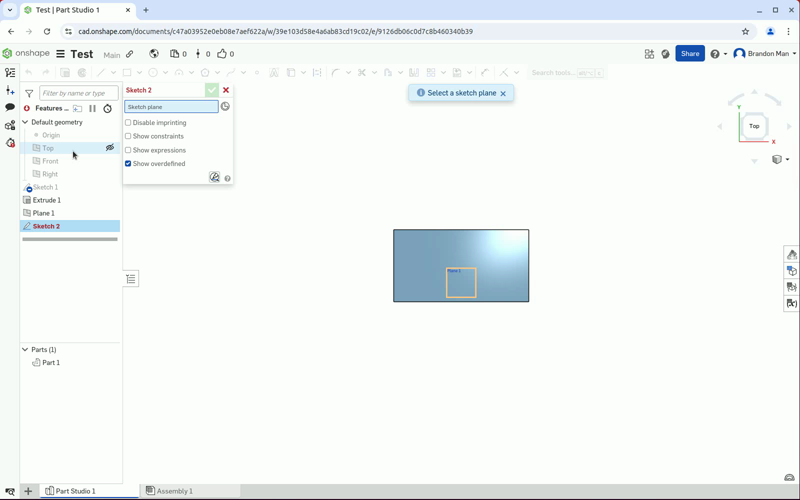
mouse_move(73, 215)
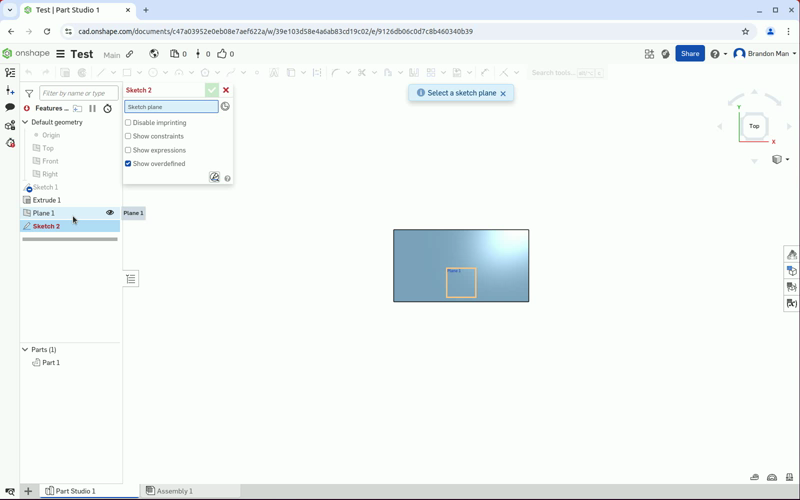
click(73, 215)
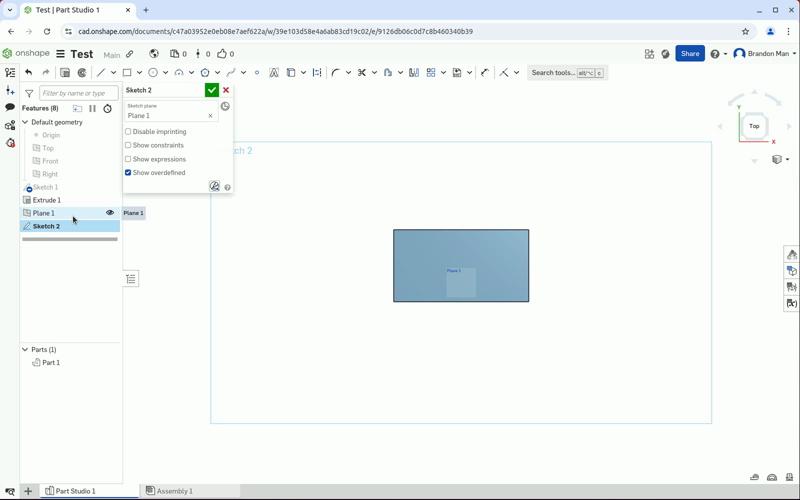
mouse_move(73, 352)
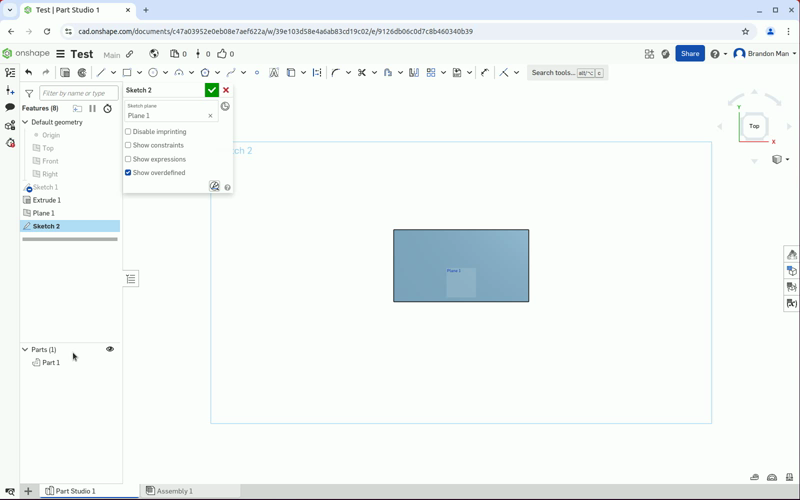
key(y)
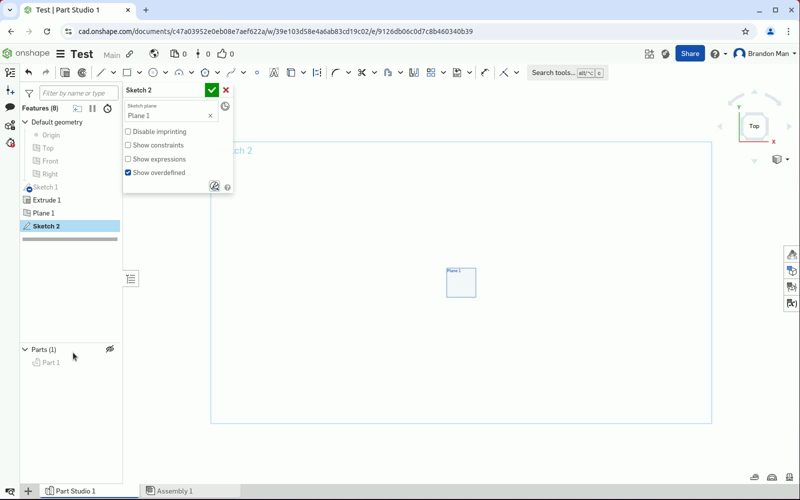
key(a)
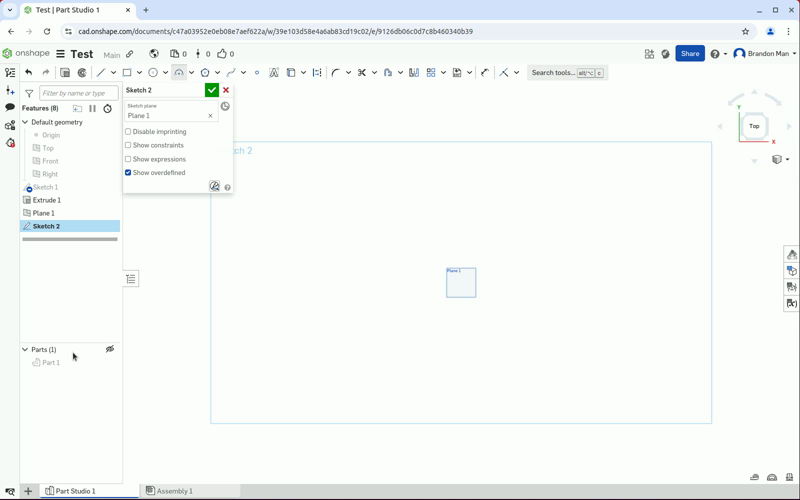
key_down(shift)
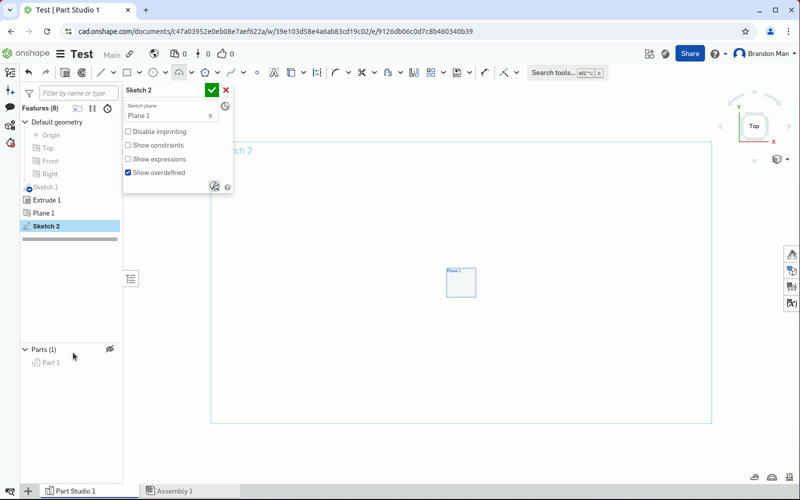
mouse_move(494, 228)
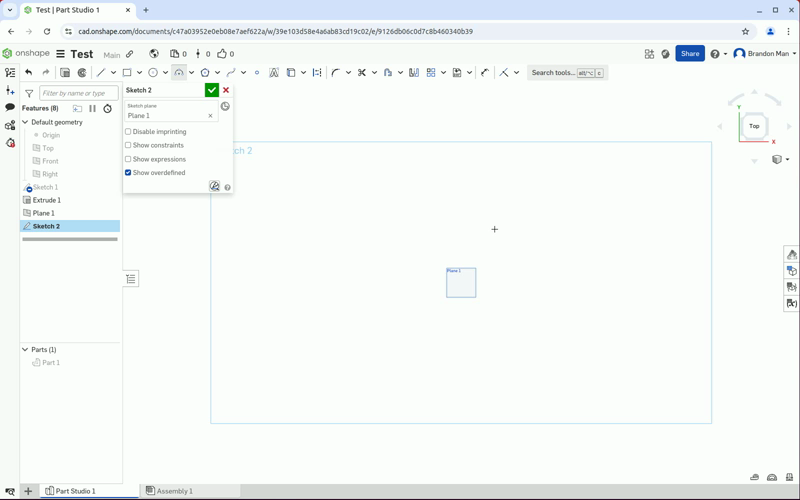
click(494, 228)
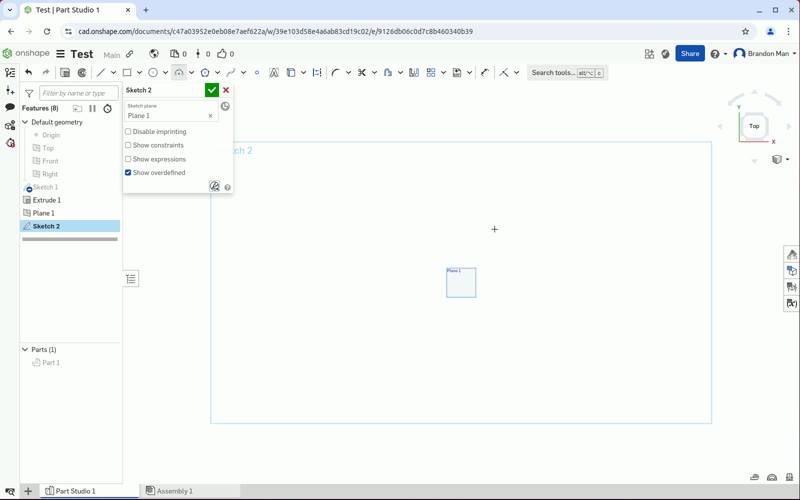
key_up(shift)
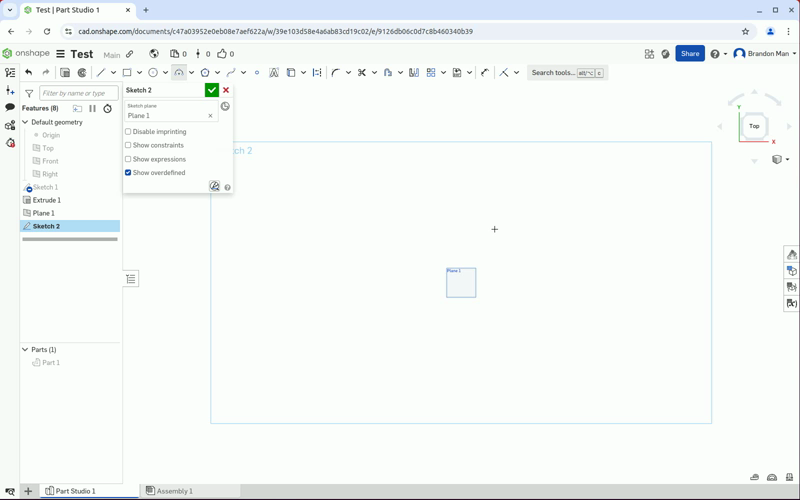
key_down(shift)
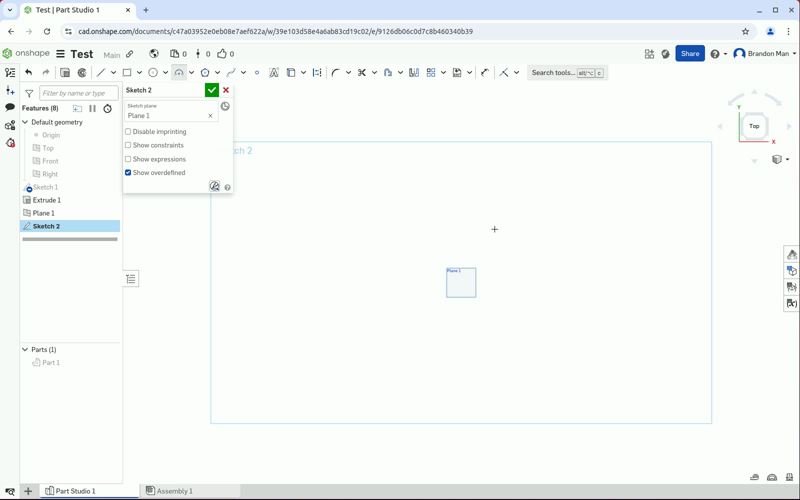
mouse_move(500, 301)
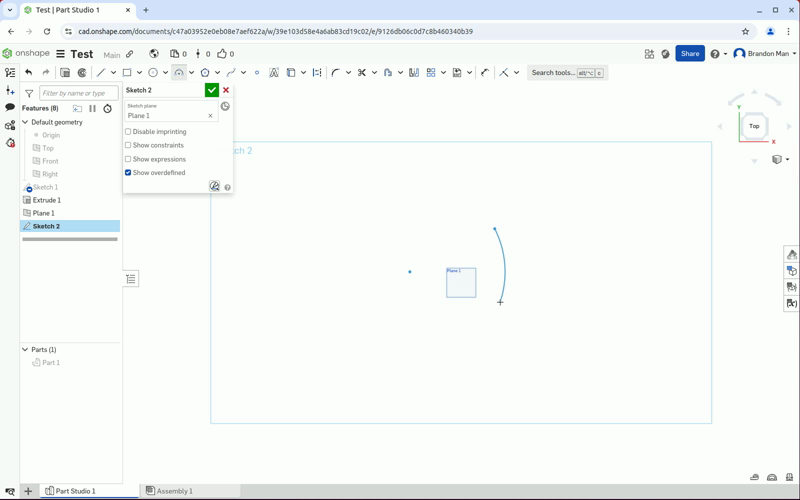
click(500, 301)
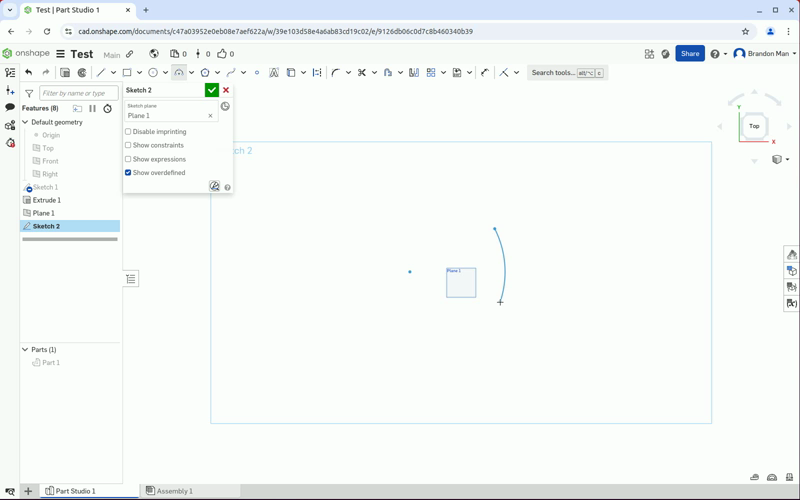
mouse_move(573, 260)
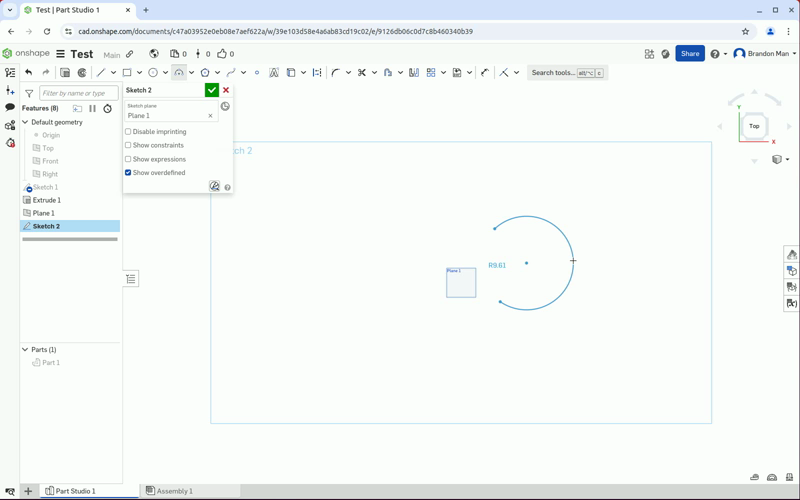
click(573, 260)
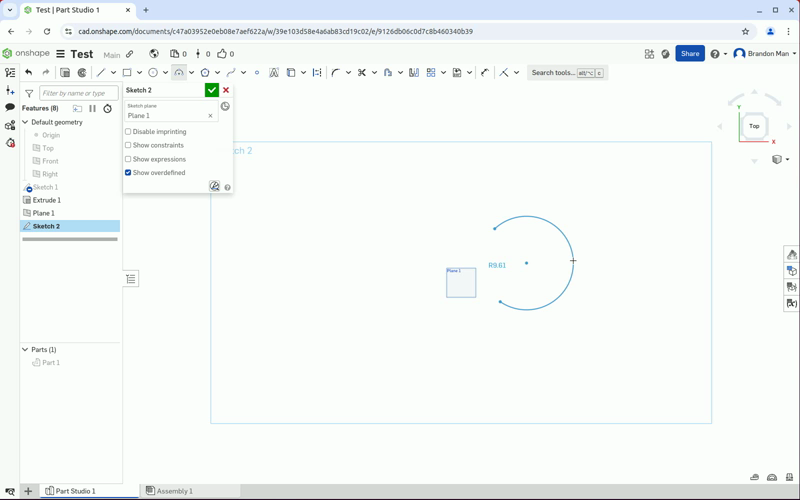
key_up(shift)
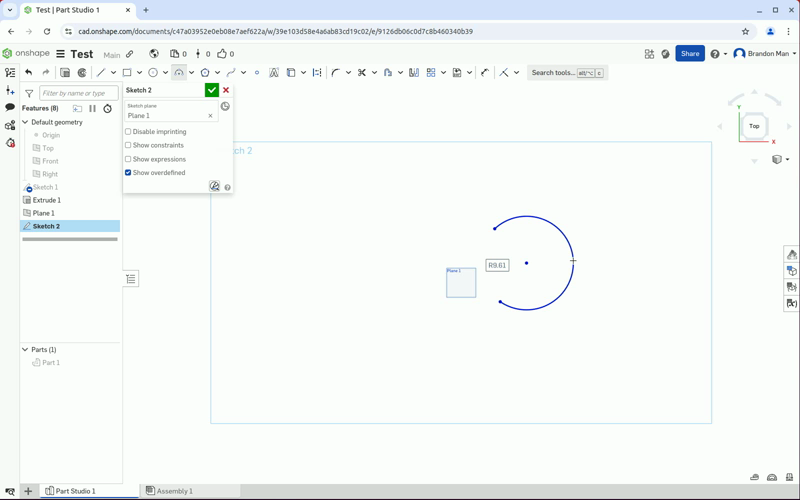
key(esc)
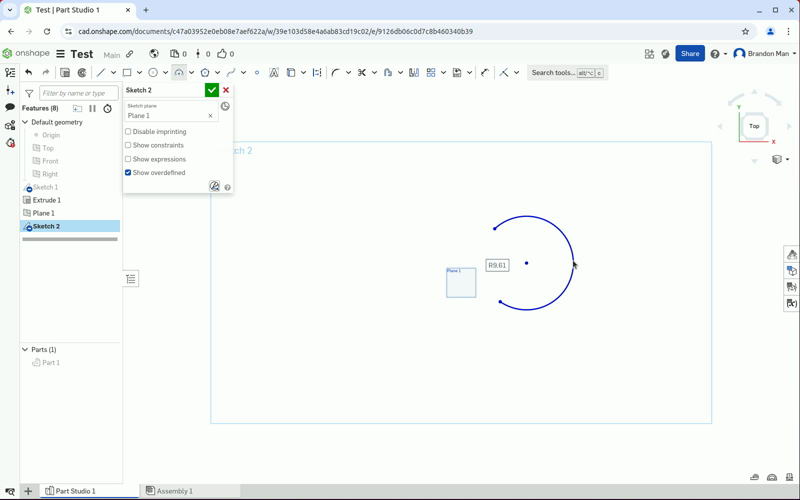
key(l)
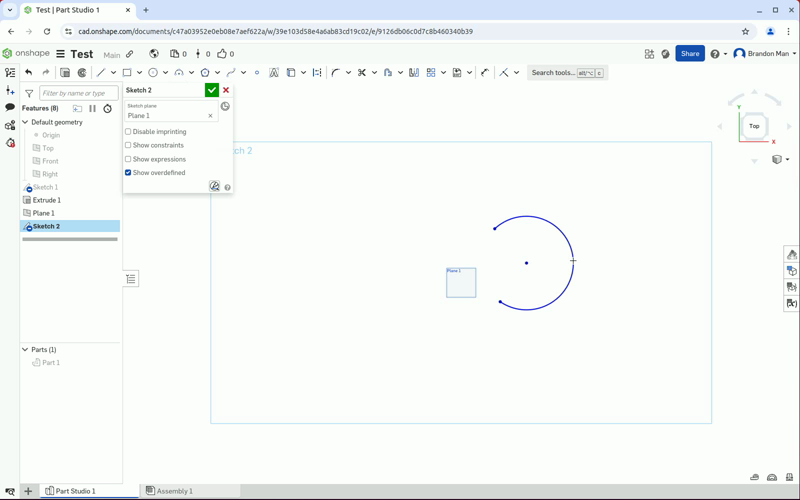
mouse_move(500, 301)
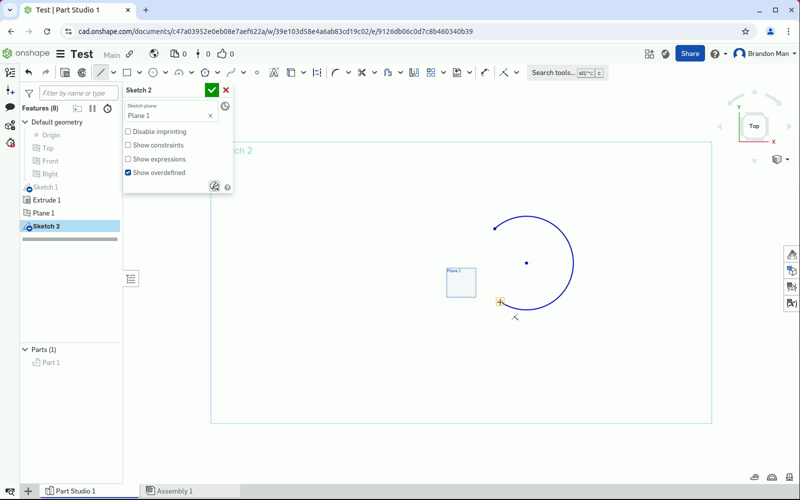
click(500, 301)
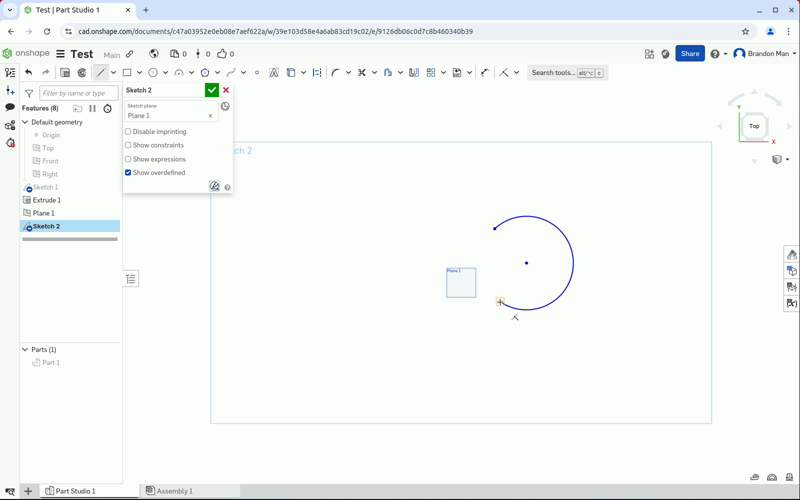
key_down(shift)
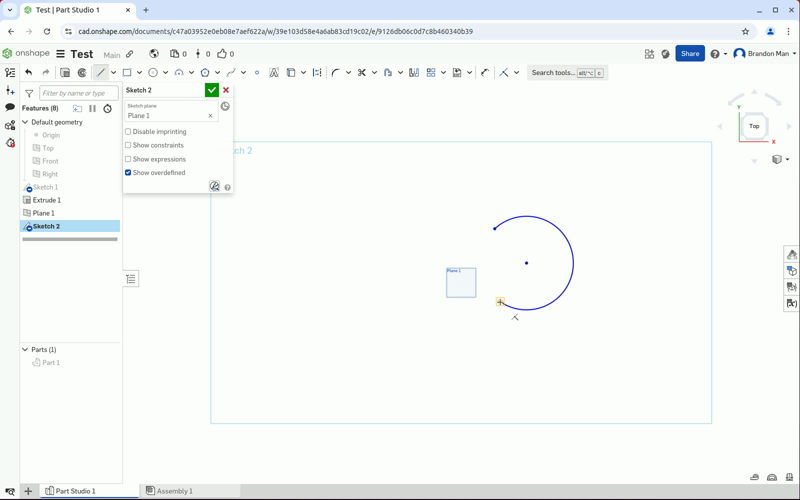
mouse_move(530, 301)
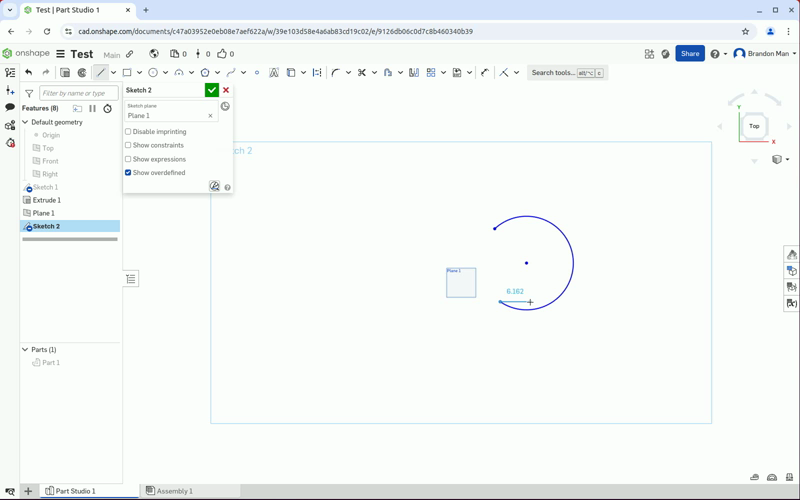
mouse_move(528, 301)
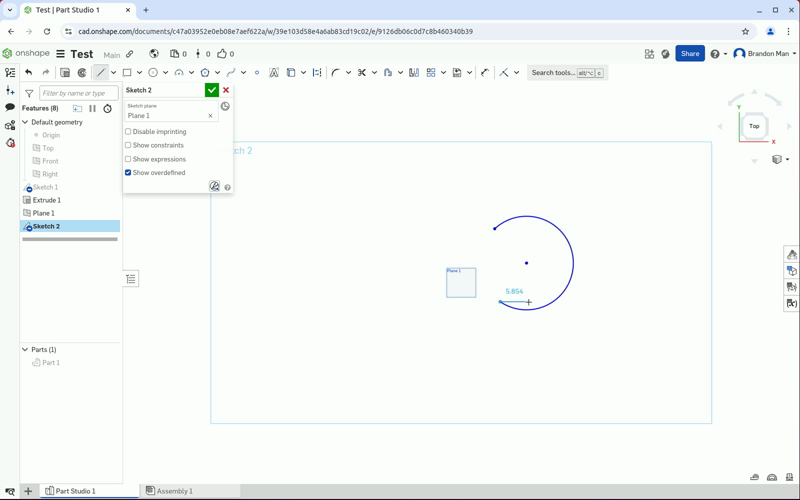
click(528, 301)
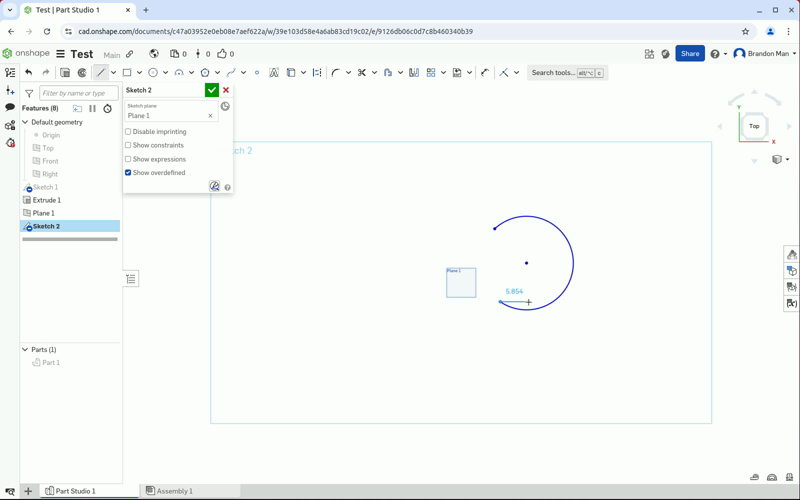
key_up(shift)
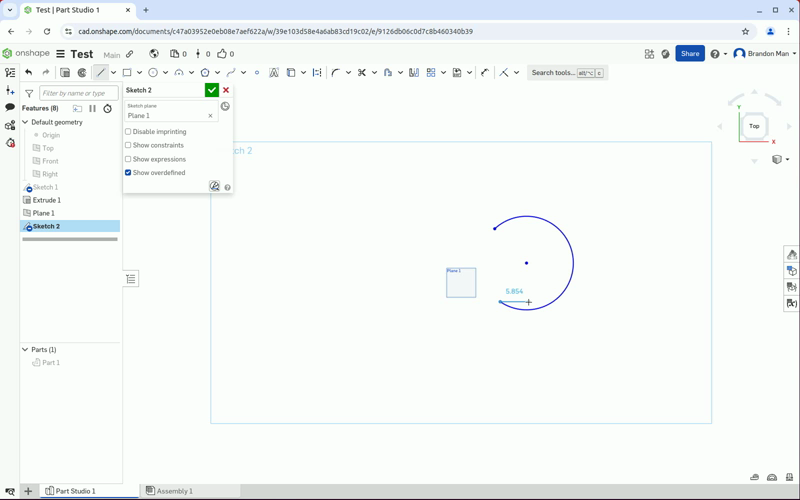
key_down(shift)
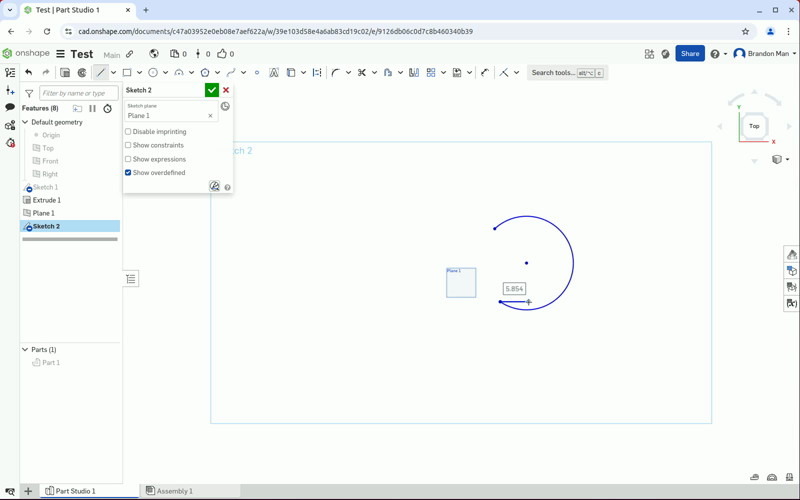
mouse_move(558, 301)
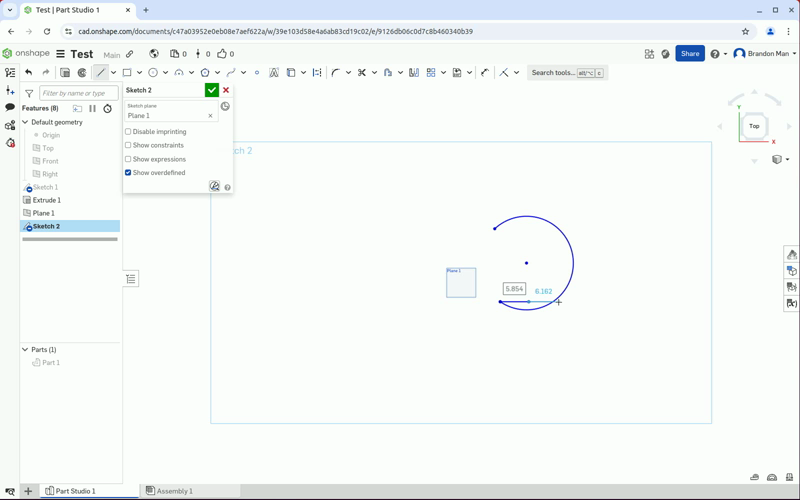
mouse_move(528, 292)
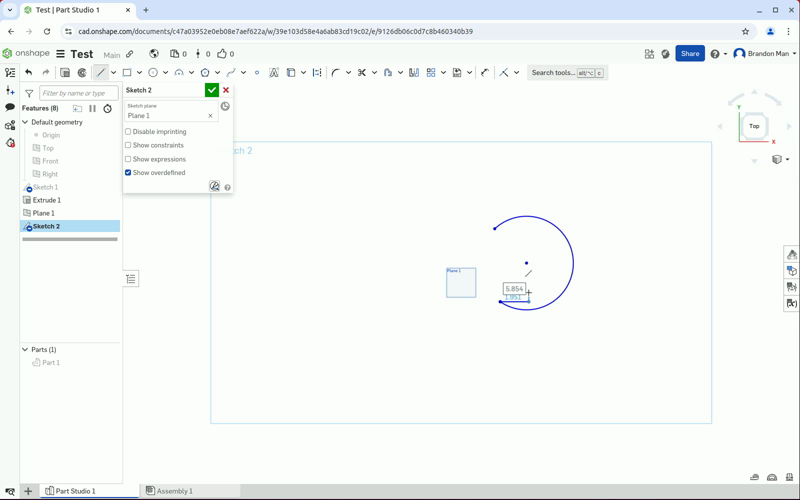
click(528, 292)
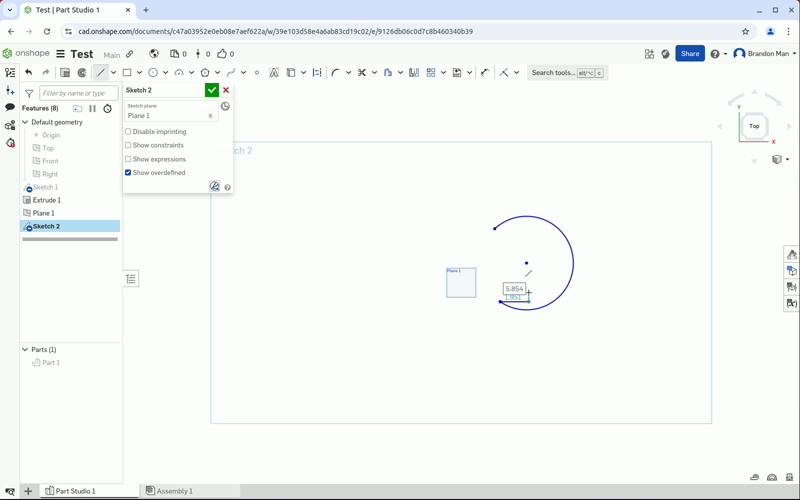
key_up(shift)
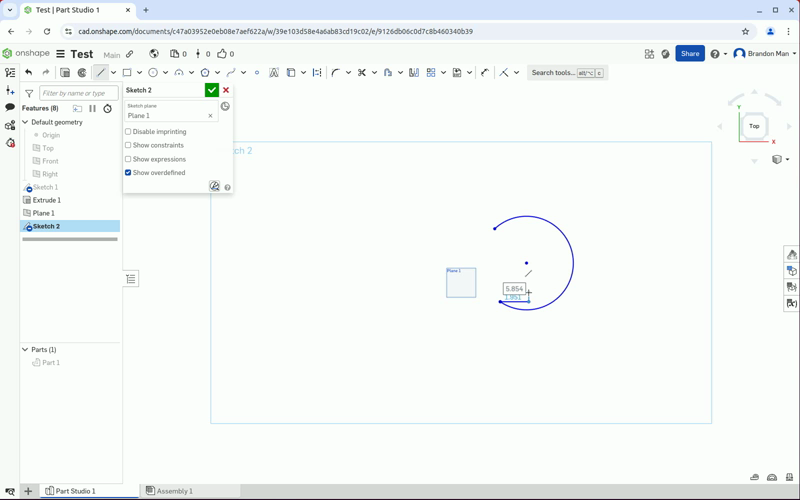
key(esc)
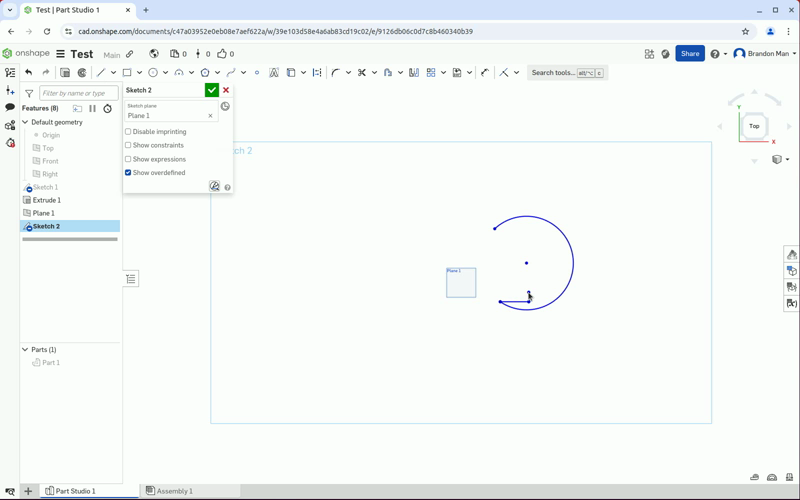
key(a)
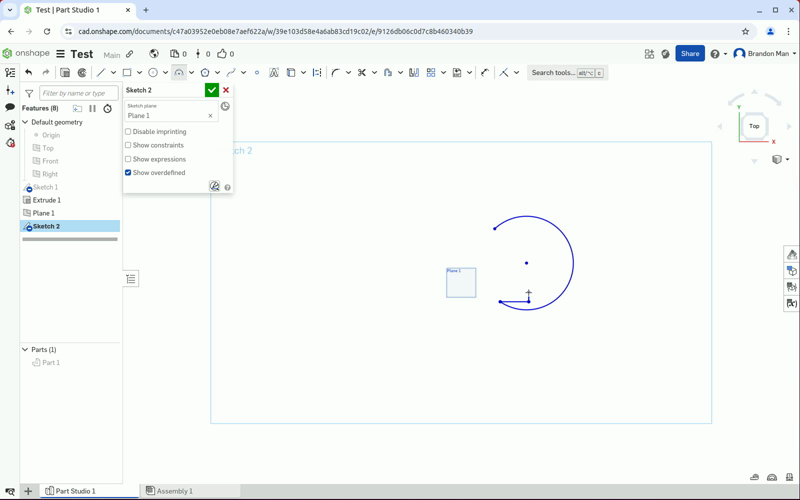
mouse_move(528, 292)
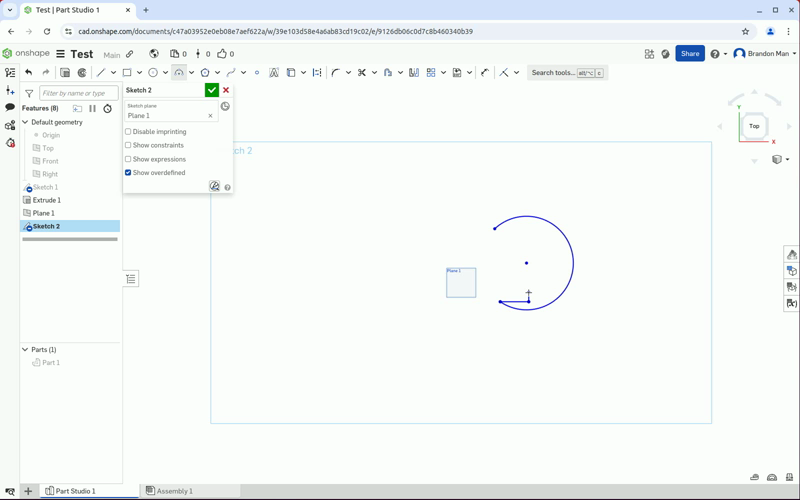
click(528, 292)
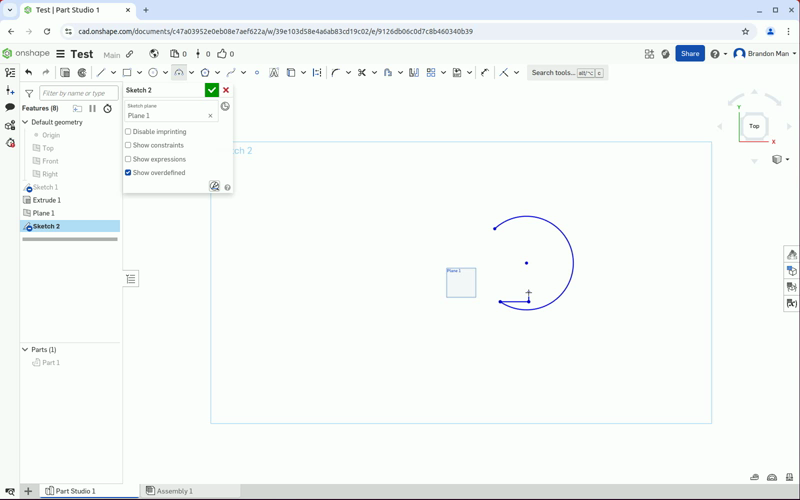
key_down(shift)
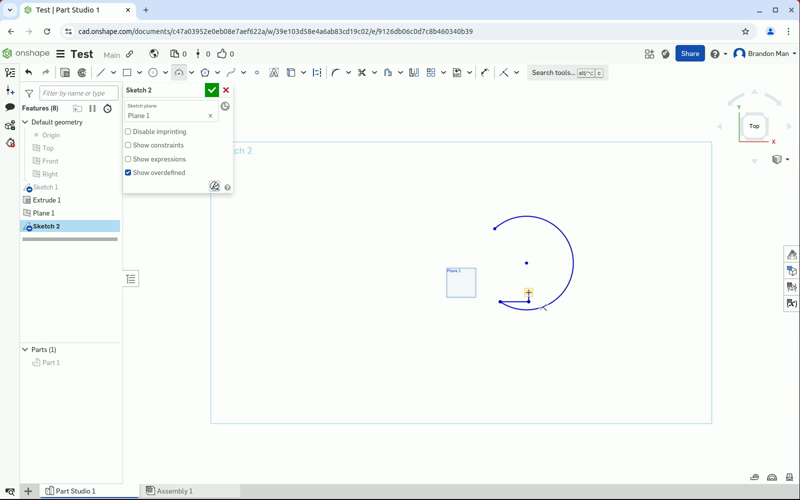
mouse_move(528, 234)
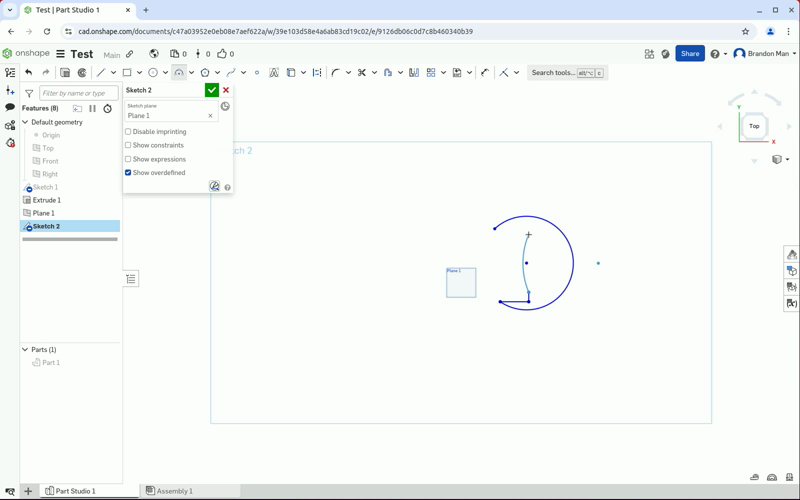
click(528, 234)
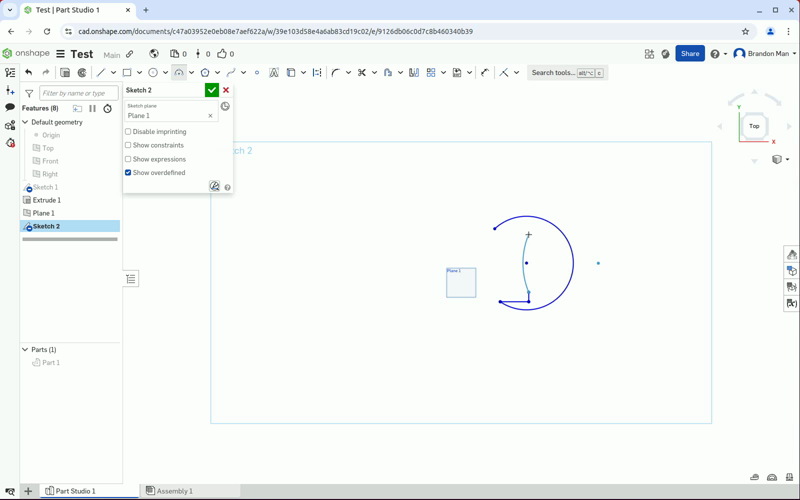
mouse_move(555, 263)
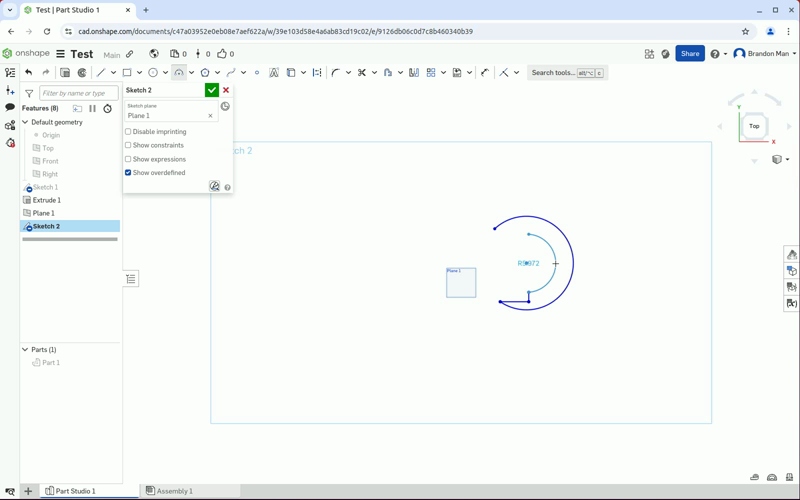
click(555, 263)
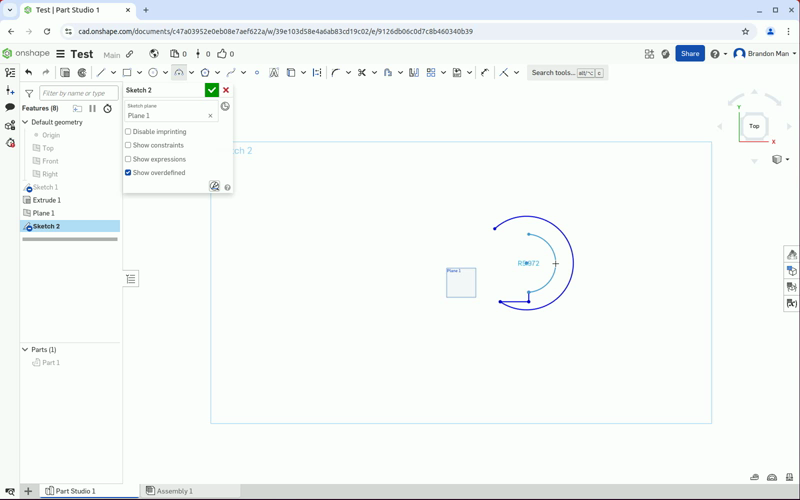
key_up(shift)
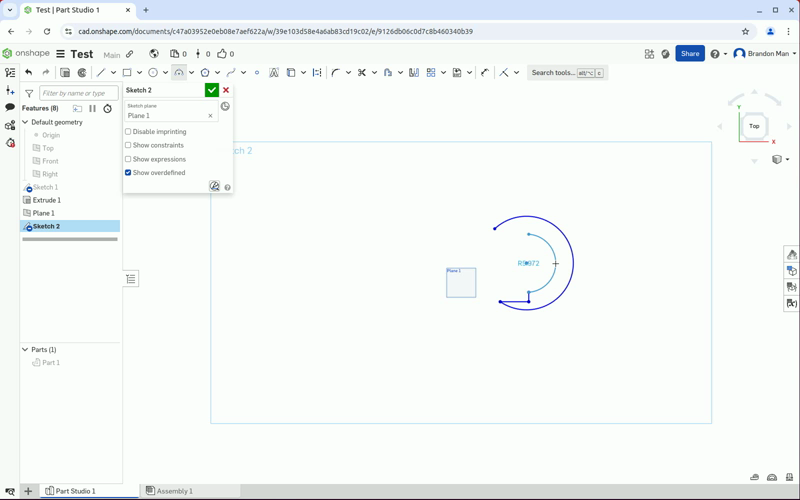
key(esc)
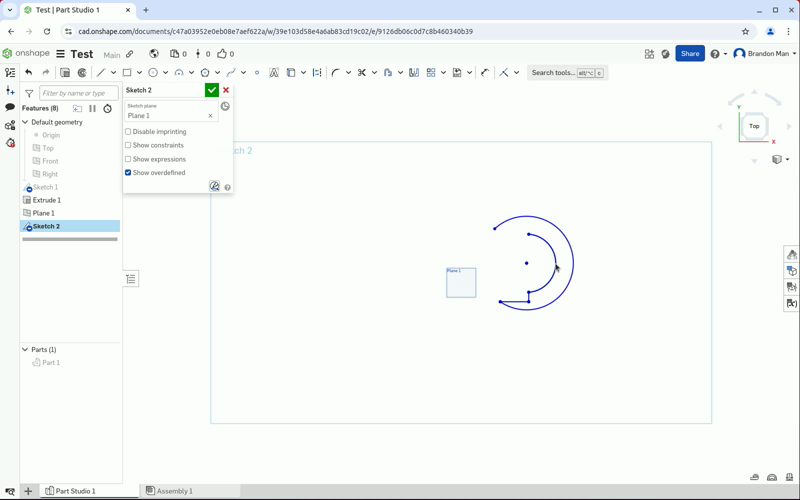
key(l)
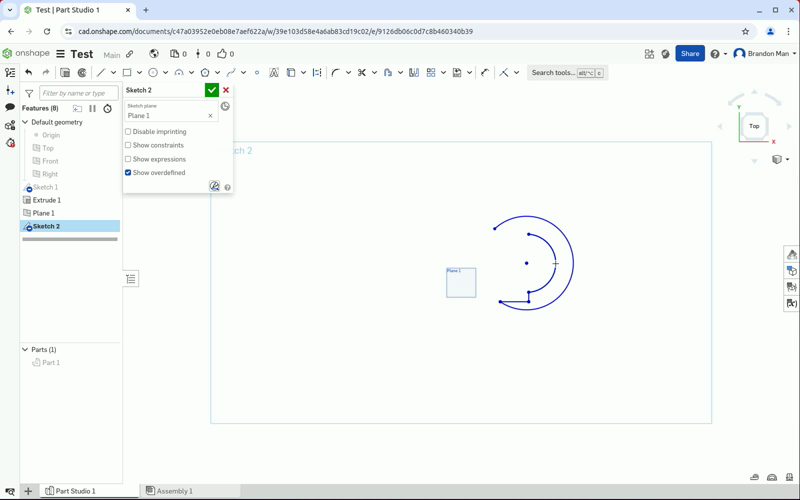
mouse_move(528, 234)
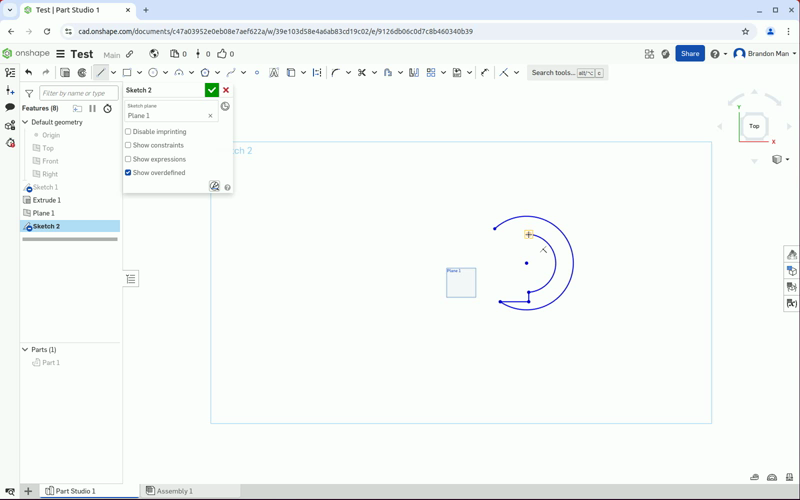
click(528, 234)
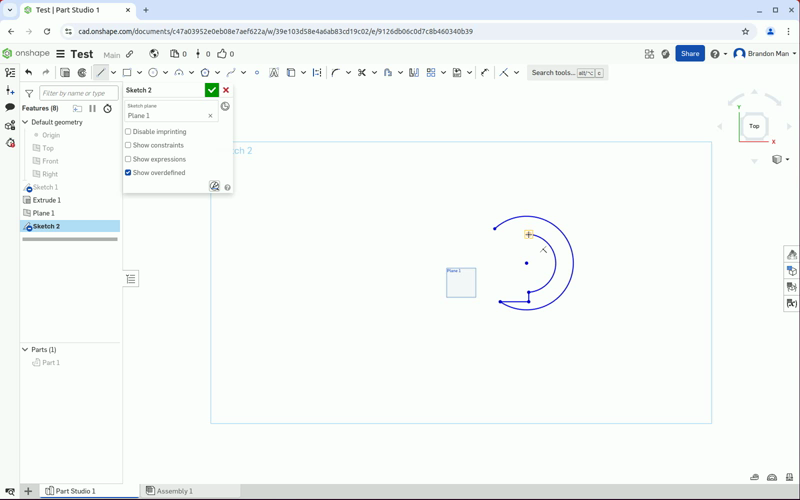
key_down(shift)
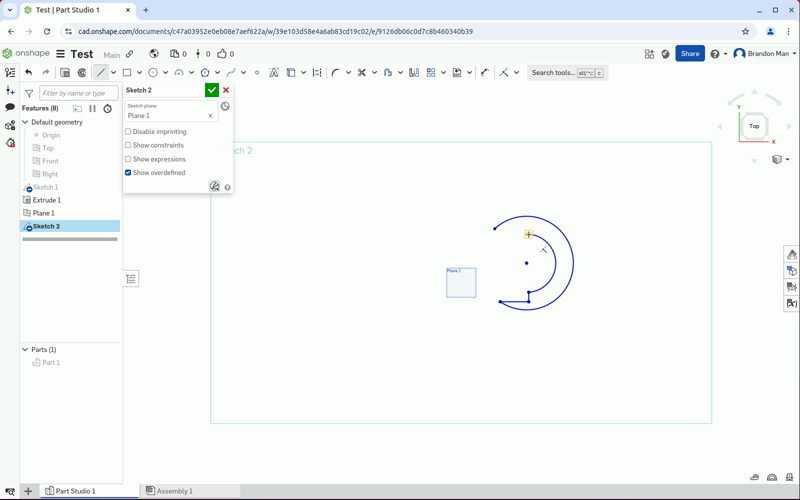
mouse_move(558, 234)
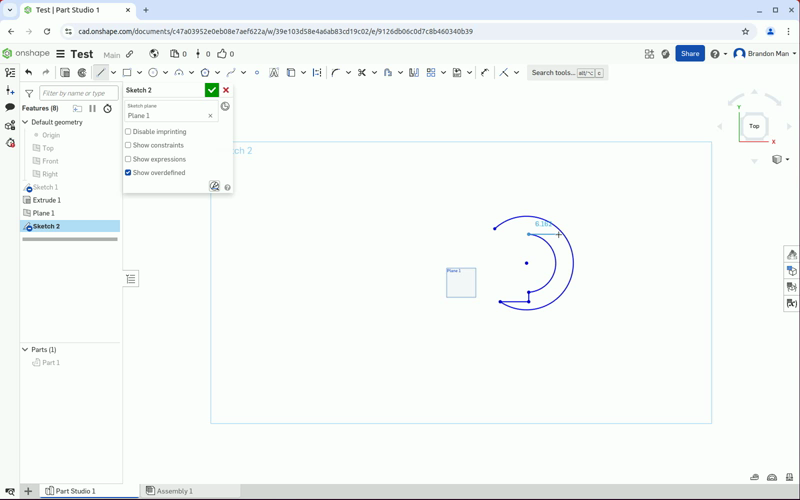
mouse_move(528, 228)
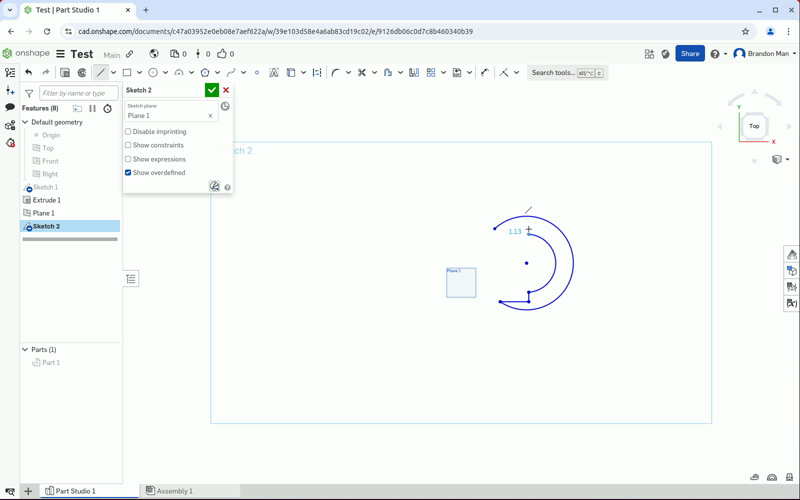
scroll(6)
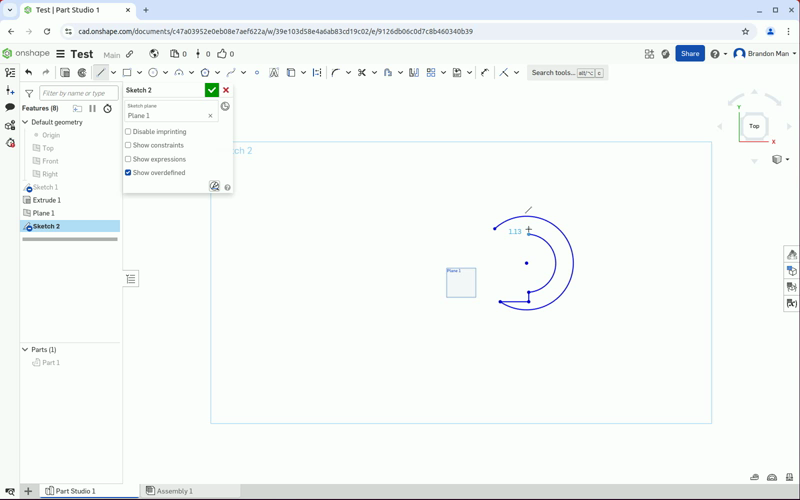
scroll(6)
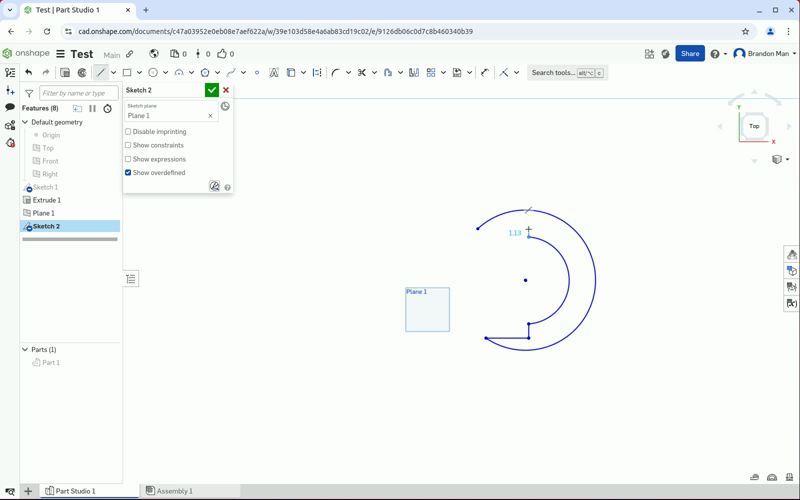
scroll(6)
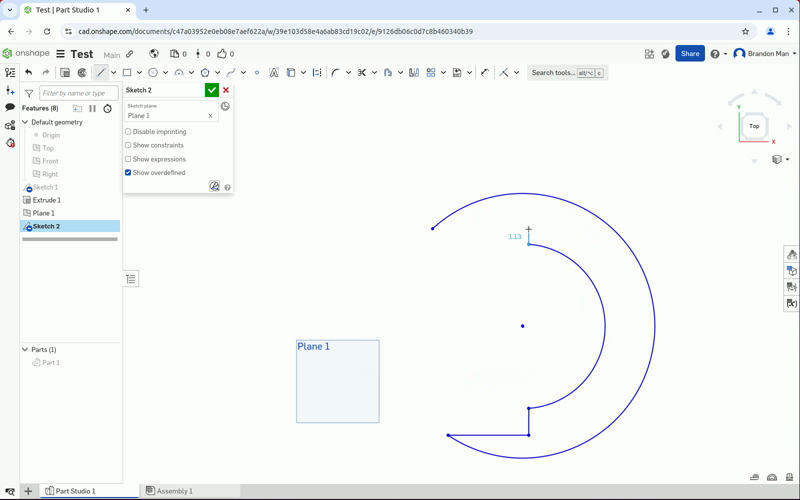
scroll(6)
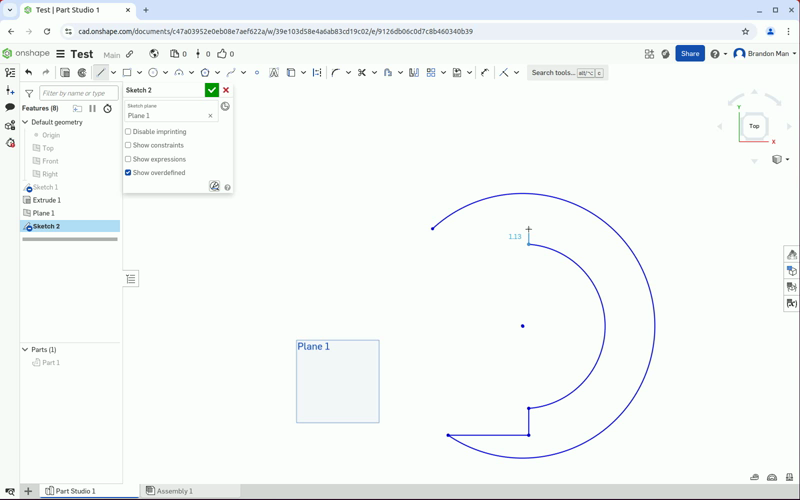
scroll(6)
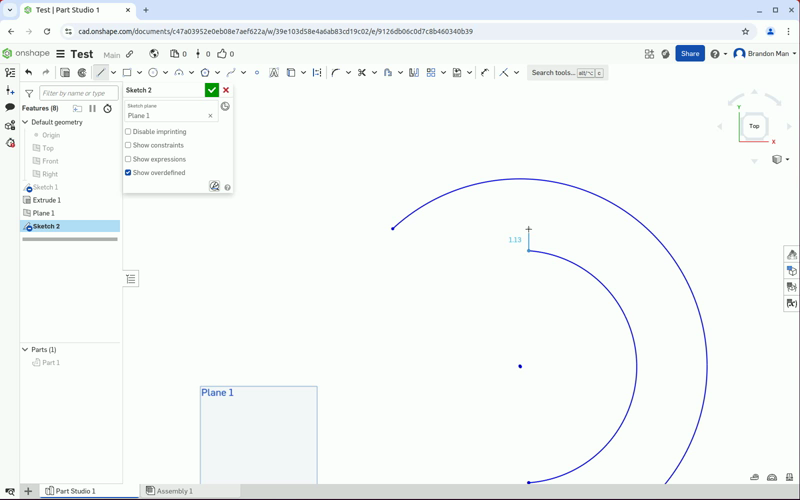
scroll(6)
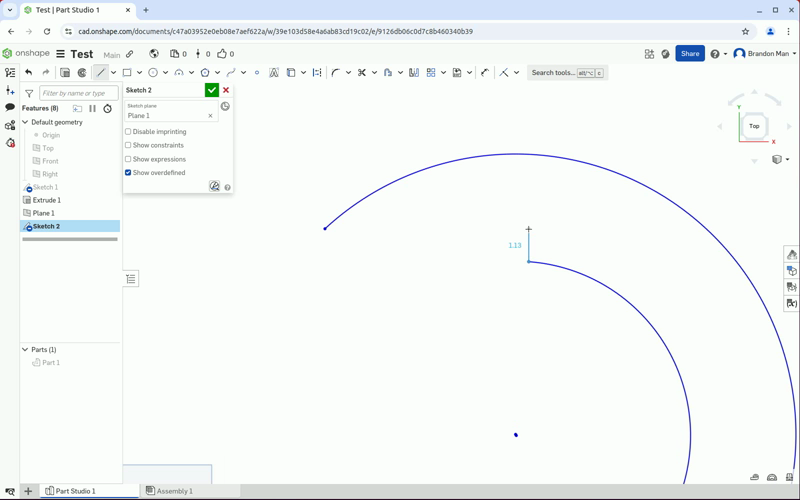
scroll(6)
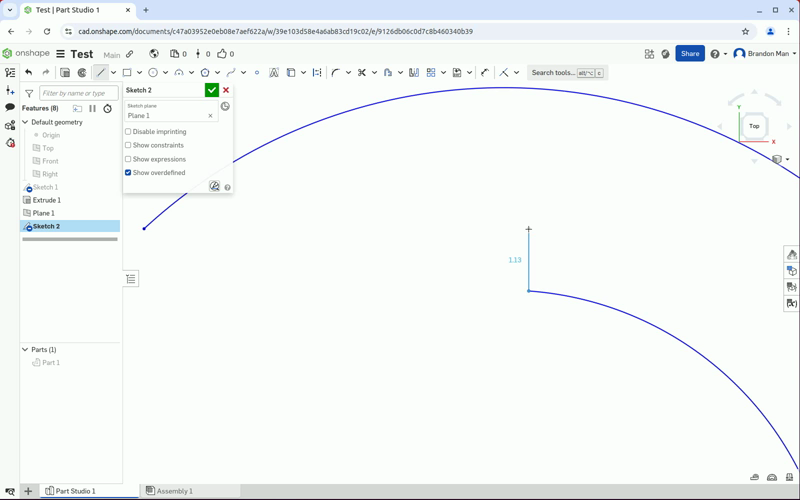
click(528, 228)
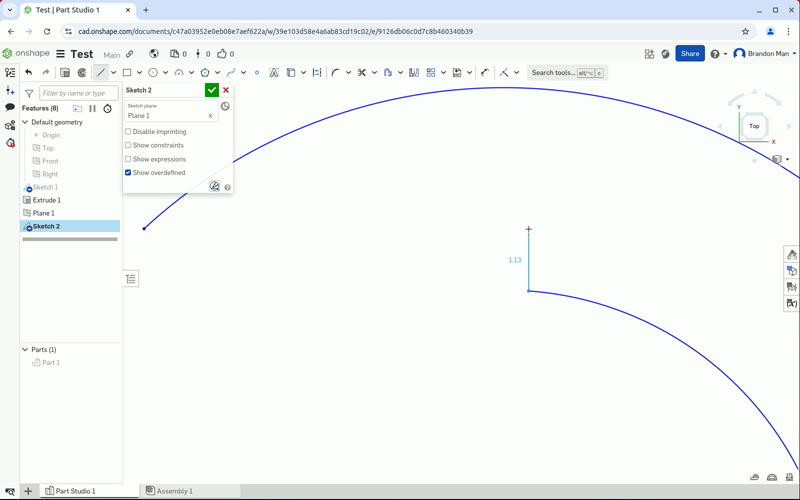
scroll(-6)
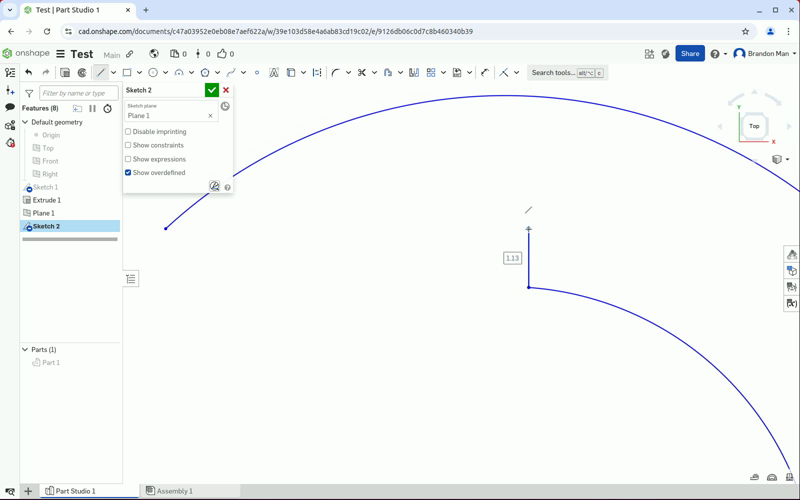
scroll(-6)
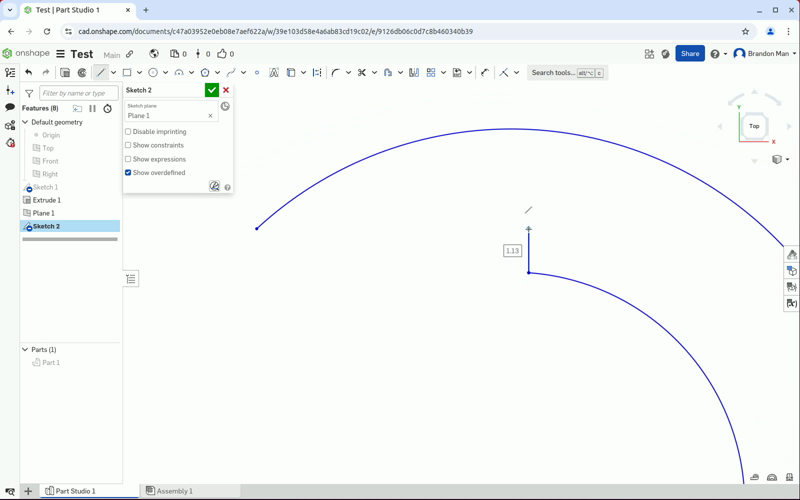
scroll(-6)
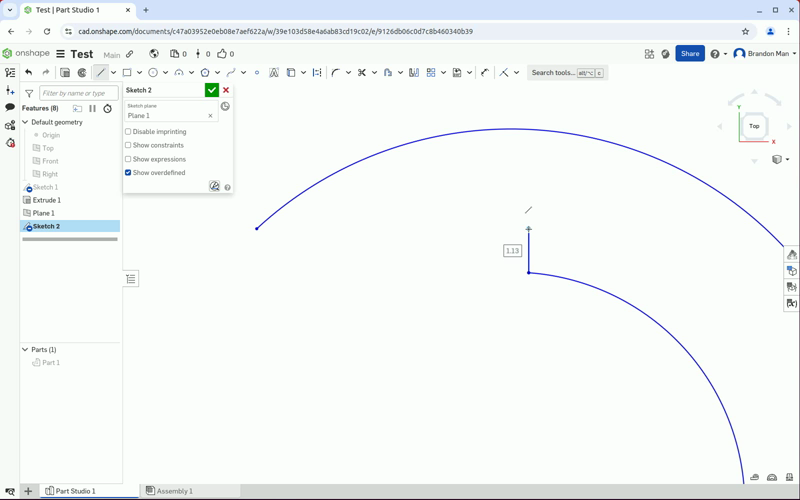
scroll(-6)
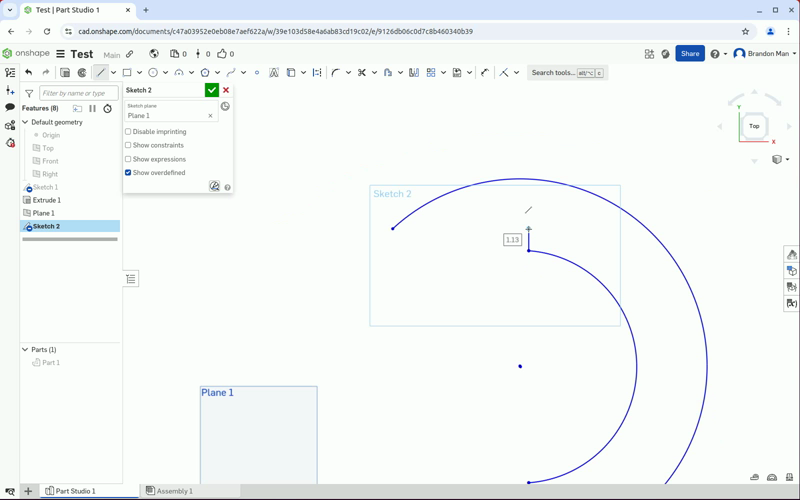
scroll(-6)
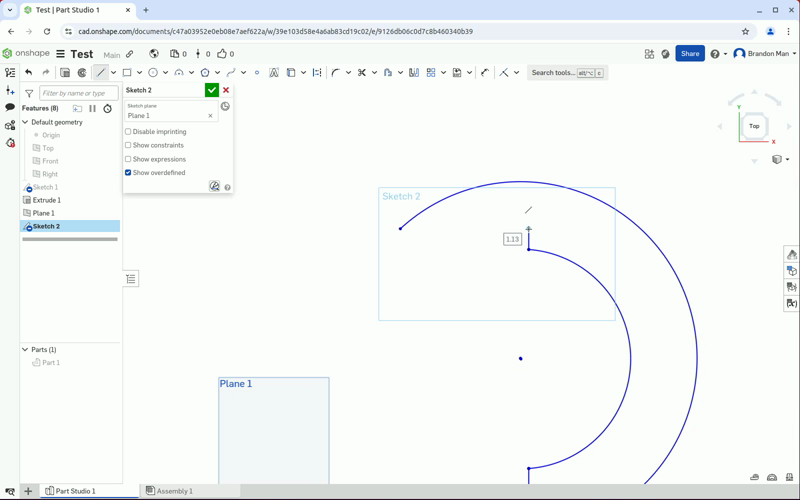
scroll(-6)
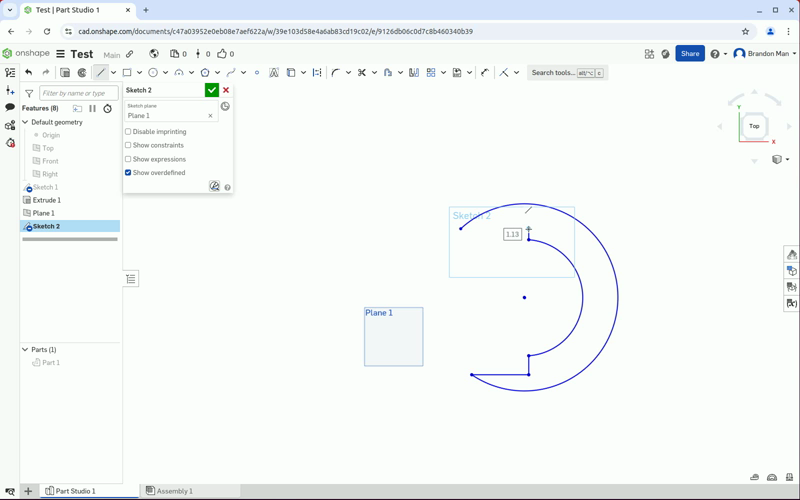
scroll(-6)
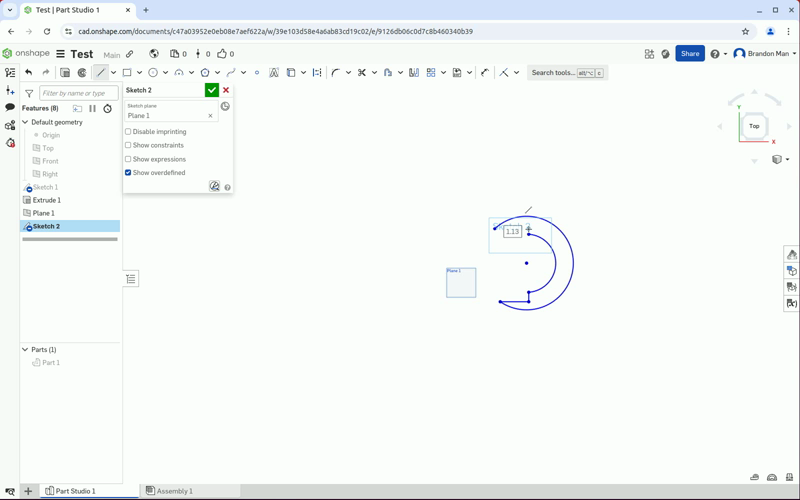
key_up(shift)
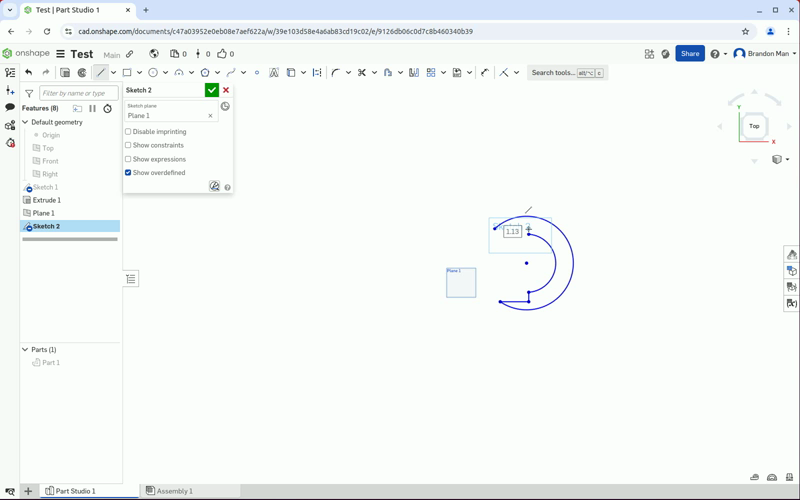
mouse_move(558, 228)
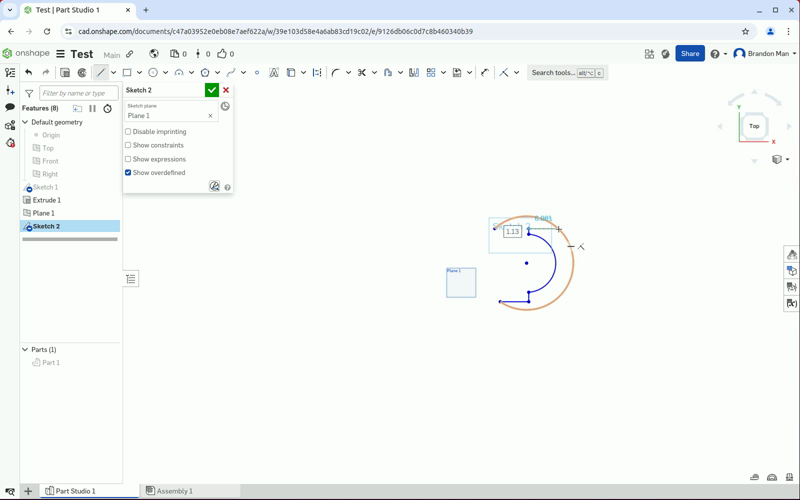
key_down(shift)
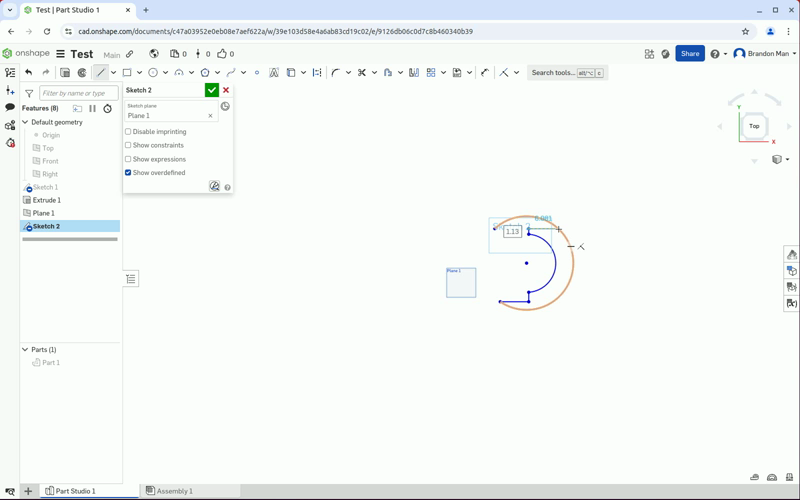
mouse_move(494, 228)
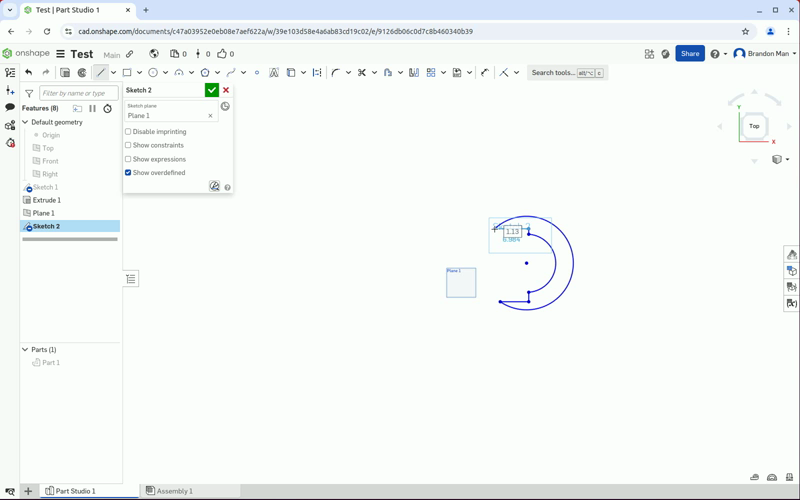
key_up(shift)
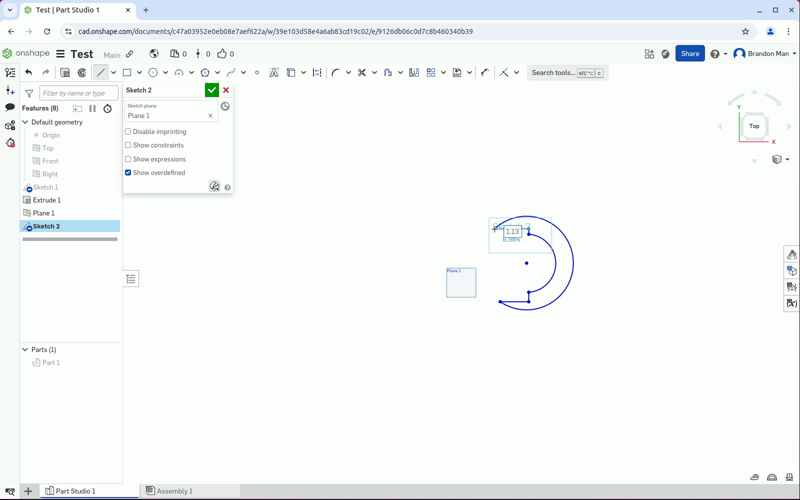
click(494, 228)
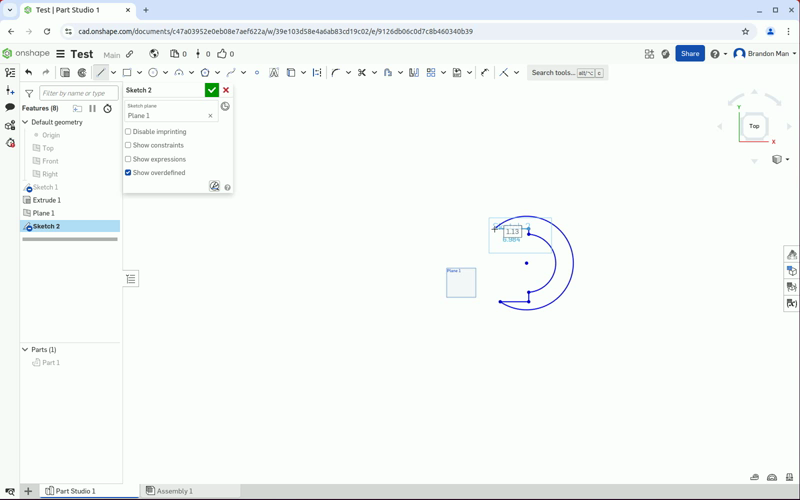
key(esc)
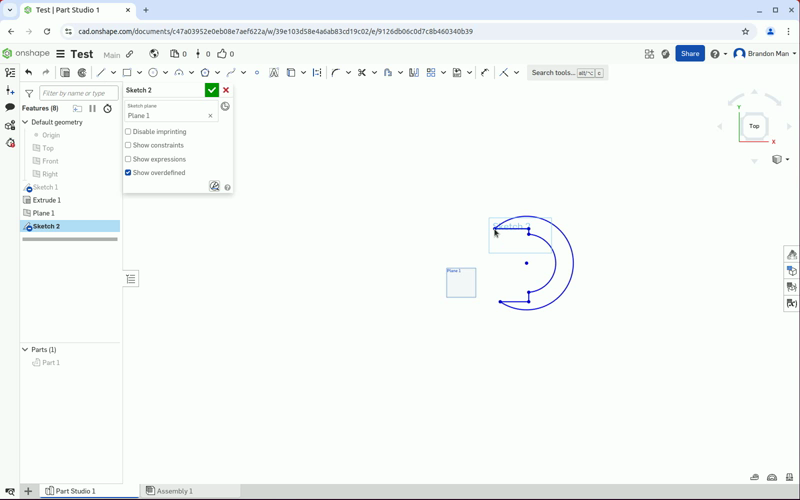
mouse_move(557, 244)
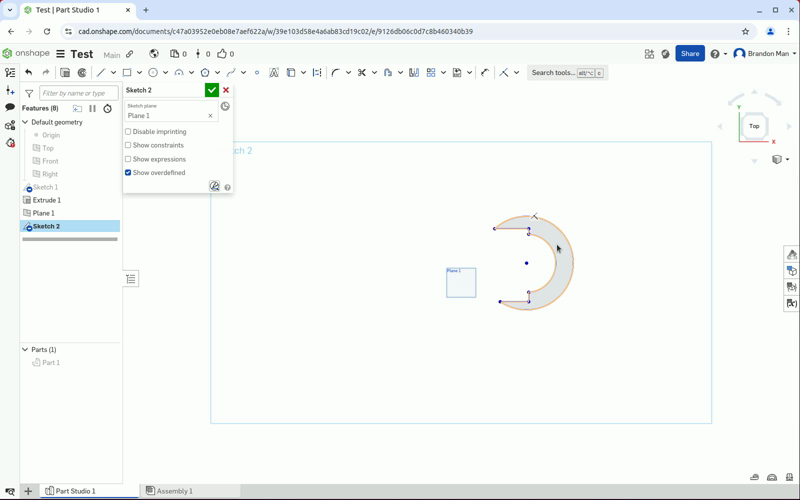
click(557, 244)
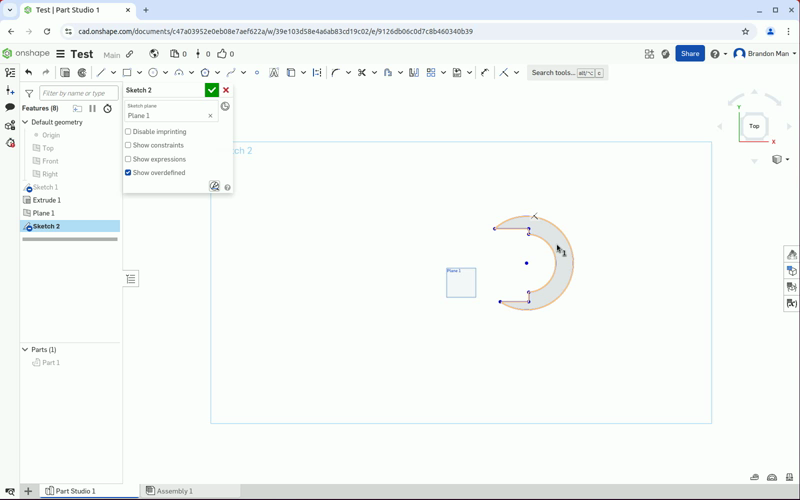
mouse_move(73, 352)
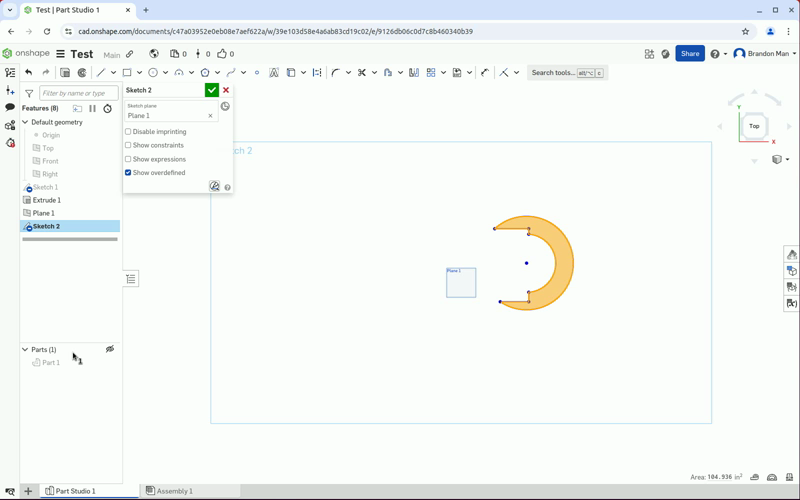
key(shift+y)
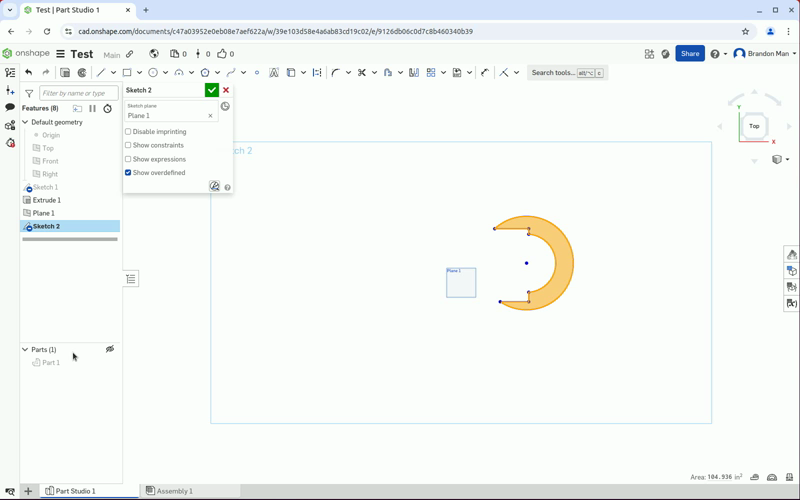
key(shift+e)
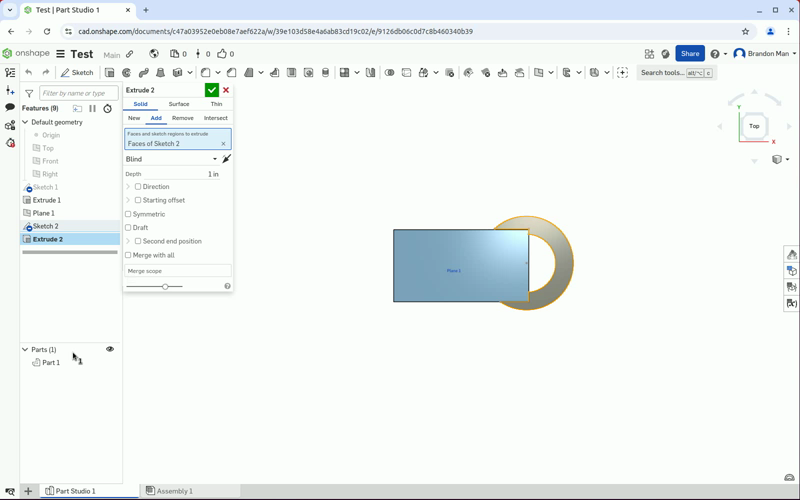
mouse_move(143, 106)
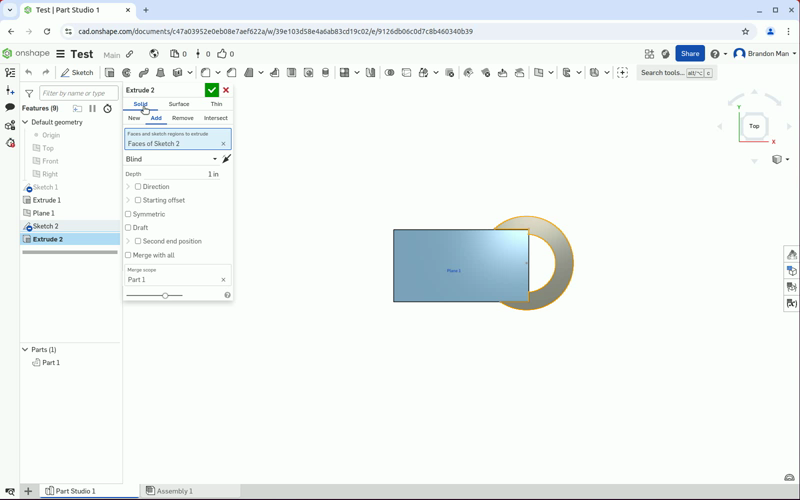
click(143, 106)
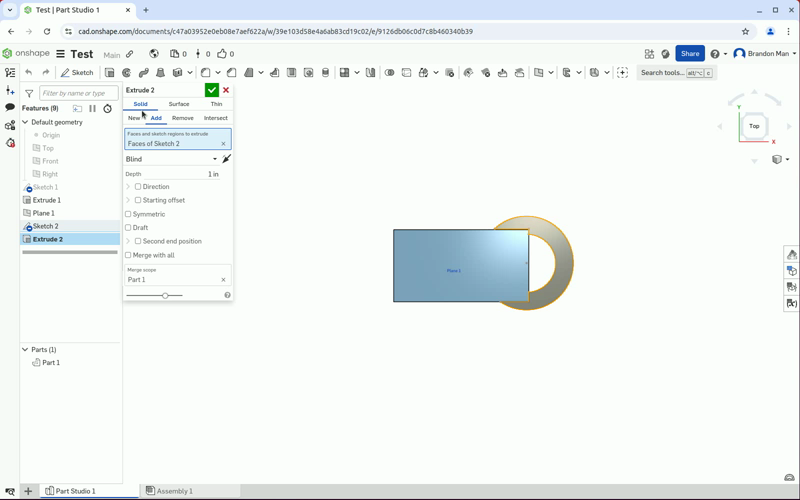
mouse_move(137, 120)
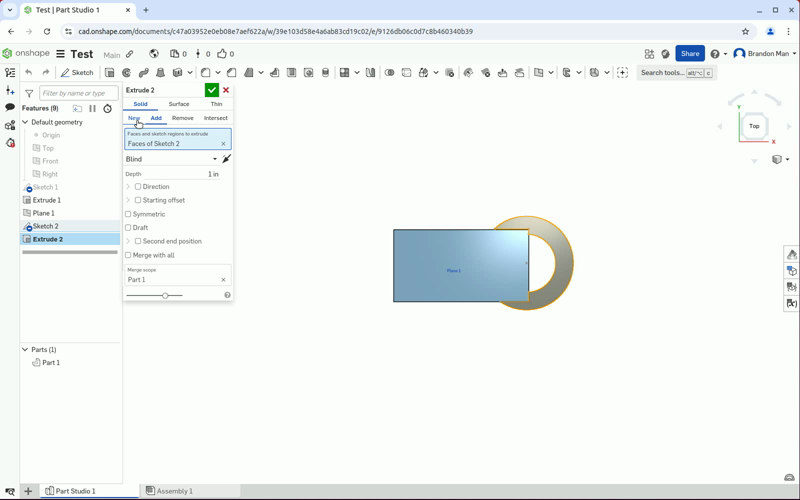
click(137, 120)
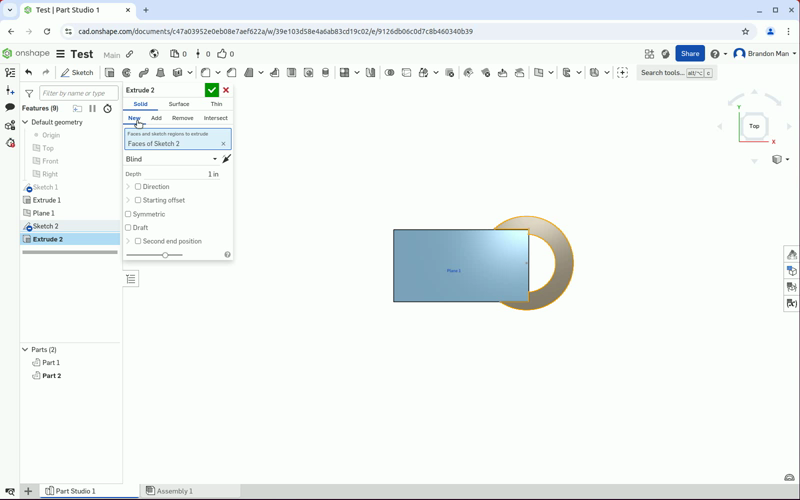
key(tab, 4)
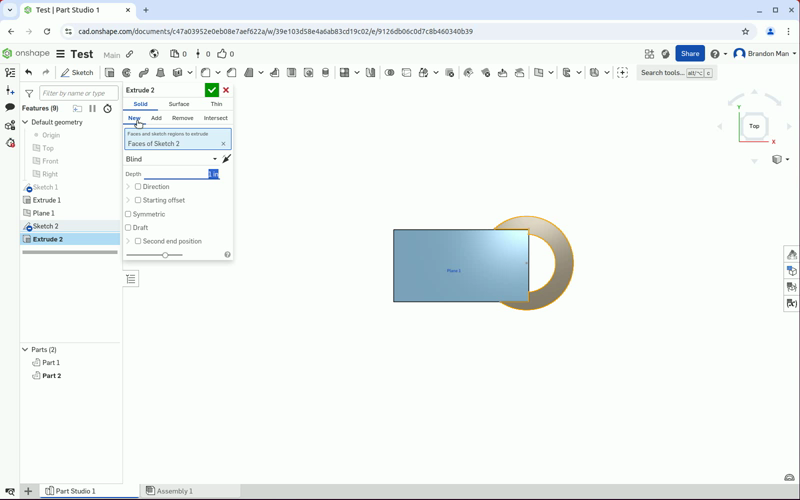
text(12.517)
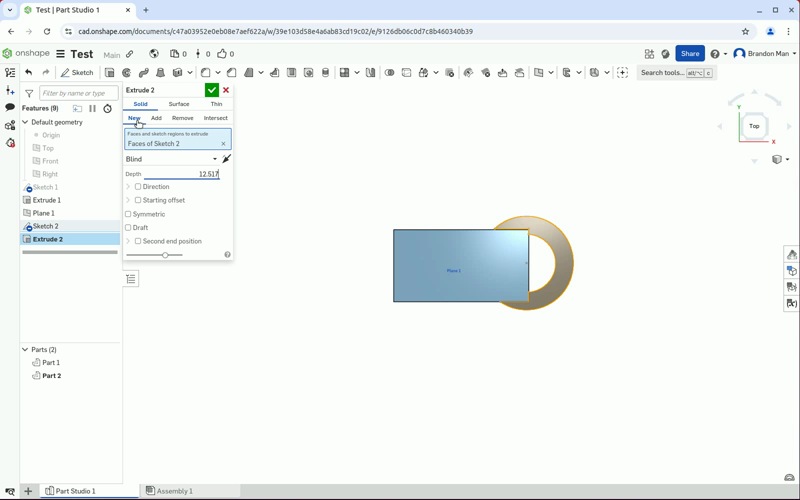
key(enter)
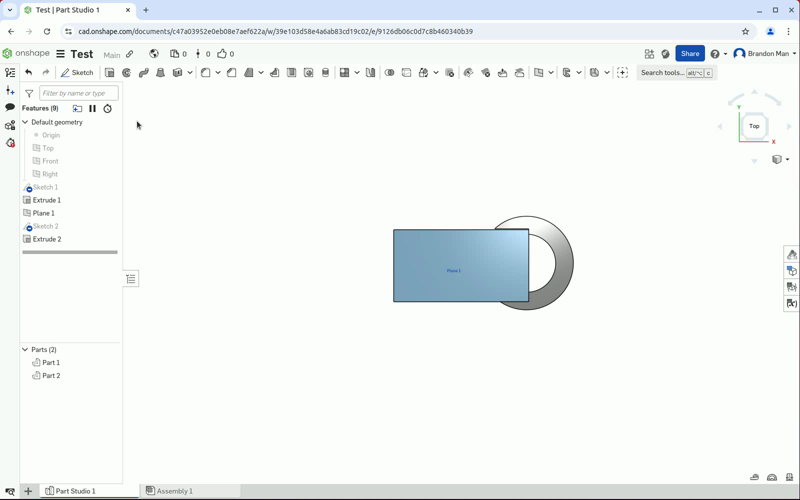
key(shift+h)
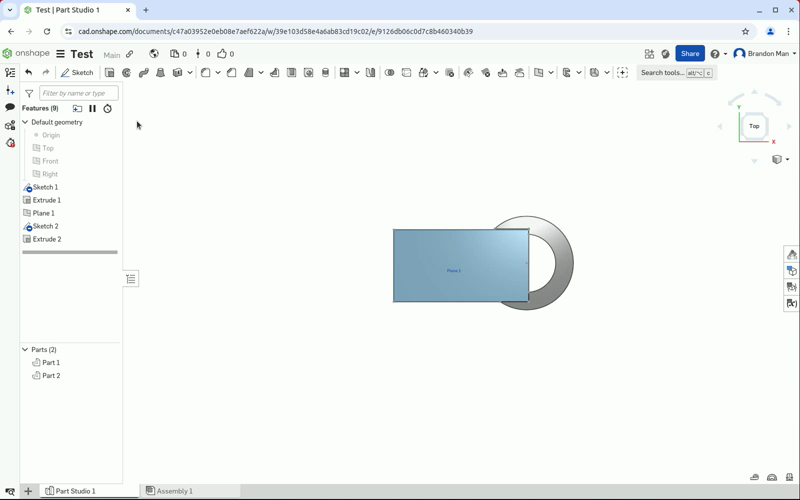
key(shift+h)
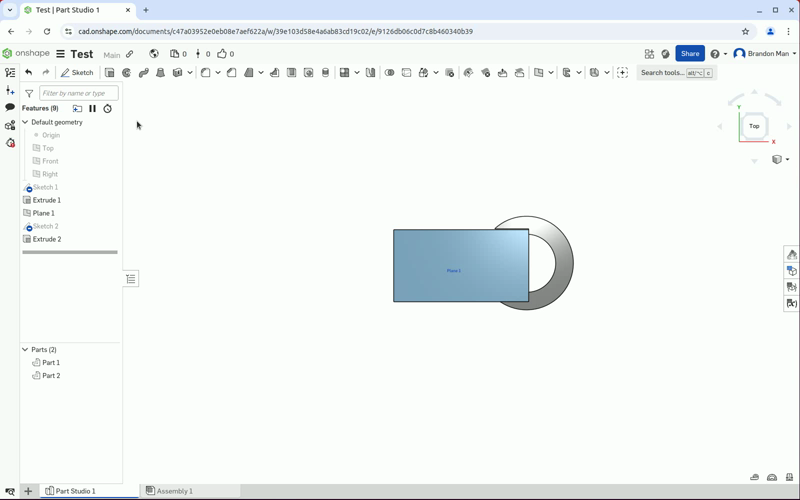
mouse_move(73, 189)
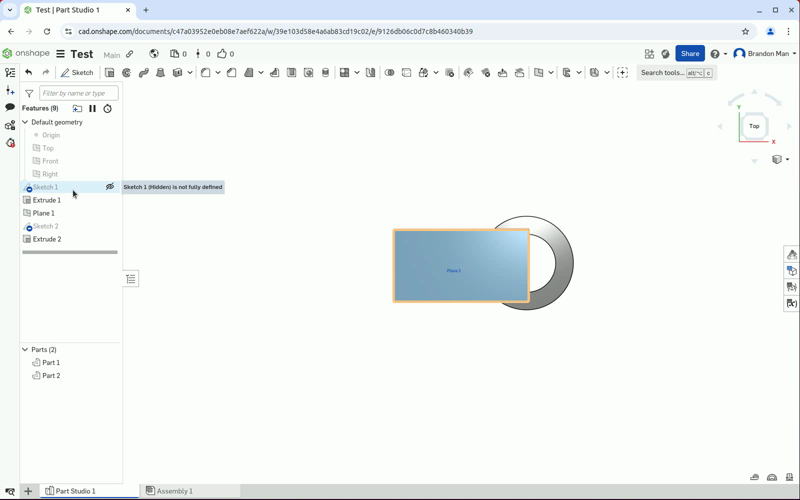
click(73, 189)
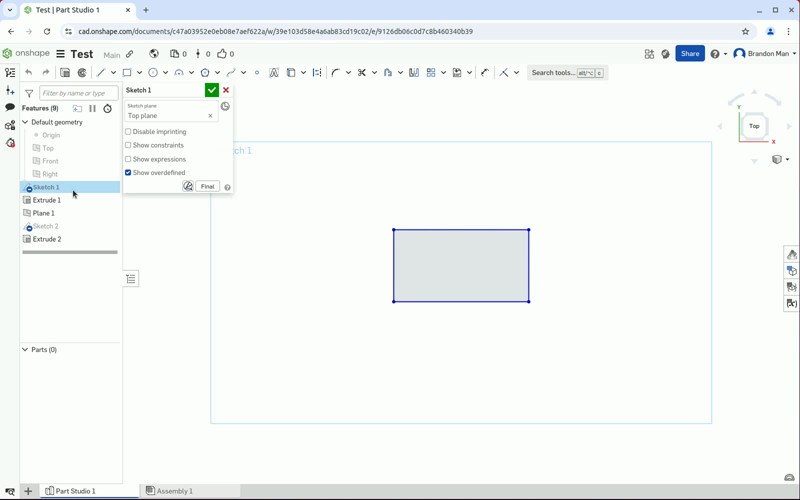
mouse_move(229, 92)
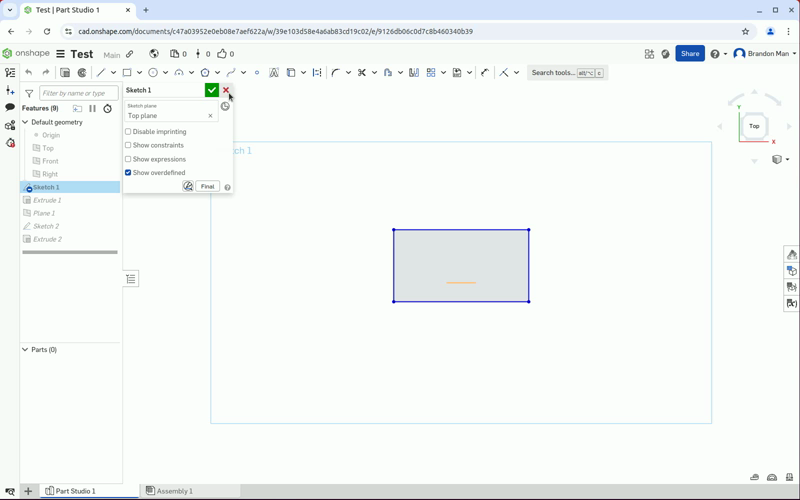
click(229, 92)
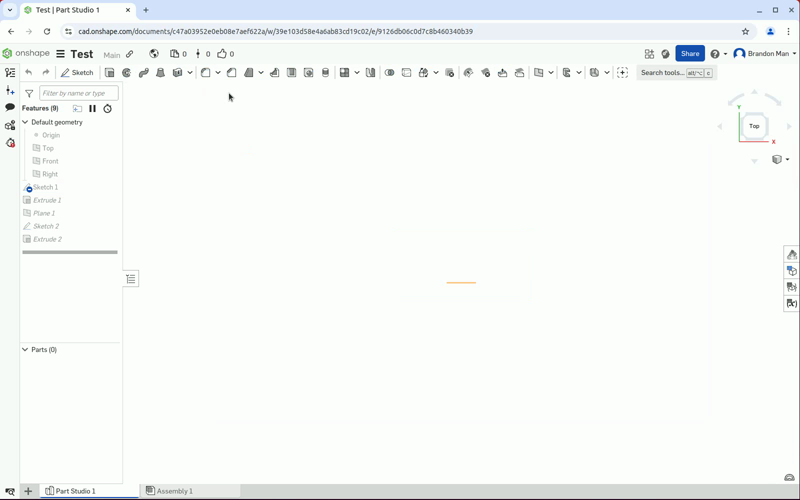
key(shift+s)
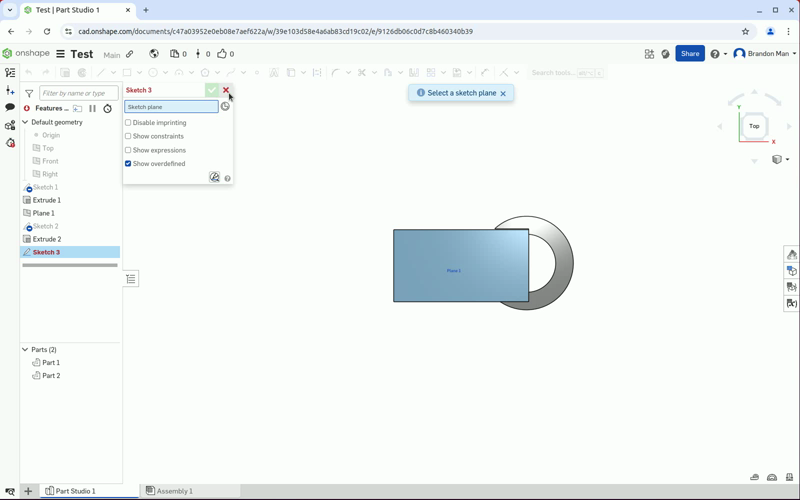
mouse_move(73, 215)
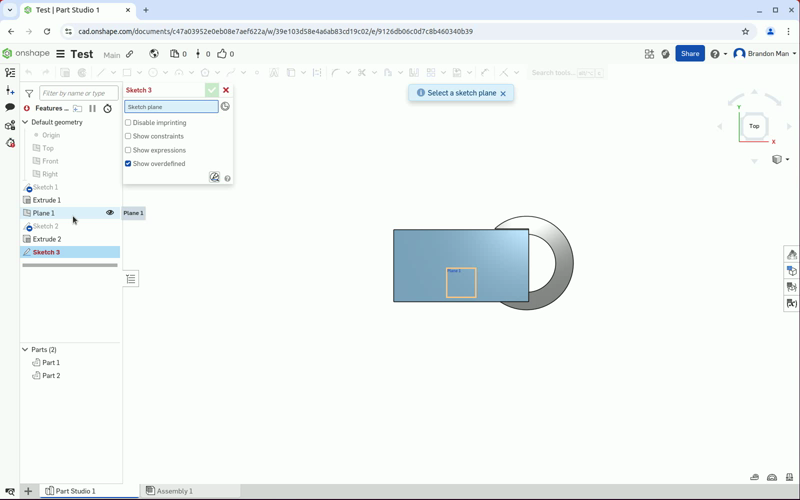
click(73, 215)
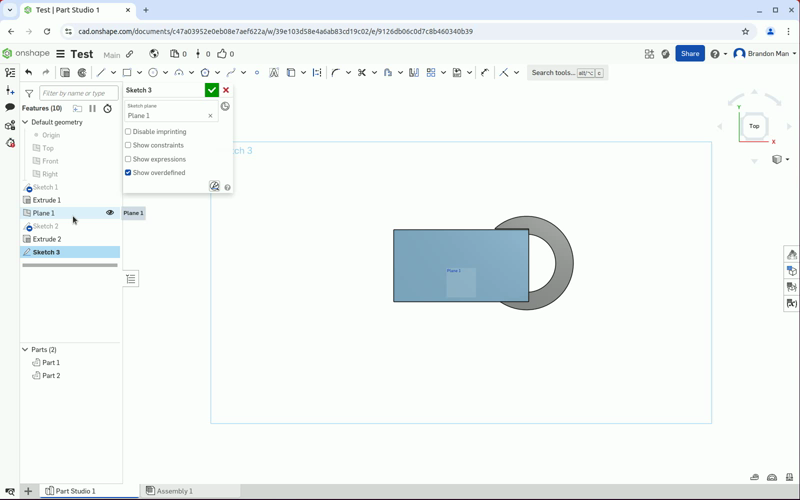
mouse_move(73, 352)
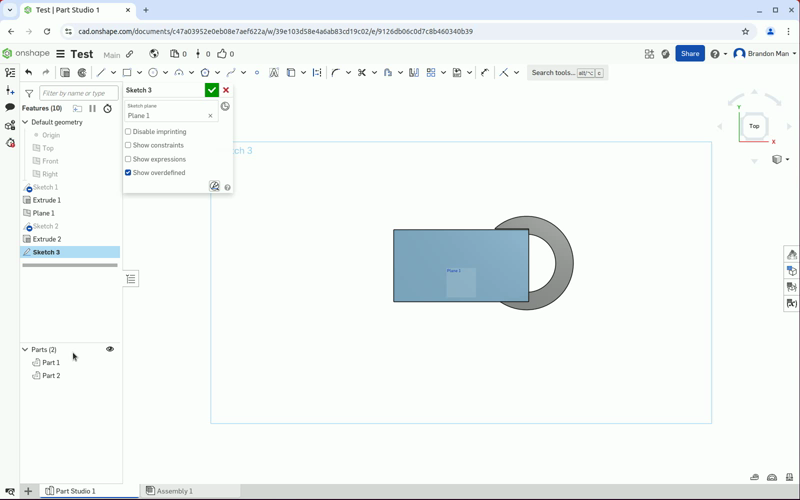
key(y)
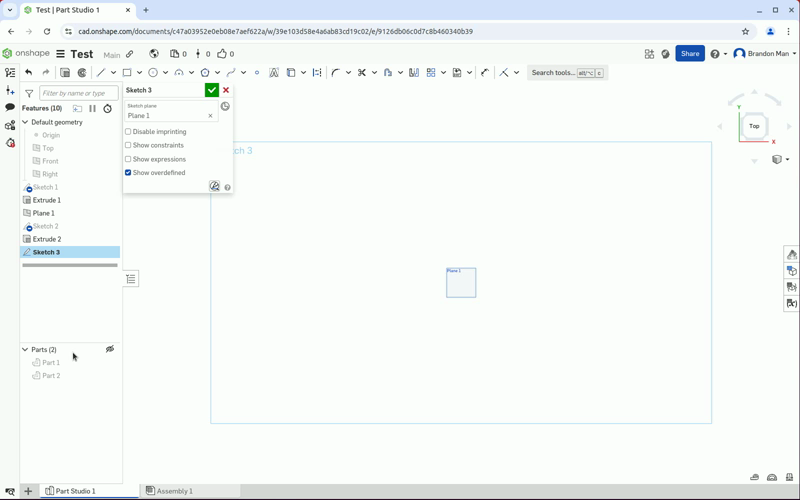
key(a)
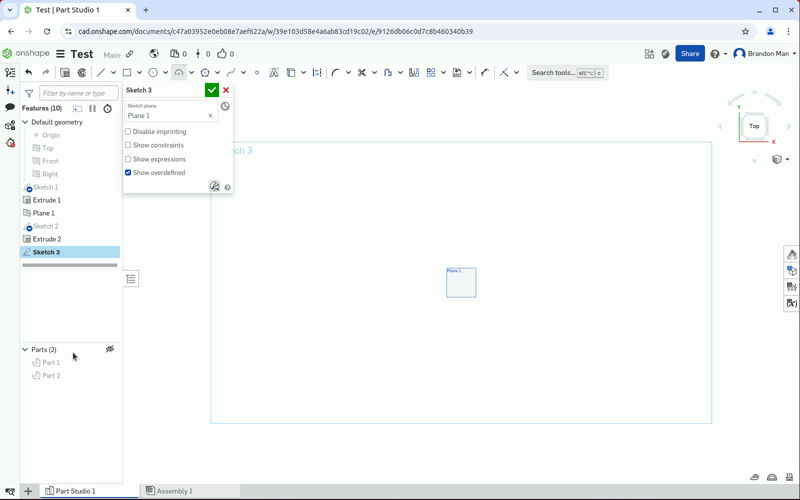
key_down(shift)
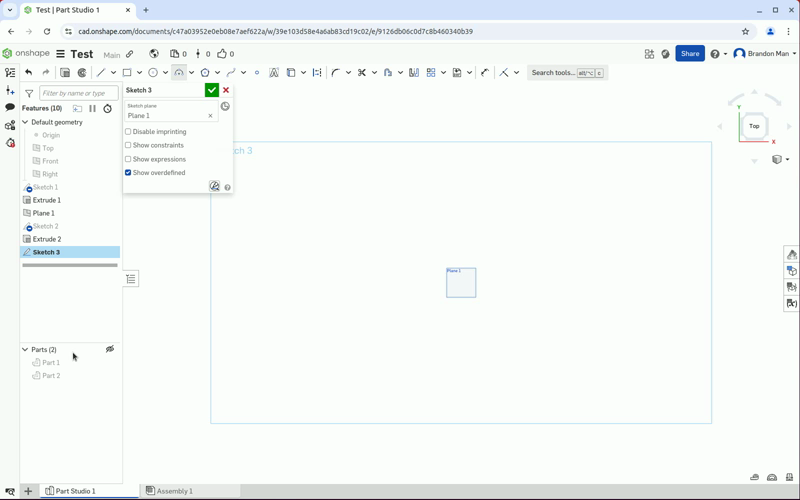
mouse_move(494, 228)
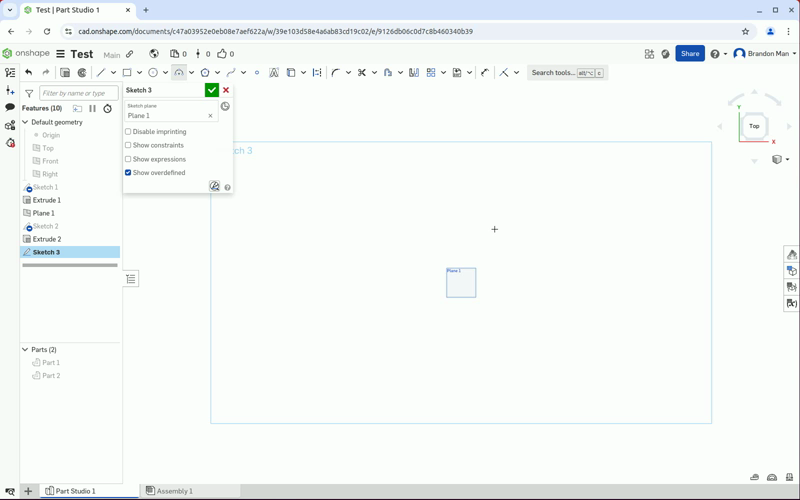
click(494, 228)
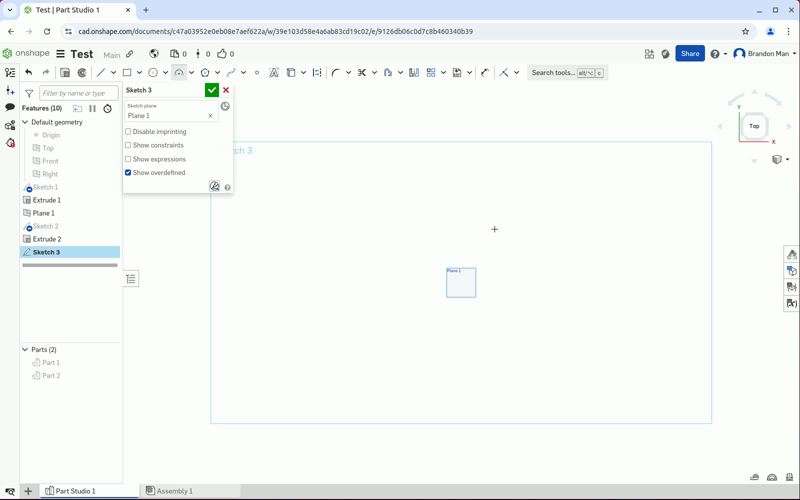
key_up(shift)
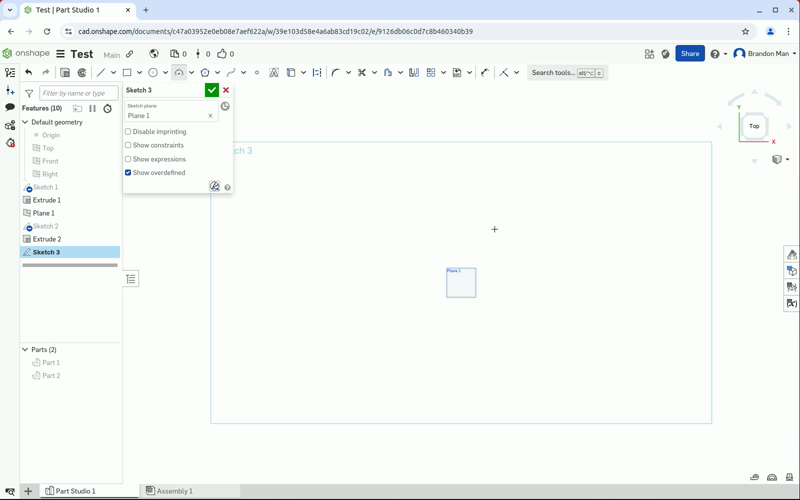
key_down(shift)
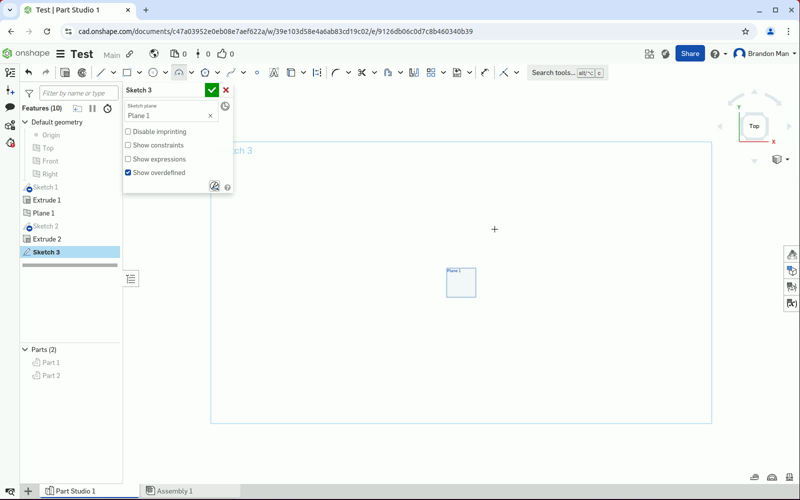
mouse_move(500, 302)
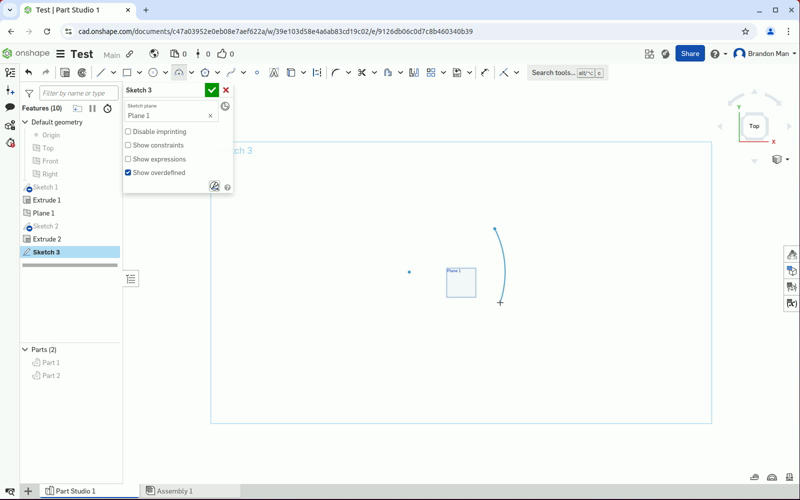
click(500, 302)
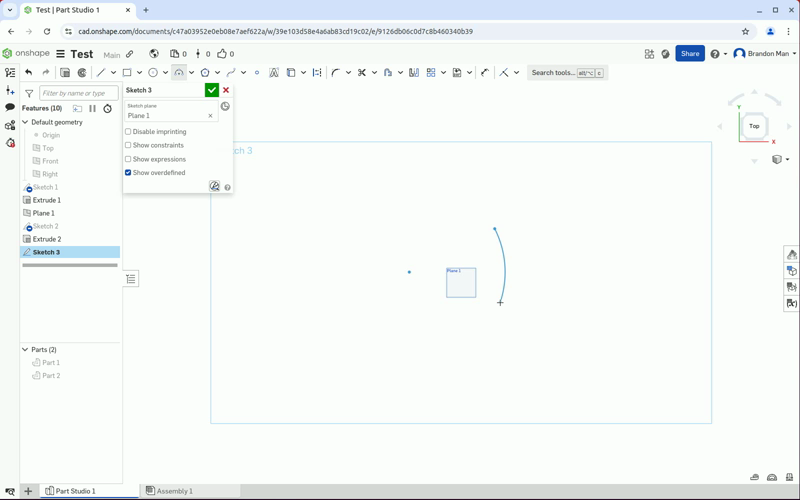
mouse_move(480, 267)
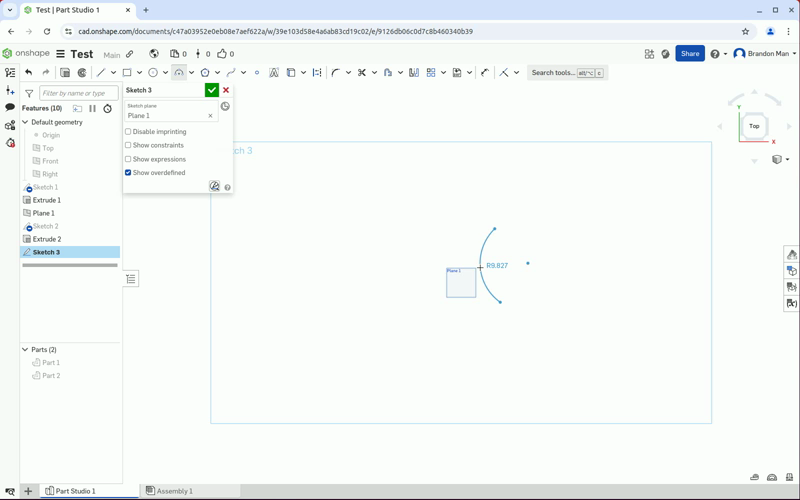
click(480, 267)
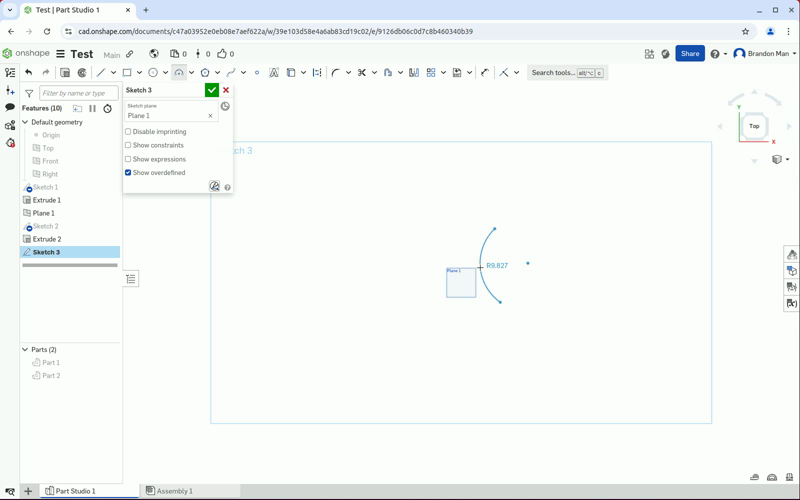
key_up(shift)
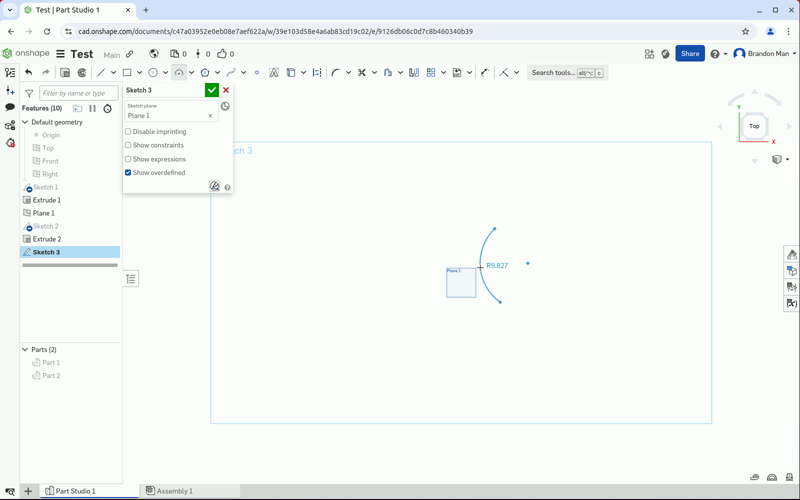
key(esc)
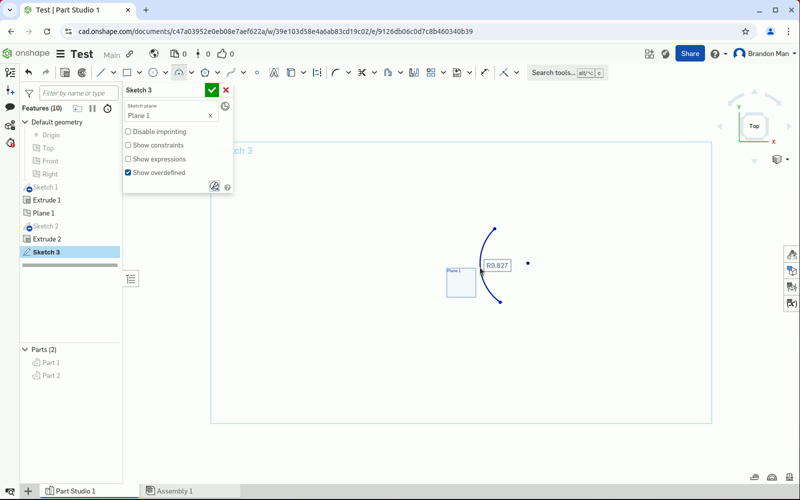
key(l)
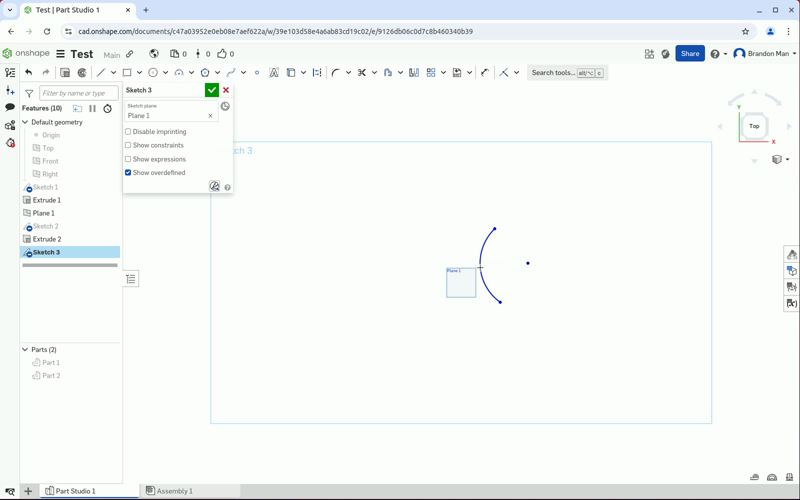
mouse_move(500, 302)
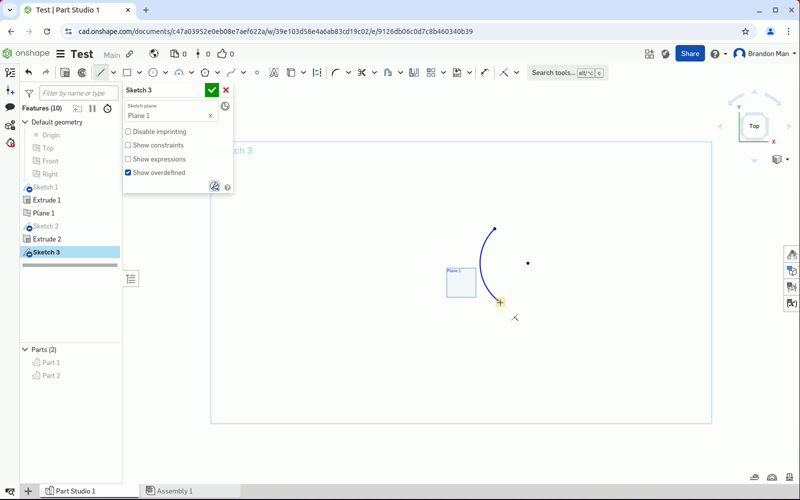
click(500, 302)
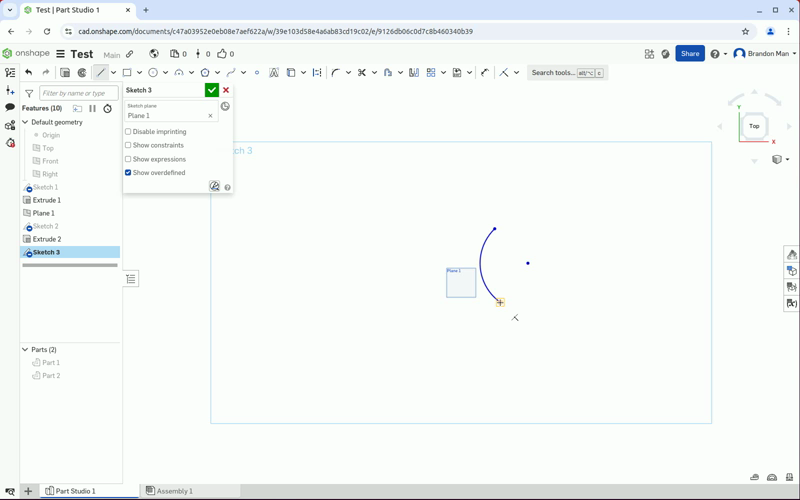
key_down(shift)
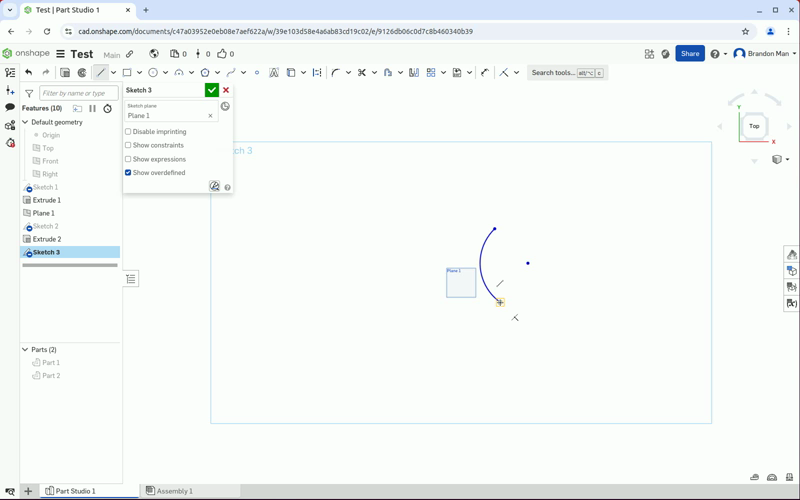
mouse_move(530, 302)
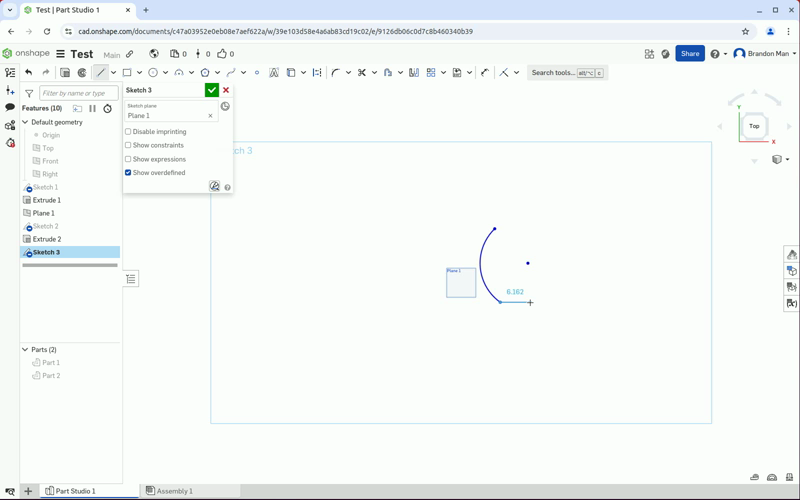
mouse_move(529, 302)
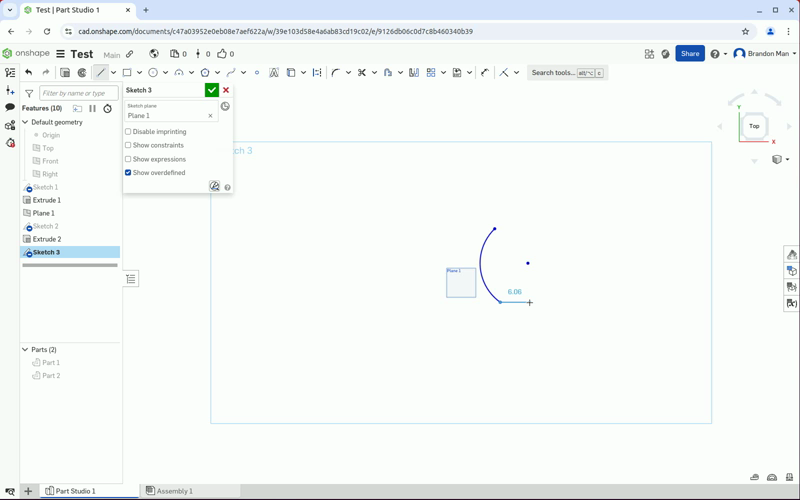
click(529, 302)
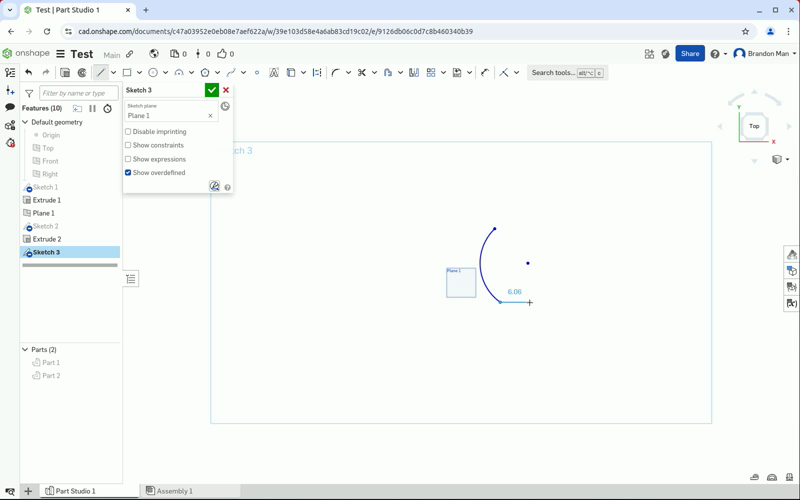
key_up(shift)
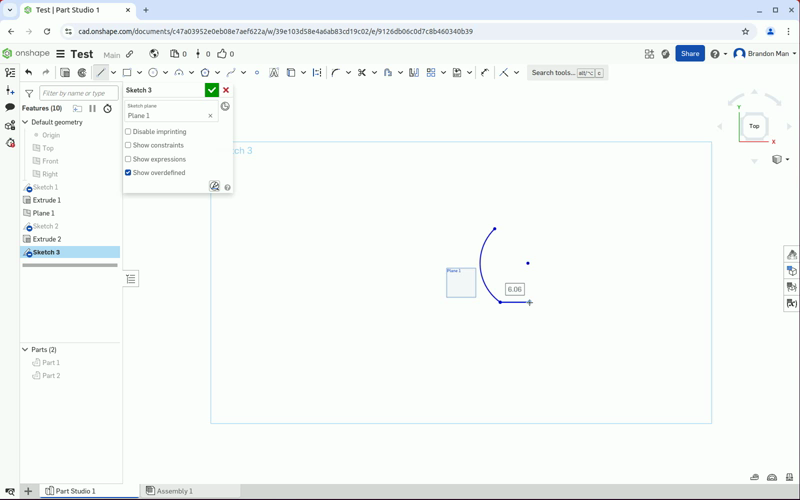
key_down(shift)
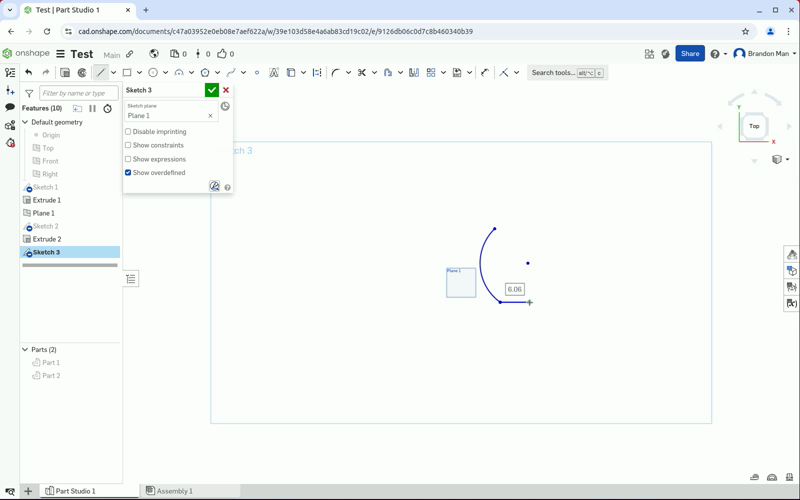
mouse_move(559, 302)
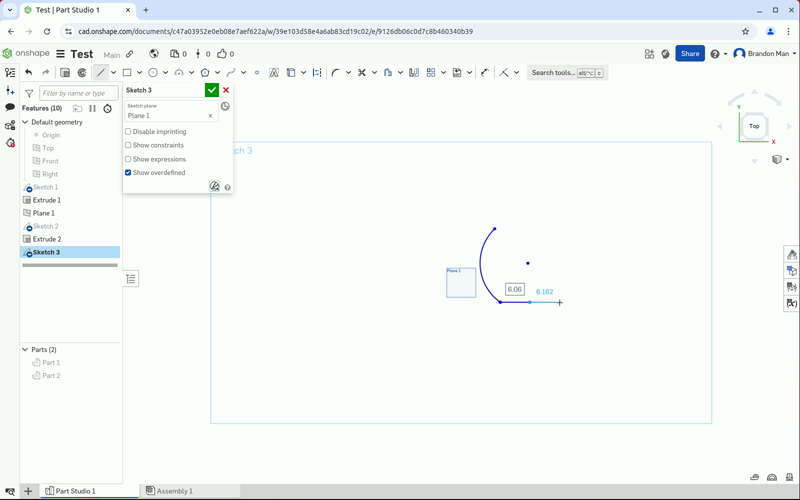
mouse_move(529, 292)
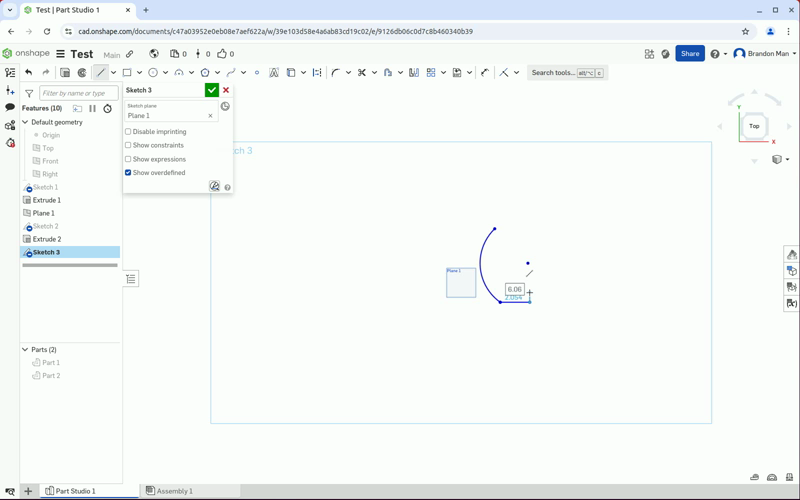
click(529, 292)
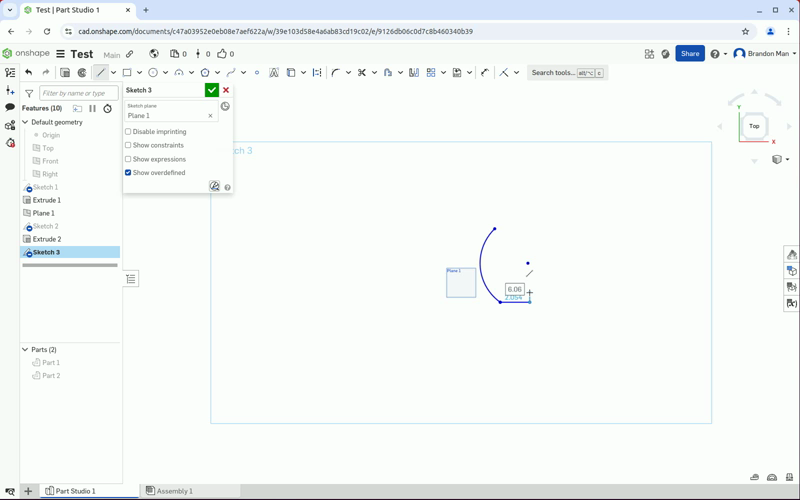
key_up(shift)
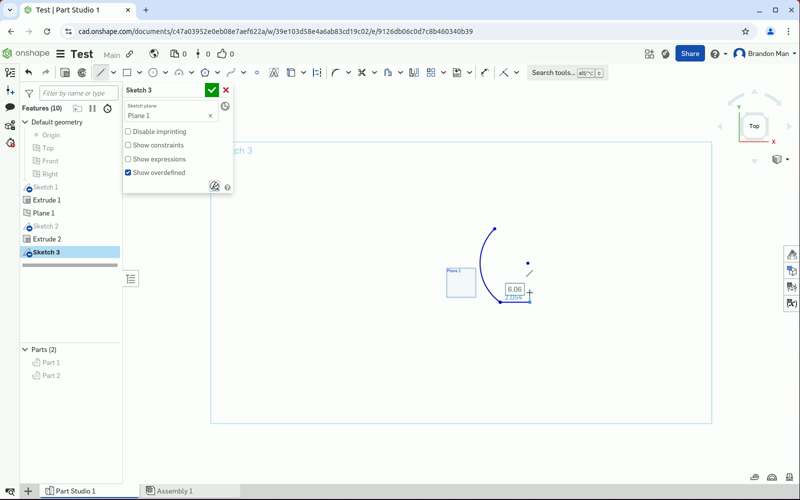
key(esc)
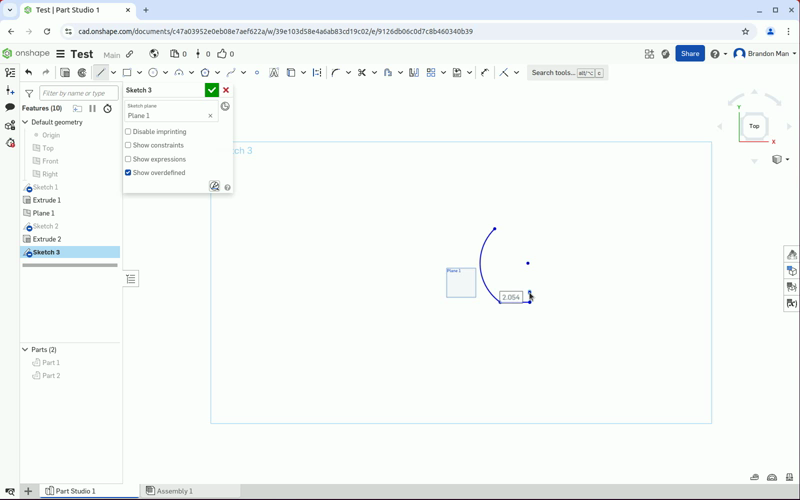
key(a)
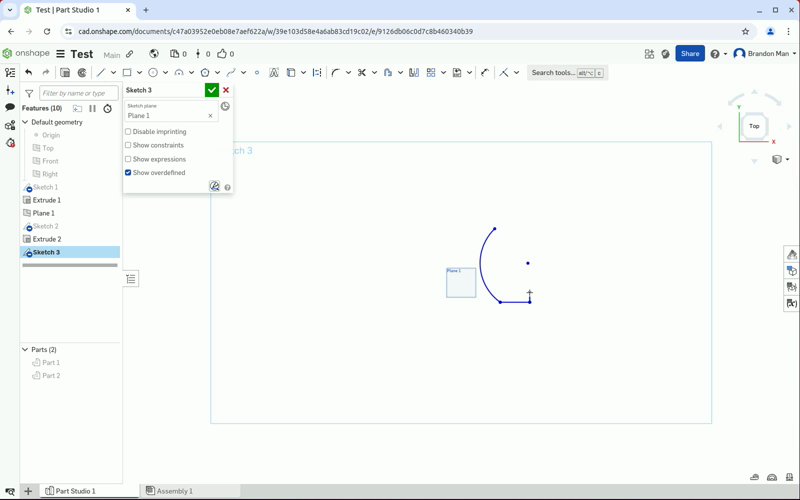
mouse_move(529, 292)
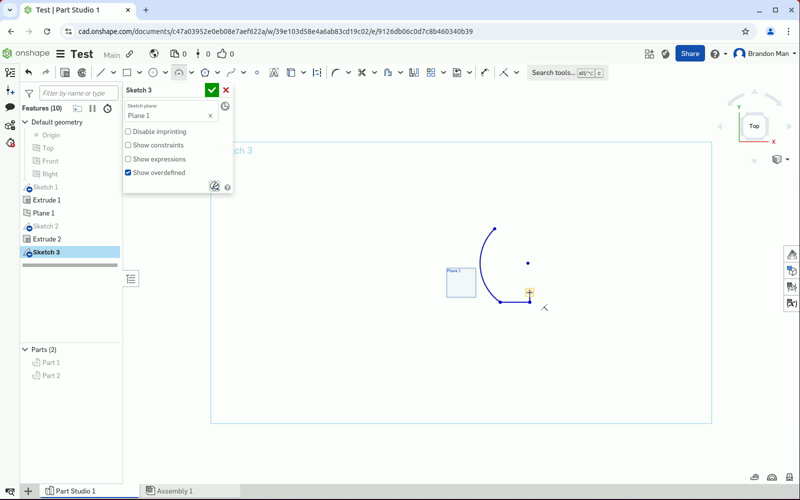
click(529, 292)
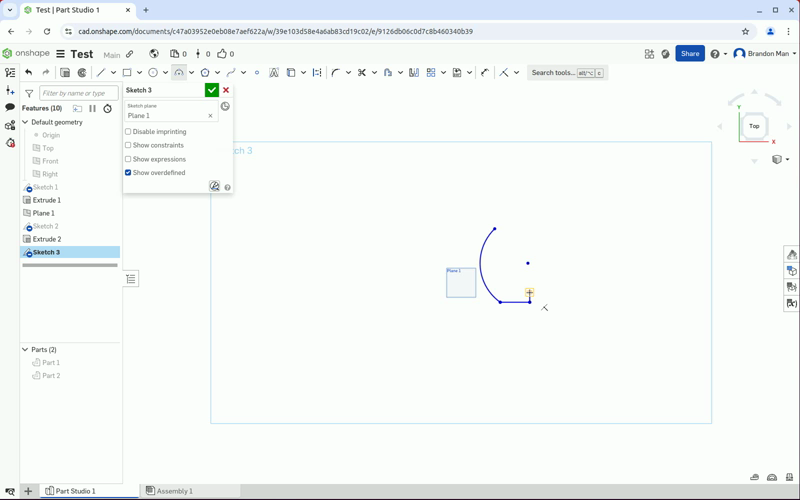
key_down(shift)
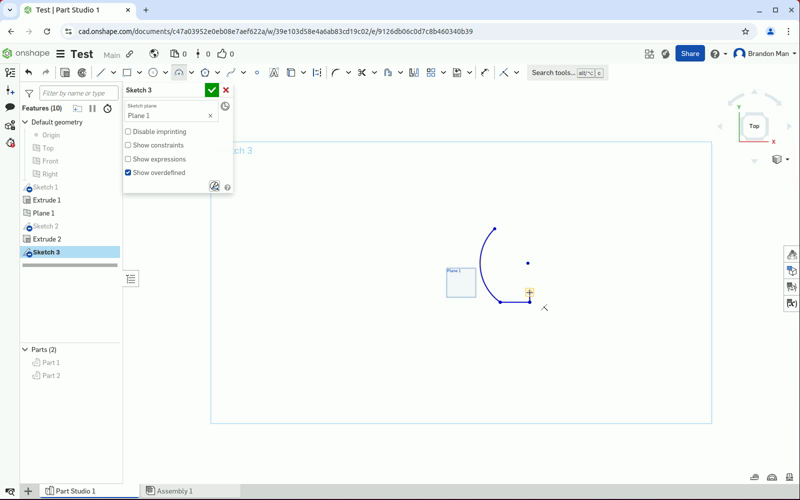
mouse_move(529, 234)
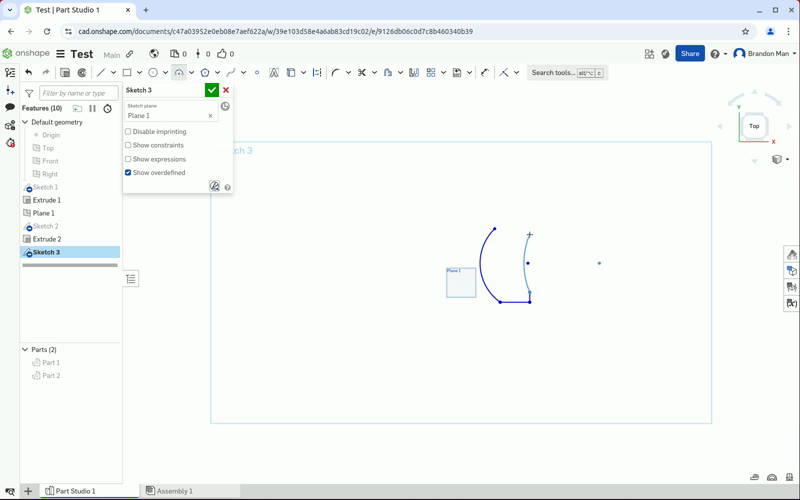
click(529, 234)
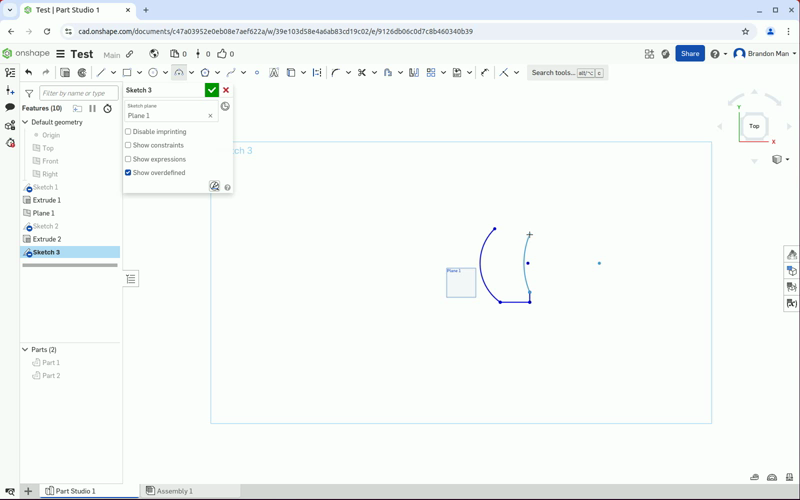
mouse_move(498, 263)
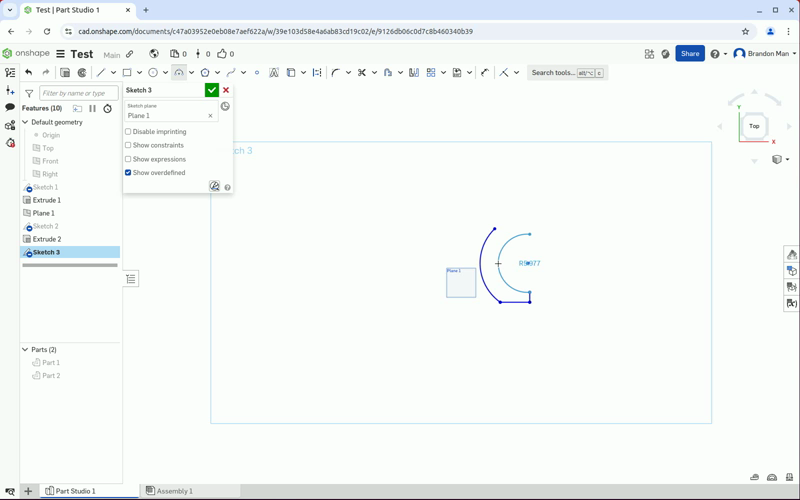
click(498, 263)
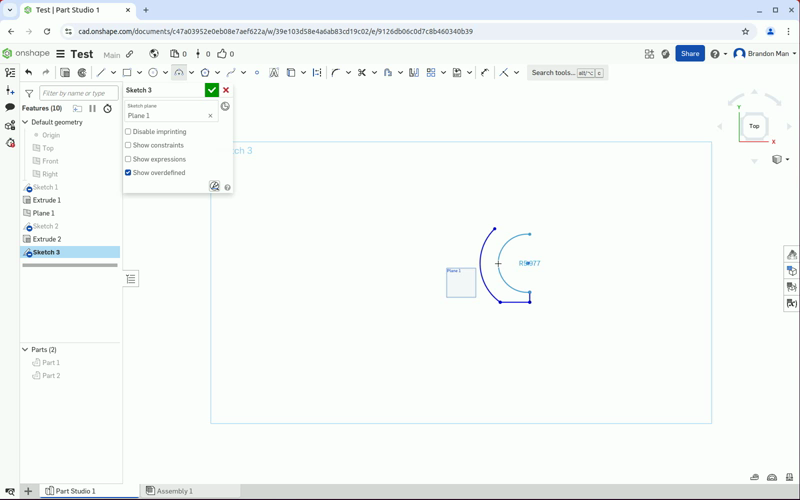
key_up(shift)
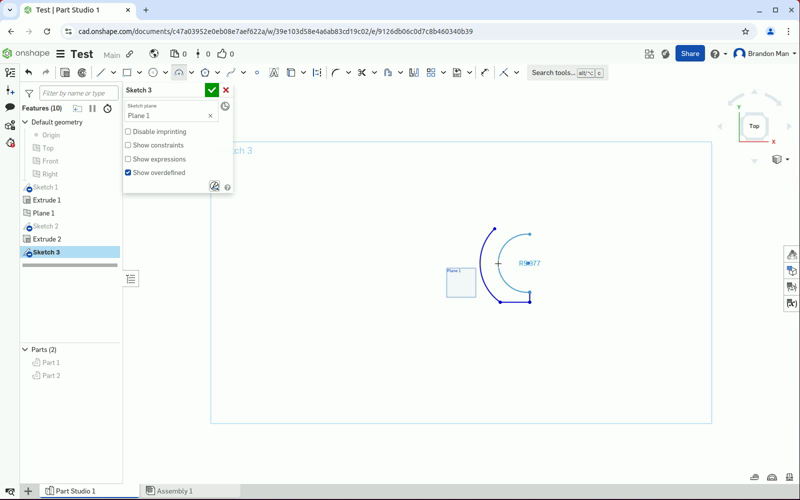
key(esc)
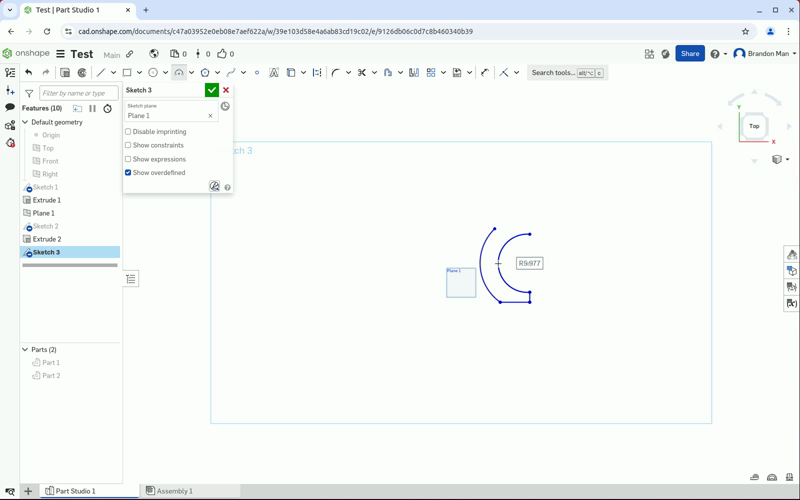
key(l)
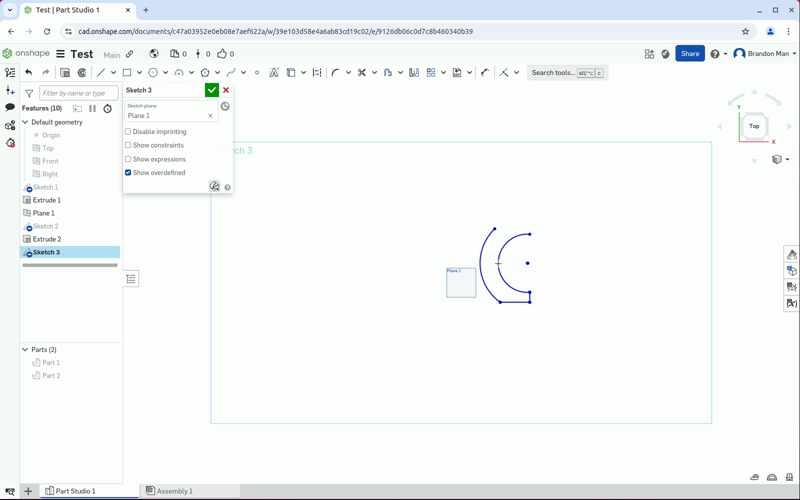
mouse_move(529, 234)
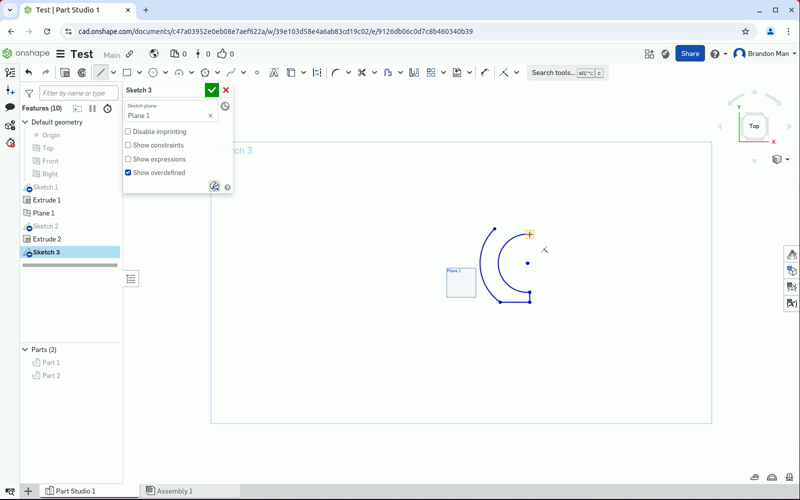
click(529, 234)
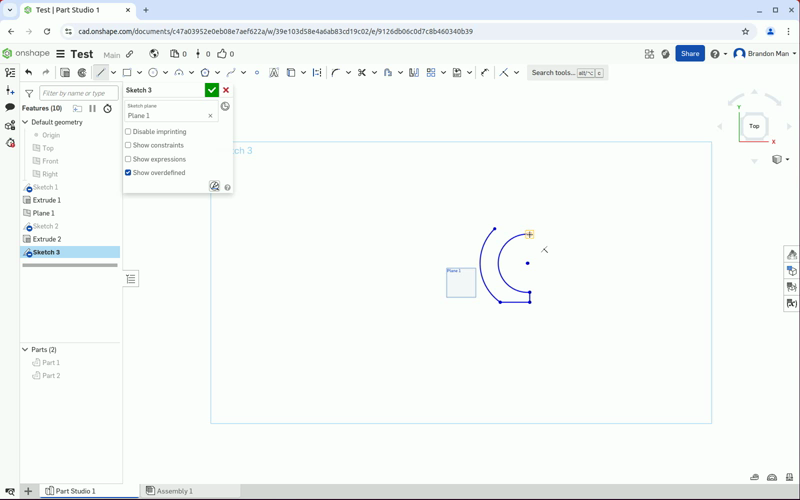
key_down(shift)
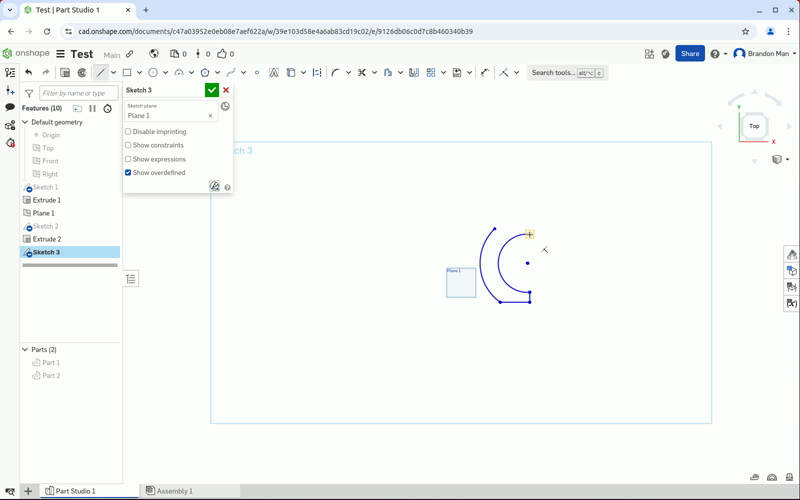
mouse_move(559, 234)
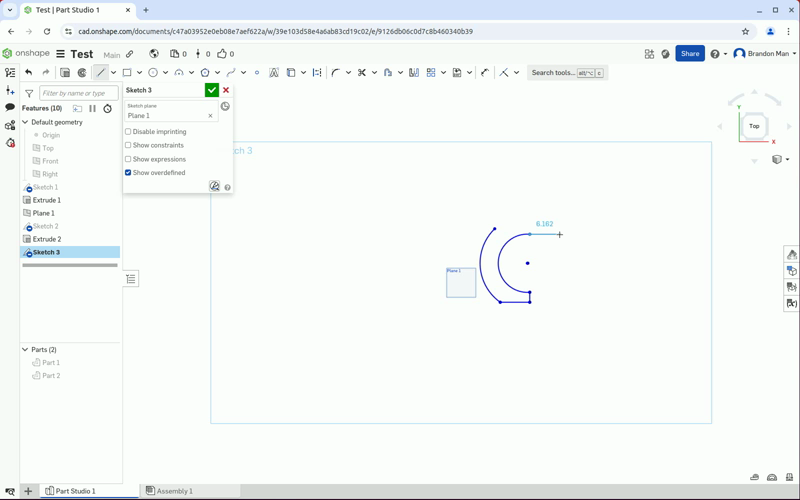
mouse_move(529, 228)
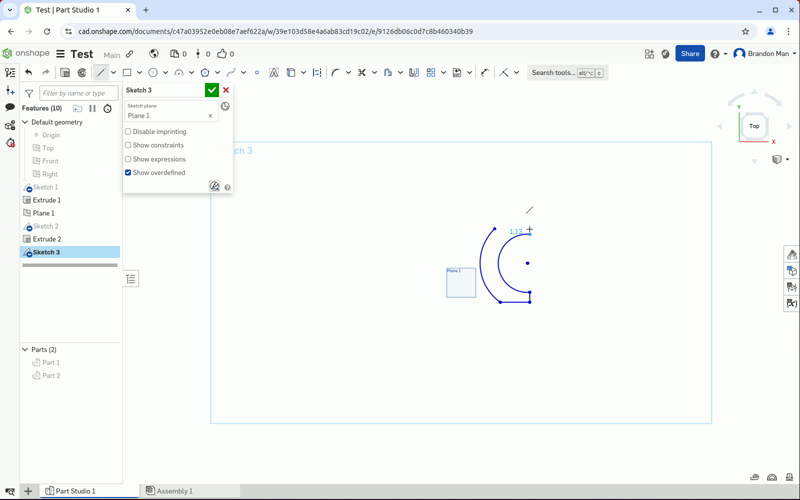
scroll(6)
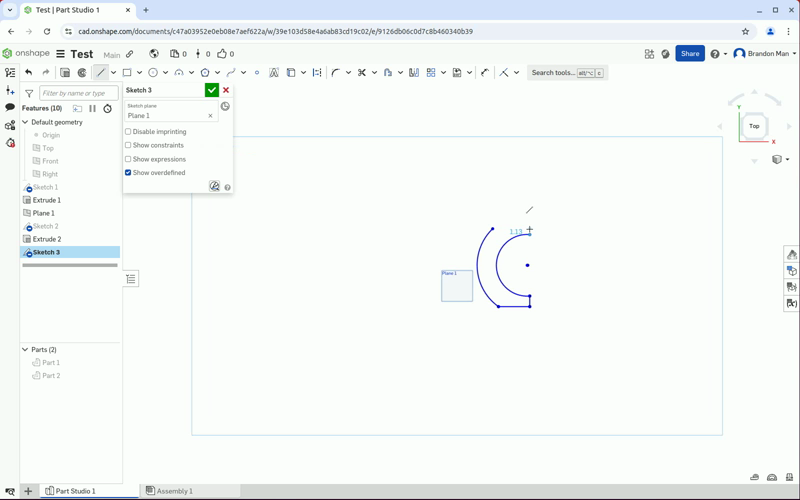
scroll(6)
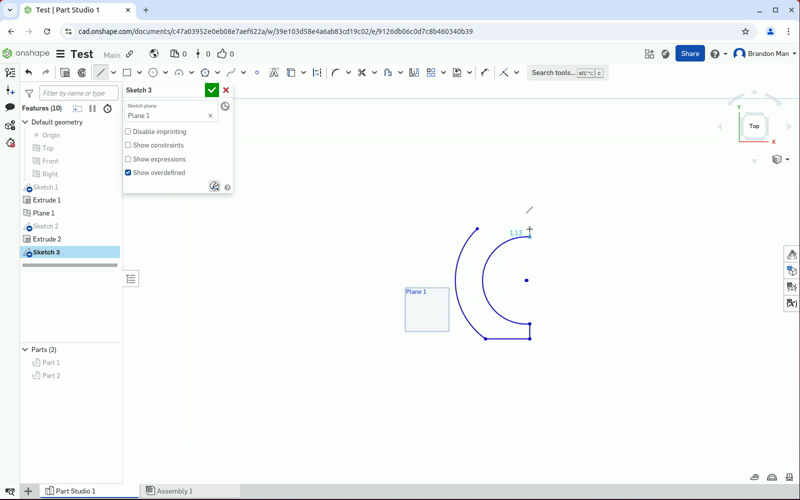
scroll(6)
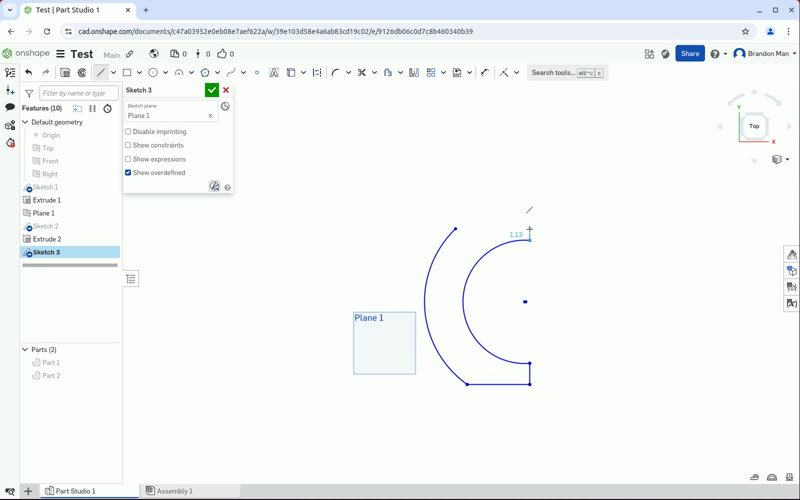
scroll(6)
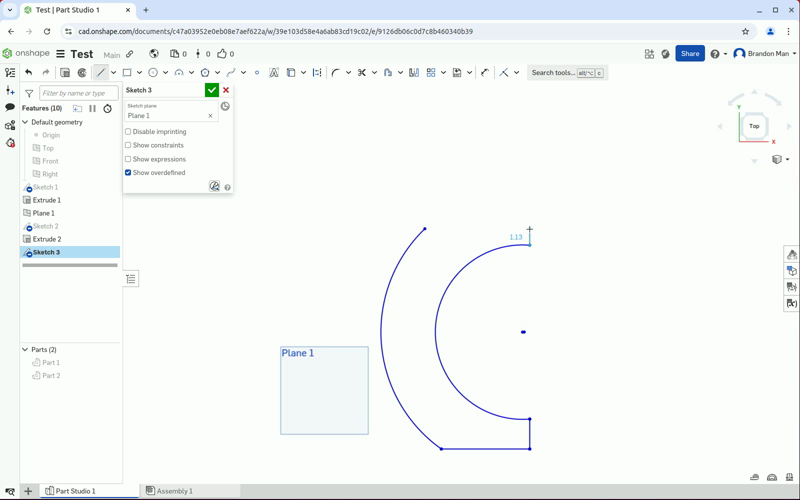
scroll(6)
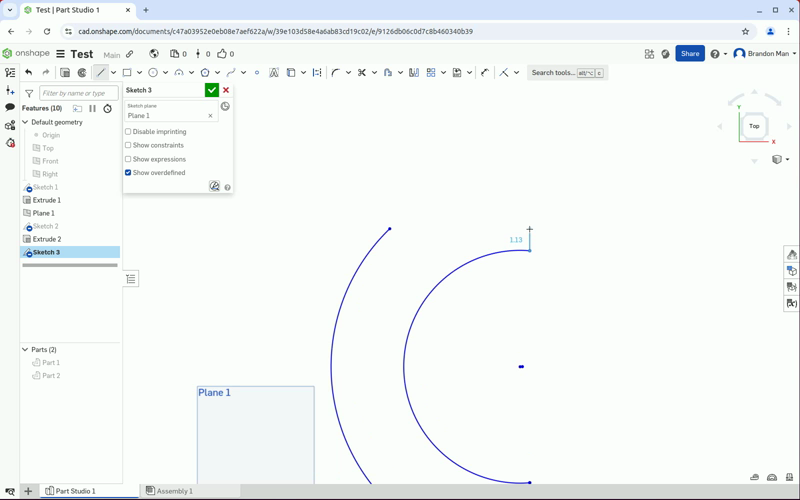
scroll(6)
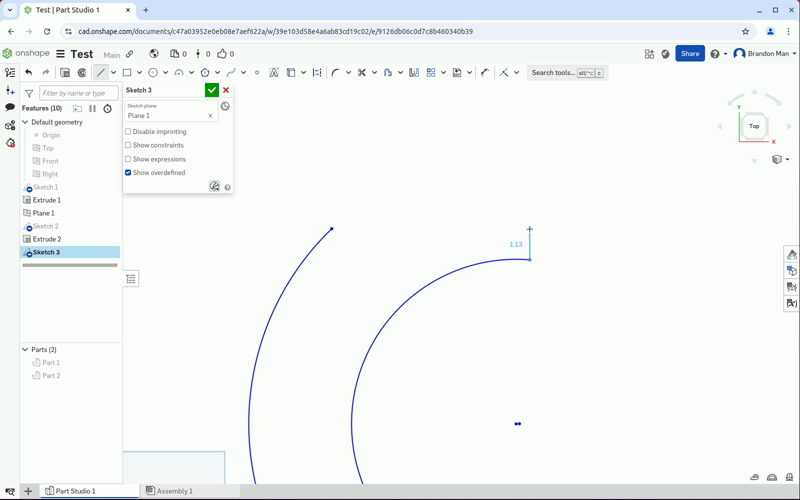
scroll(6)
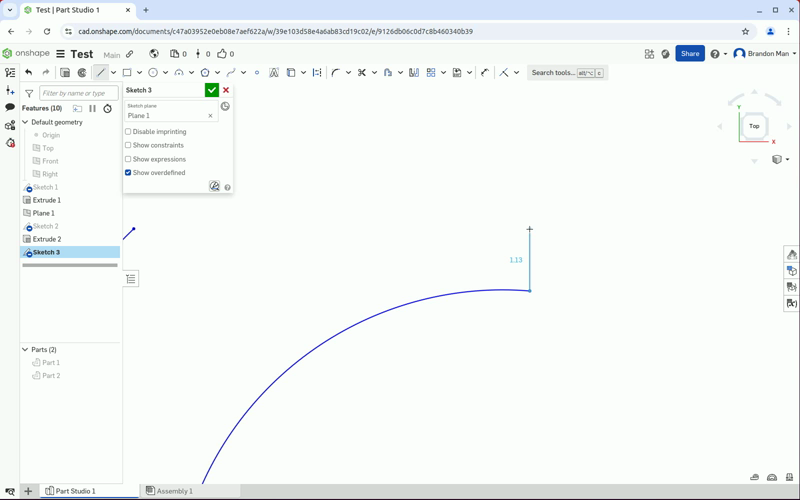
click(529, 228)
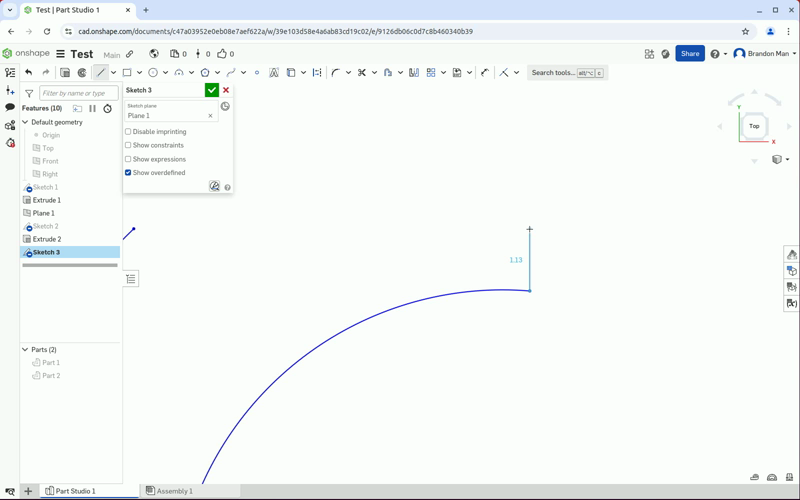
scroll(-6)
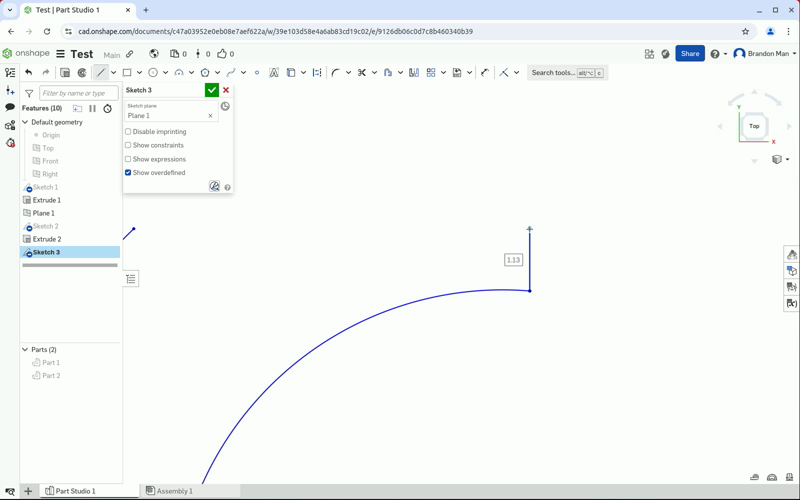
scroll(-6)
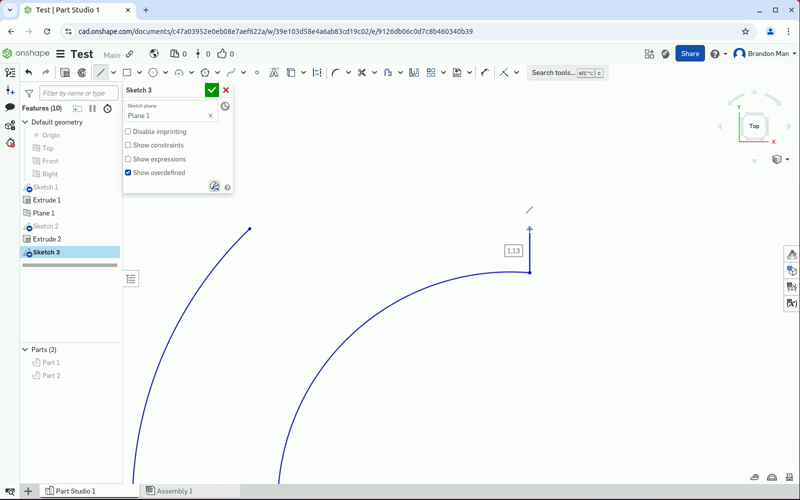
scroll(-6)
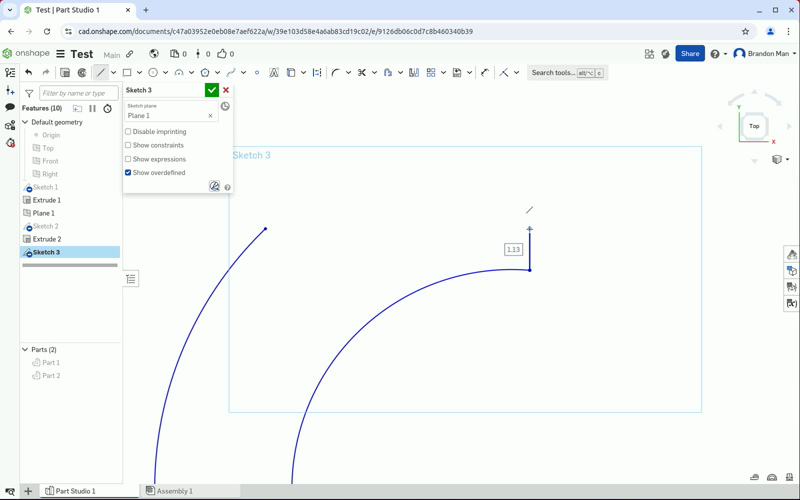
scroll(-6)
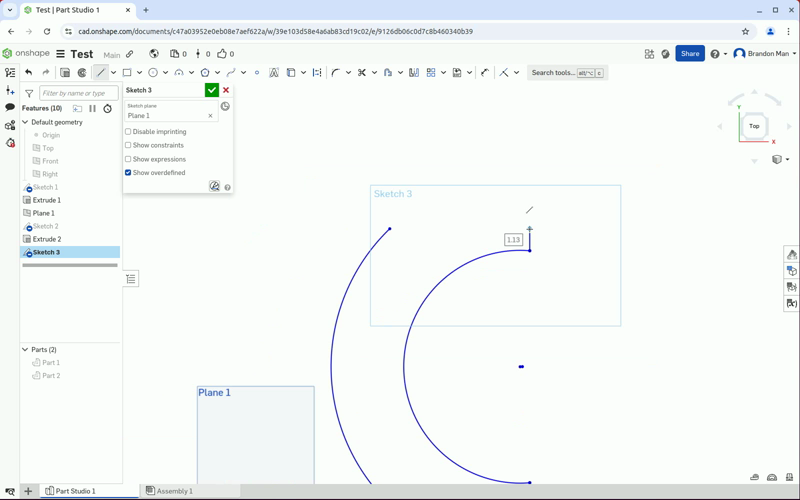
scroll(-6)
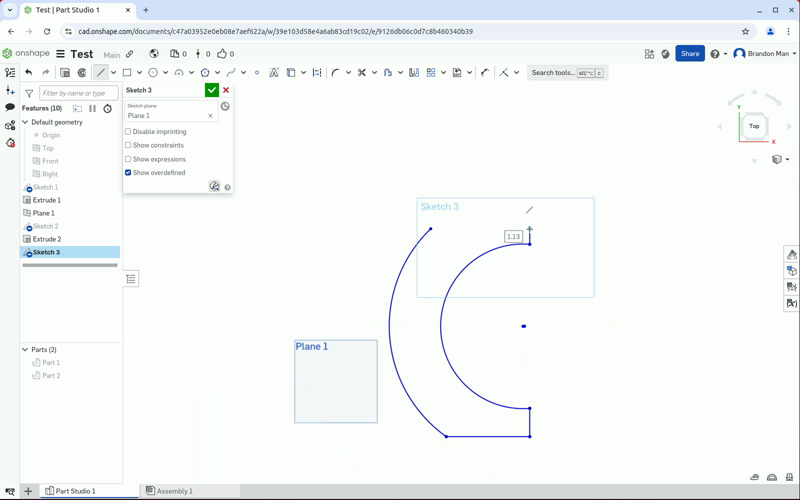
scroll(-6)
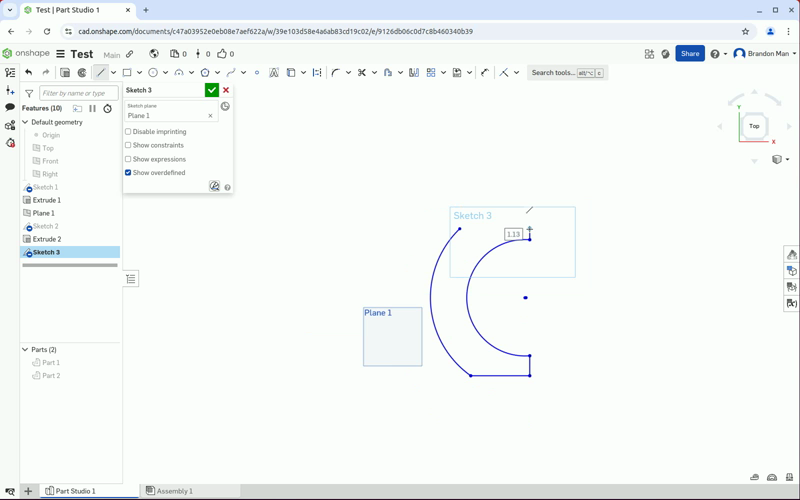
scroll(-6)
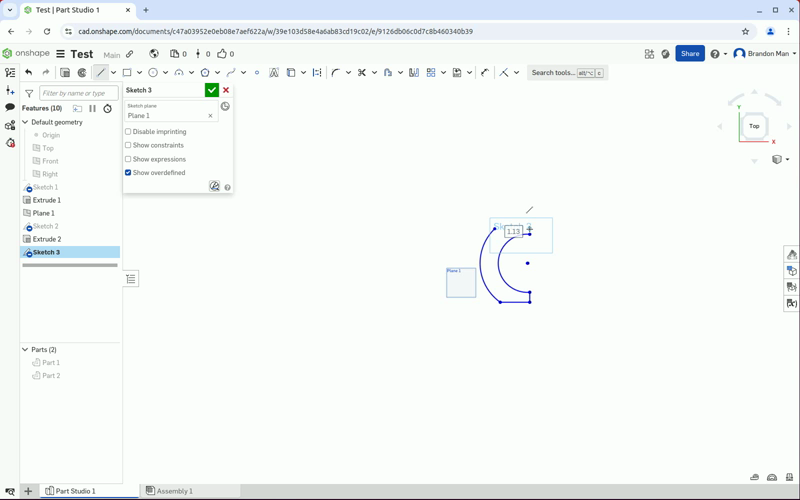
key_up(shift)
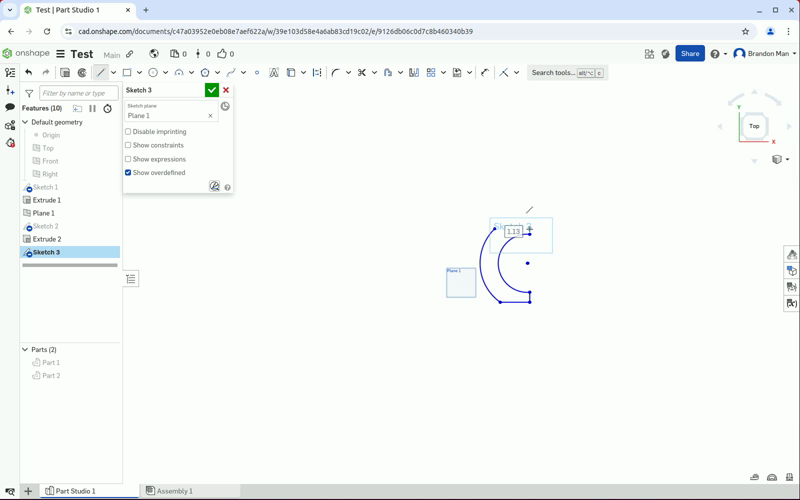
mouse_move(559, 228)
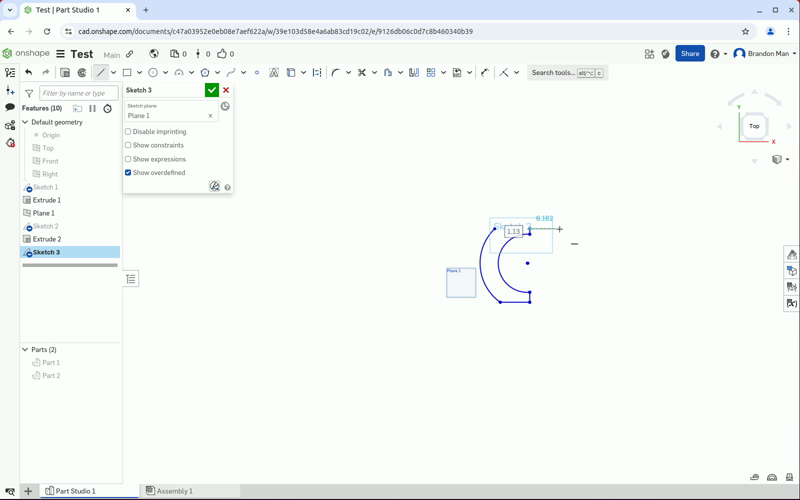
key_down(shift)
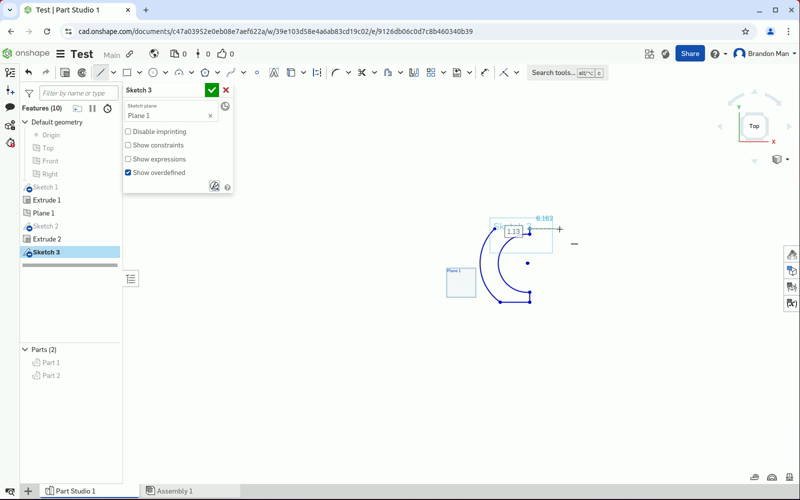
mouse_move(494, 228)
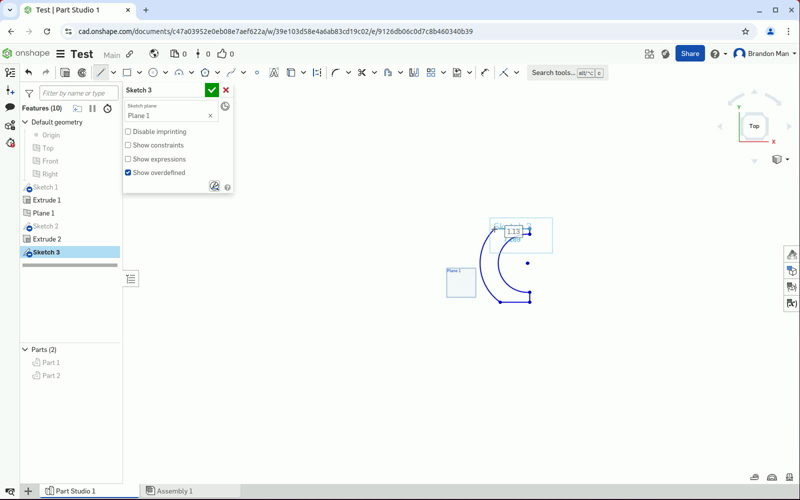
key_up(shift)
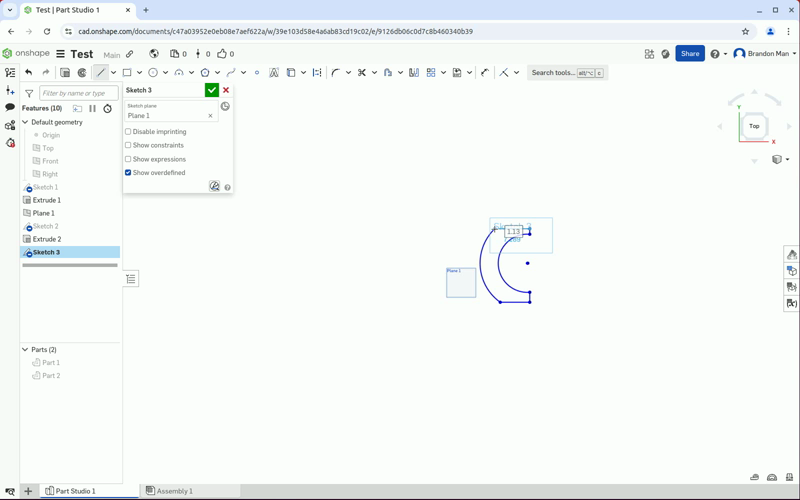
click(494, 228)
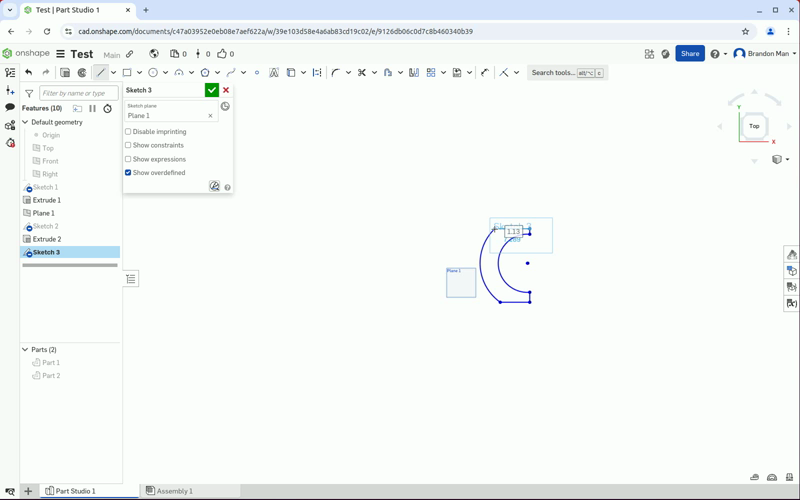
key(esc)
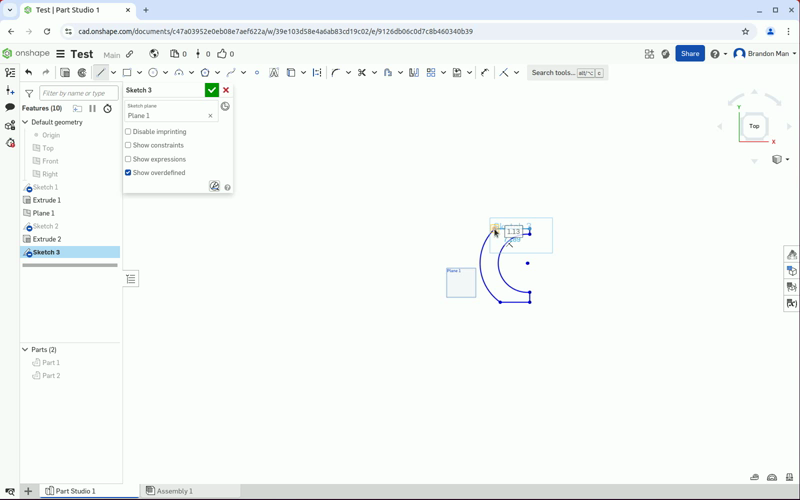
mouse_move(495, 236)
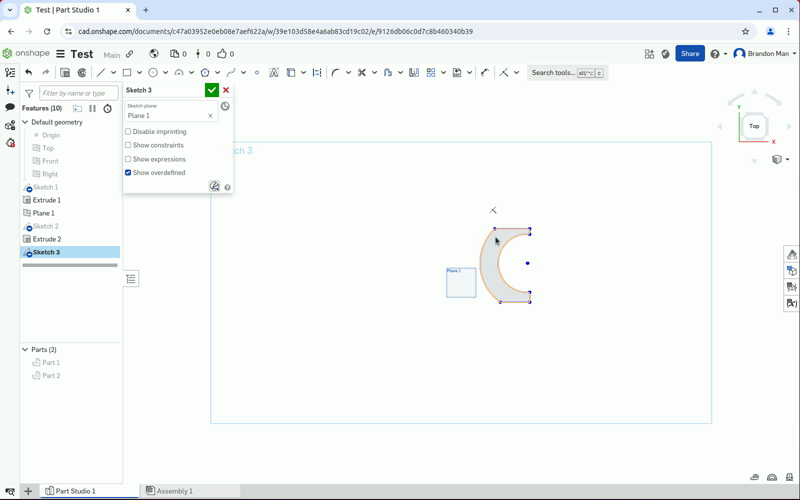
scroll(6)
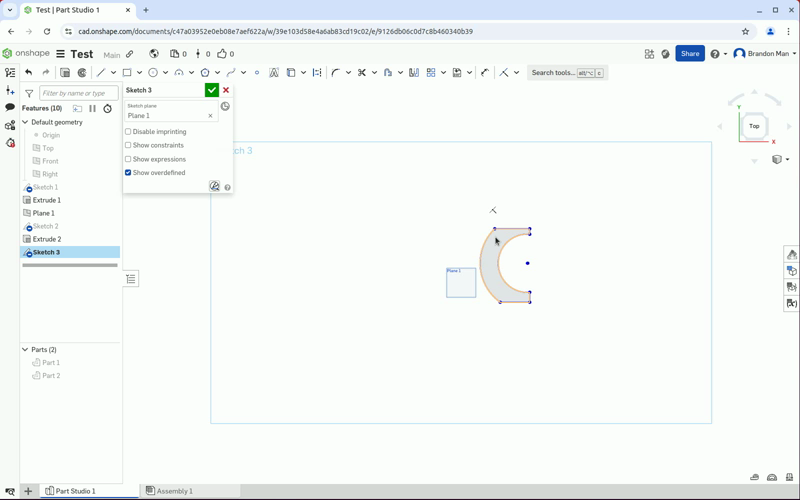
scroll(6)
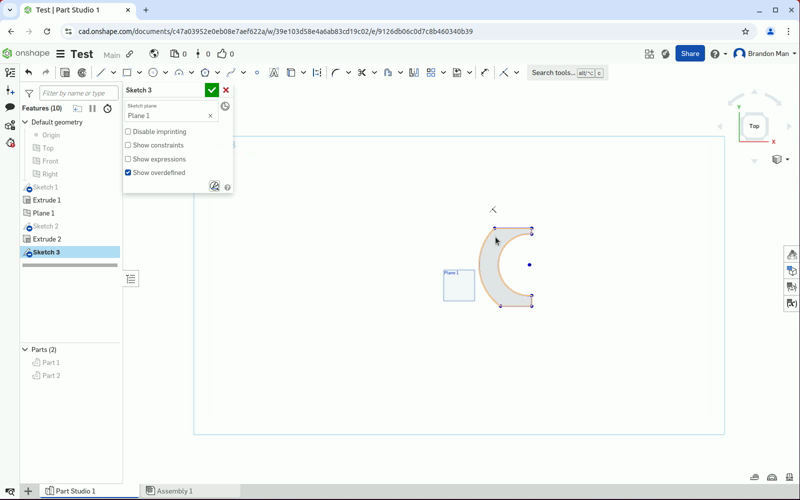
scroll(6)
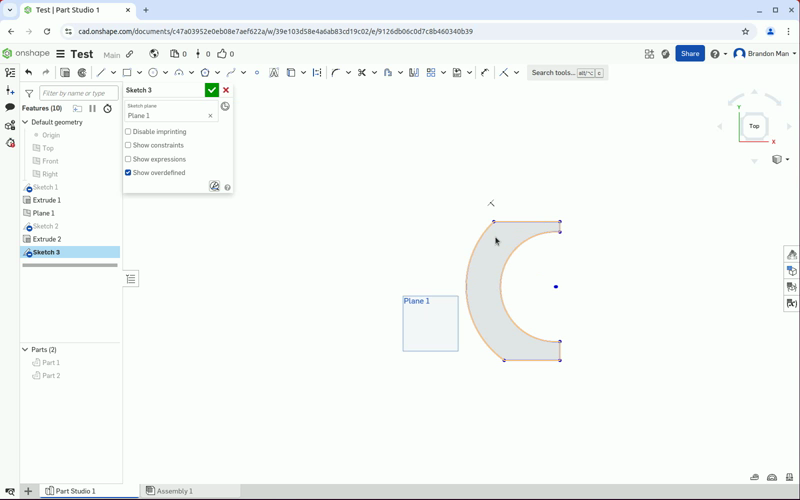
scroll(6)
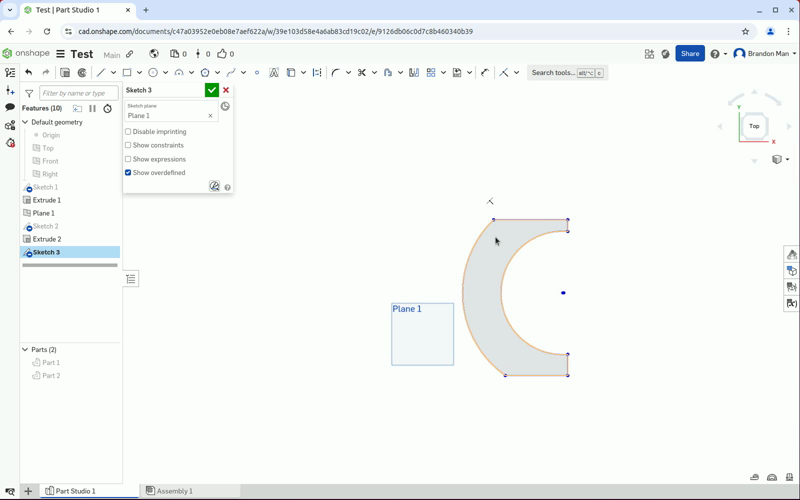
scroll(6)
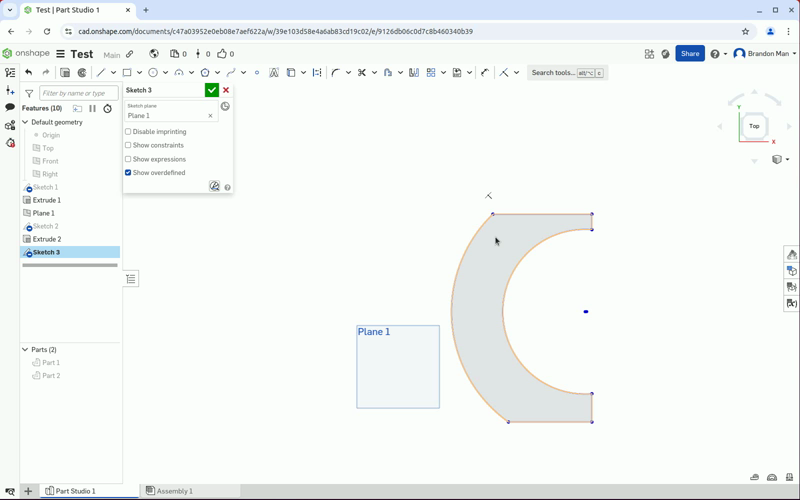
scroll(6)
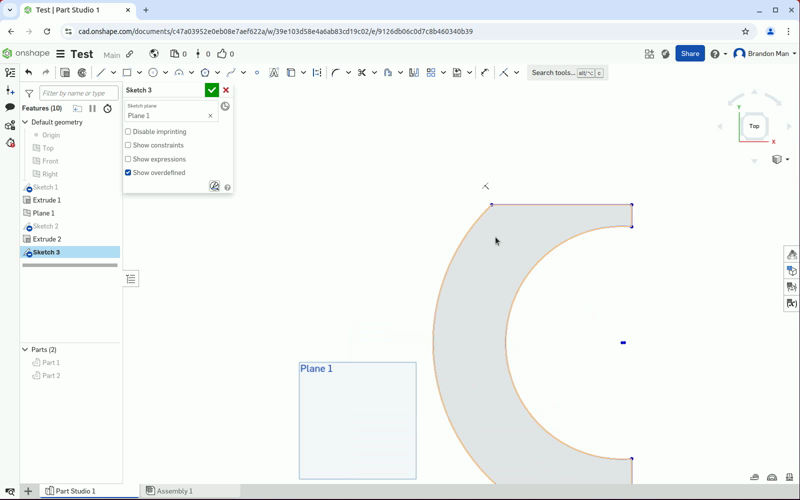
scroll(6)
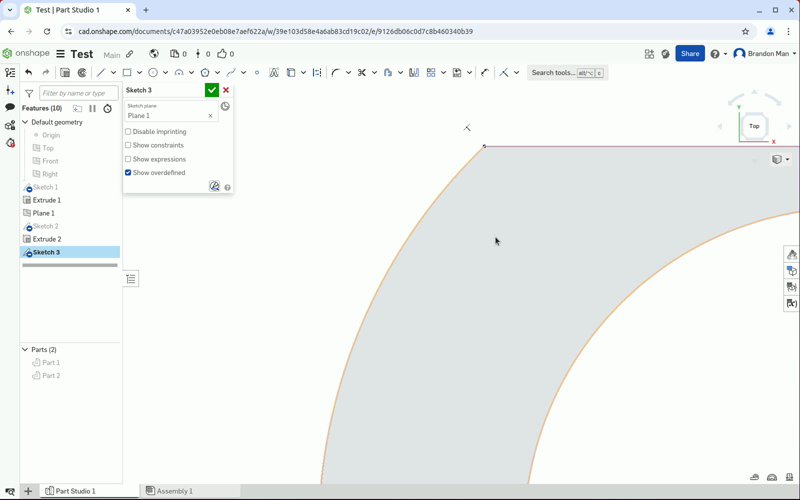
click(495, 236)
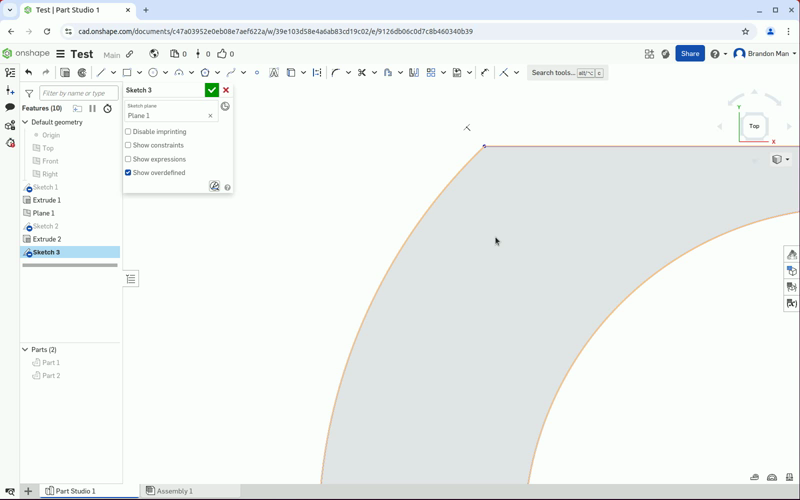
scroll(-6)
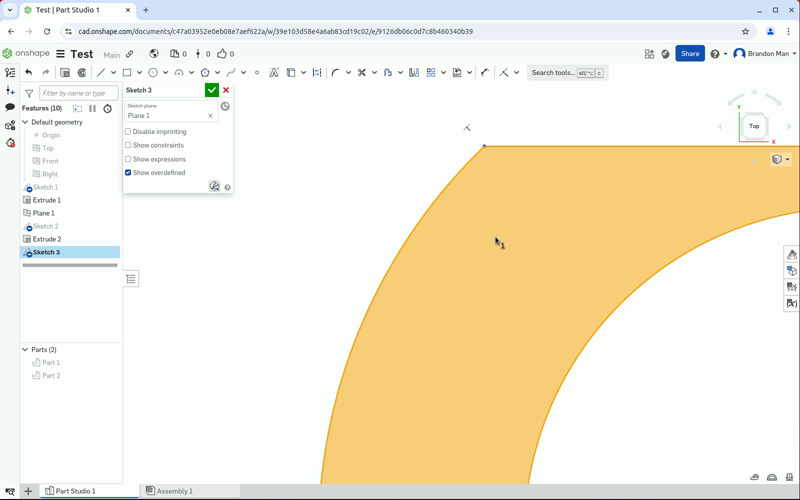
scroll(-6)
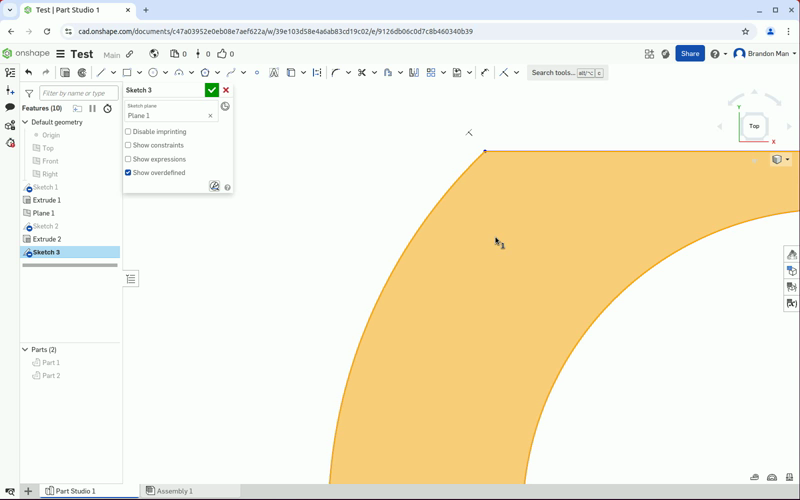
scroll(-6)
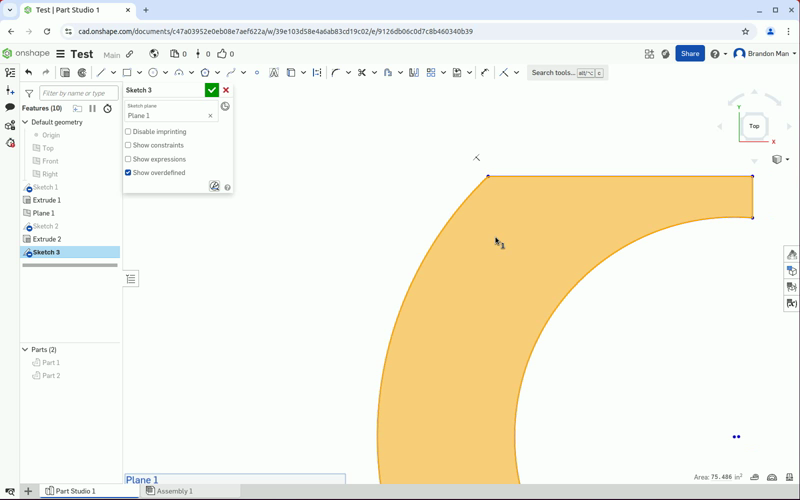
scroll(-6)
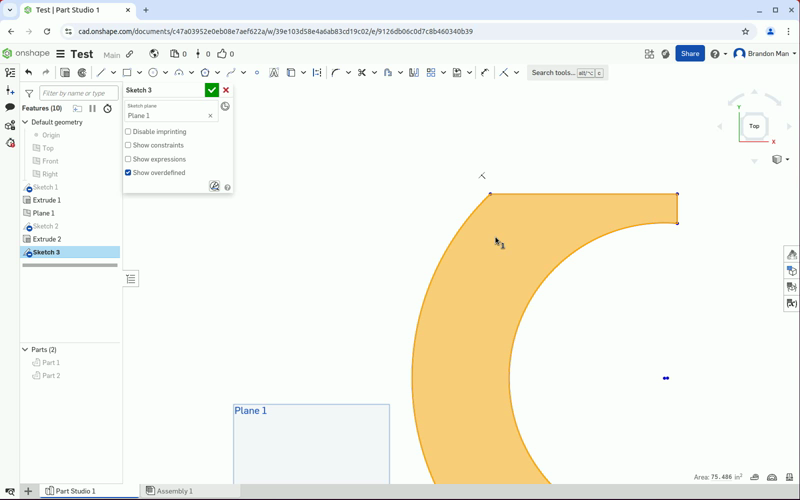
scroll(-6)
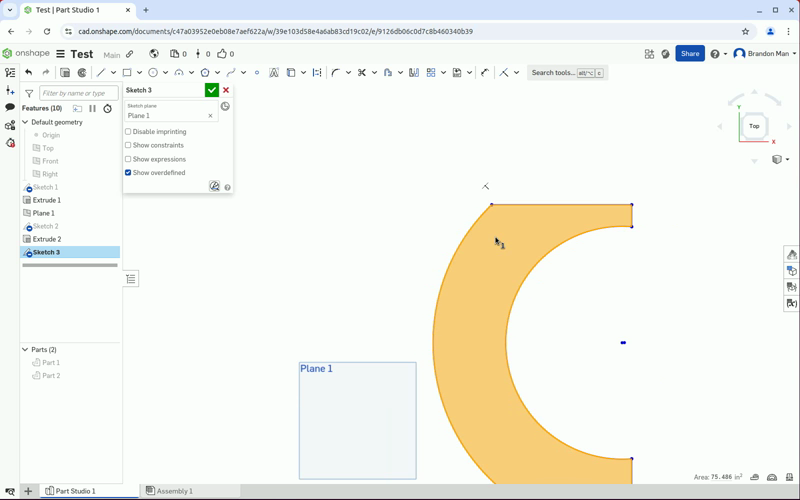
scroll(-6)
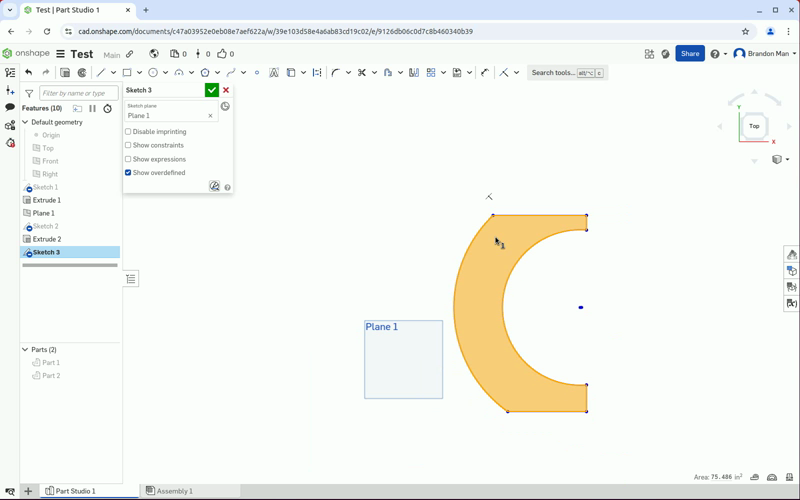
scroll(-6)
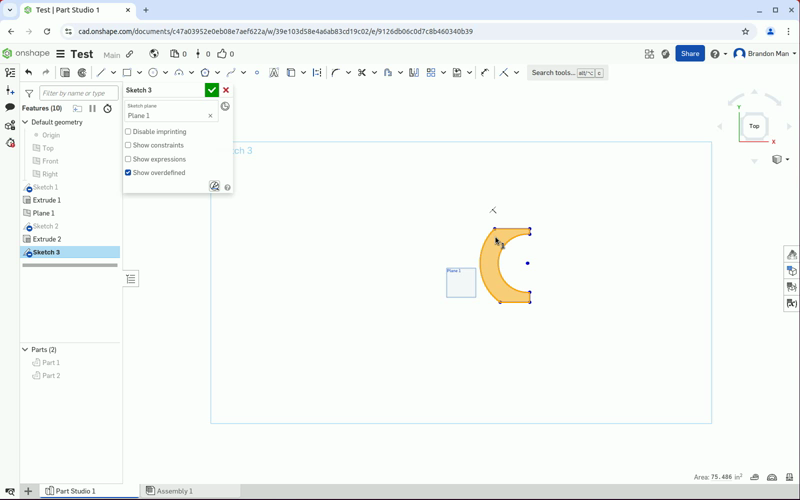
mouse_move(73, 352)
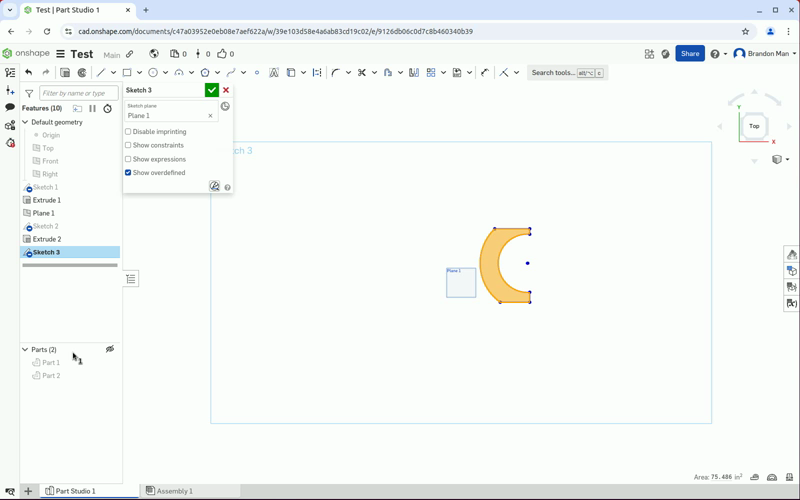
key(shift+y)
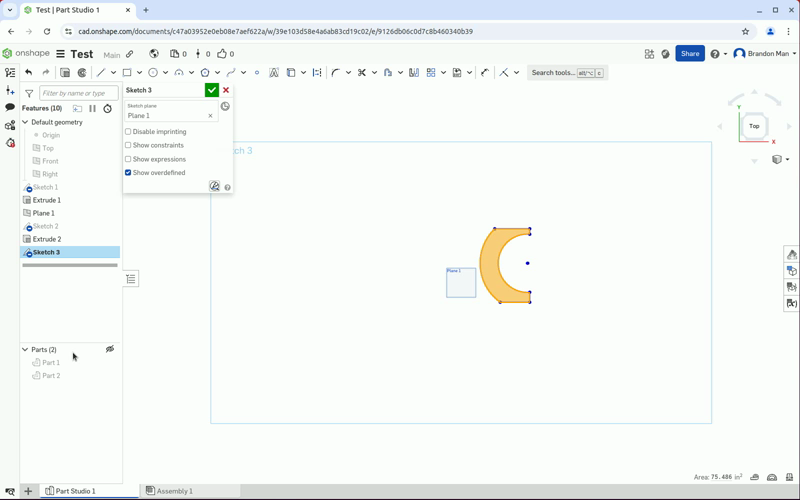
key(shift+e)
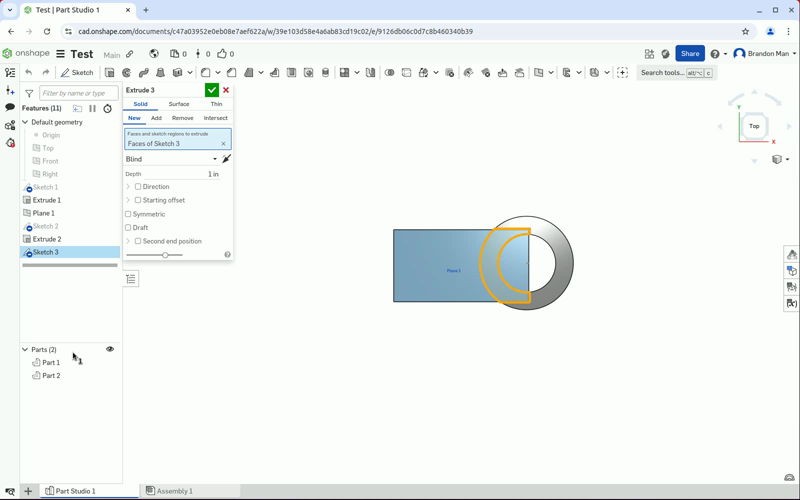
mouse_move(143, 106)
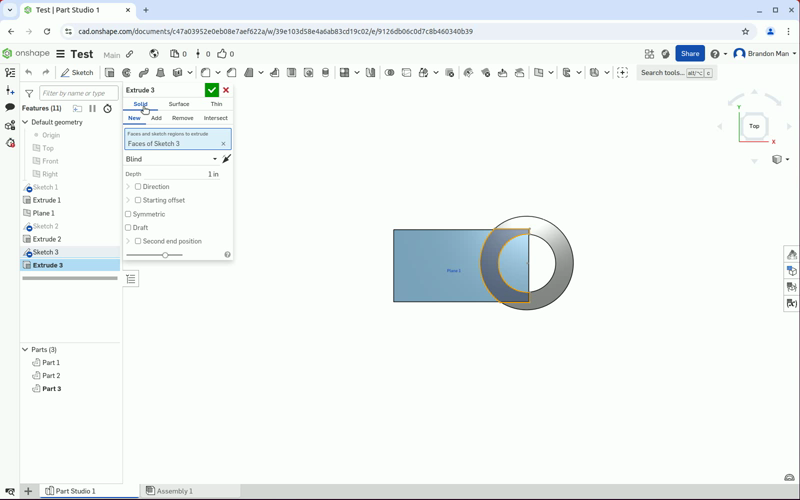
click(143, 106)
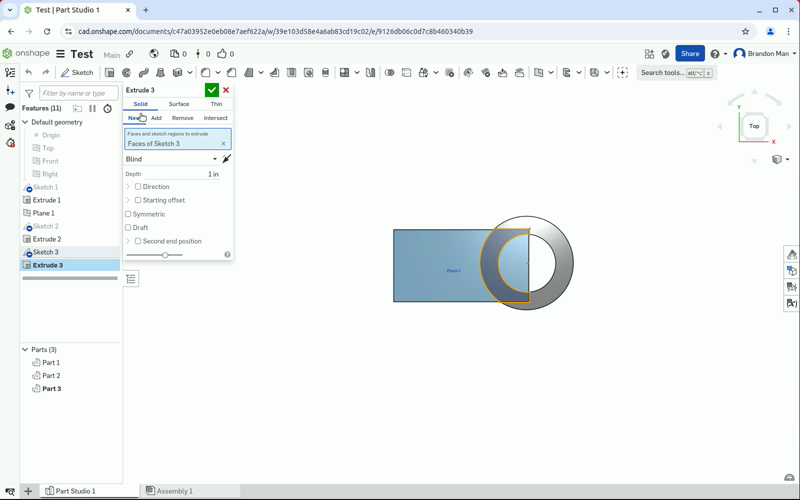
mouse_move(137, 120)
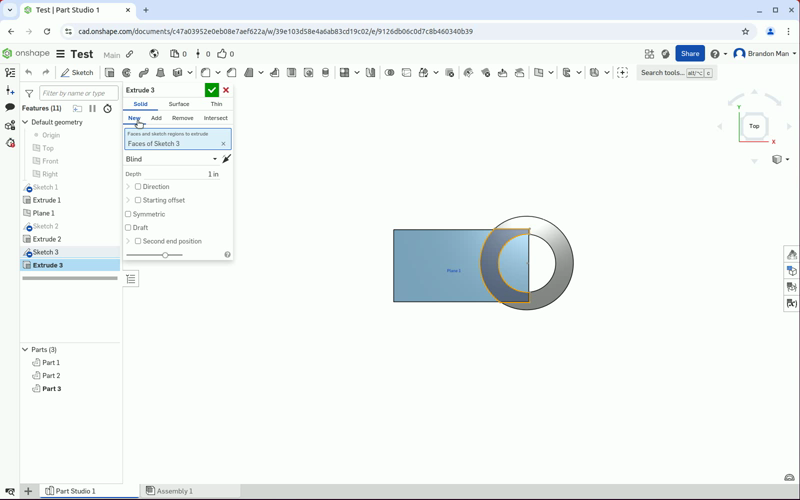
click(137, 120)
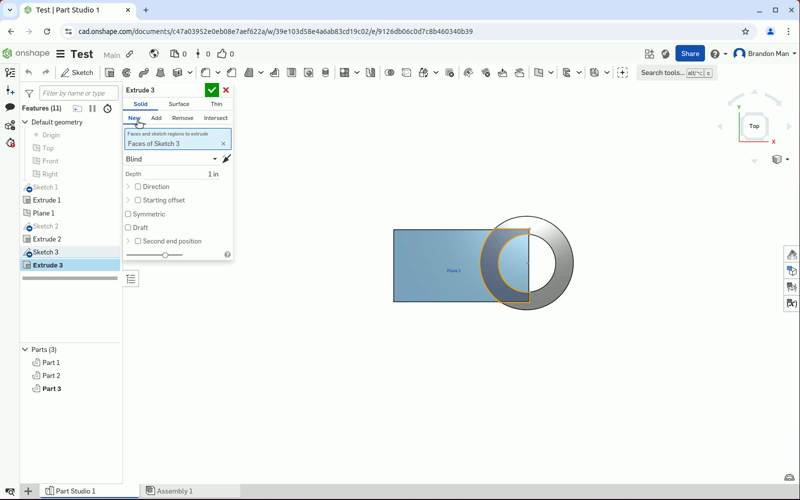
key(tab, 4)
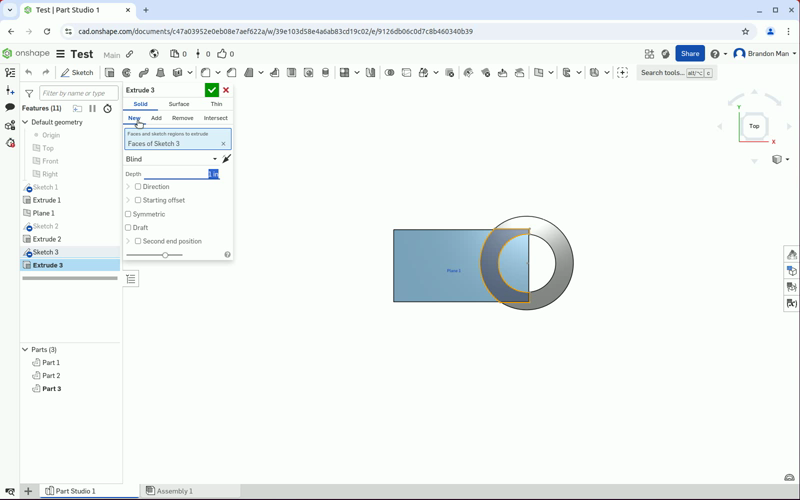
text(12.517)
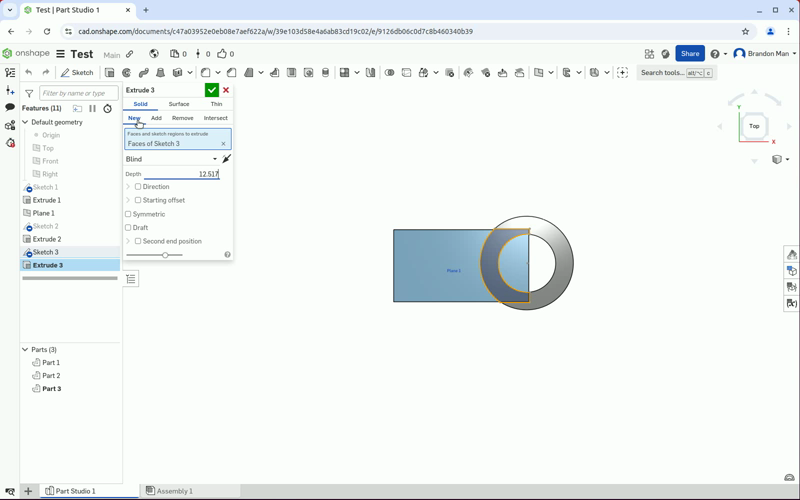
key(enter)
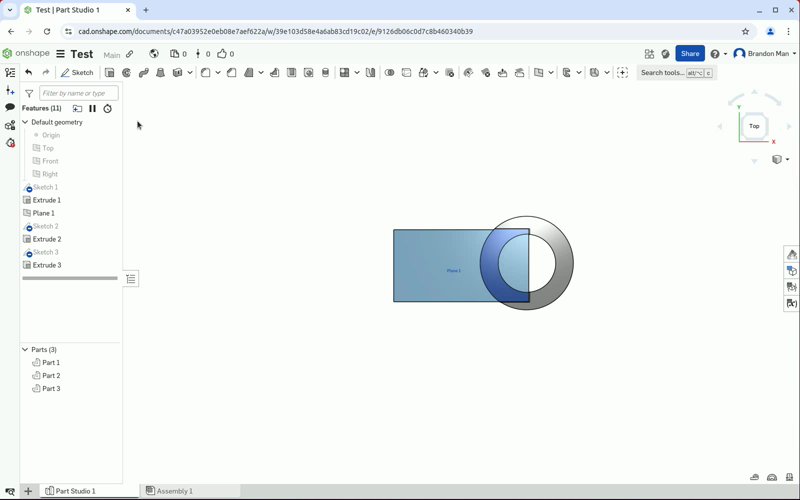
key(shift+h)
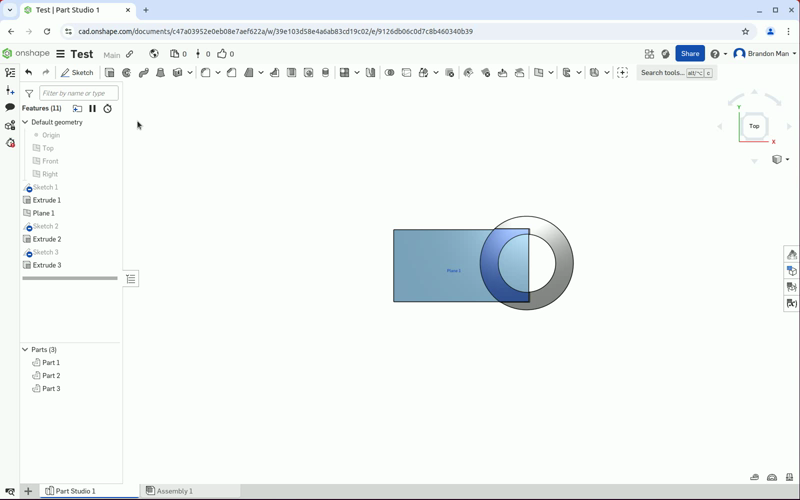
key(shift+h)
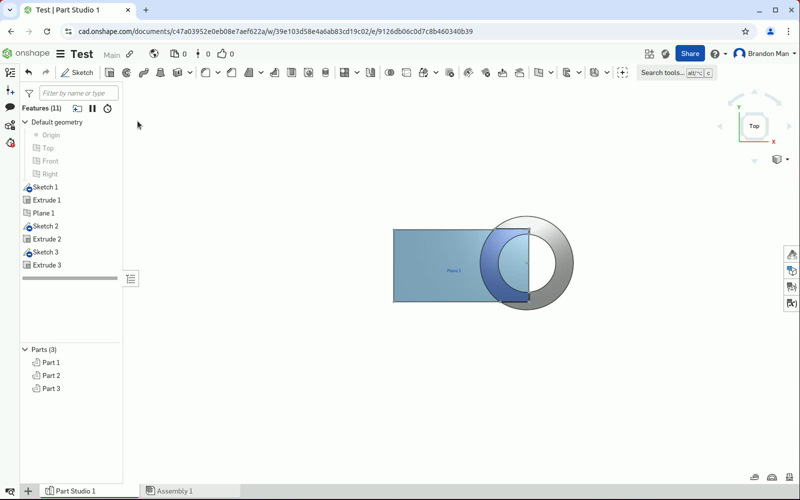
key(shift+7)
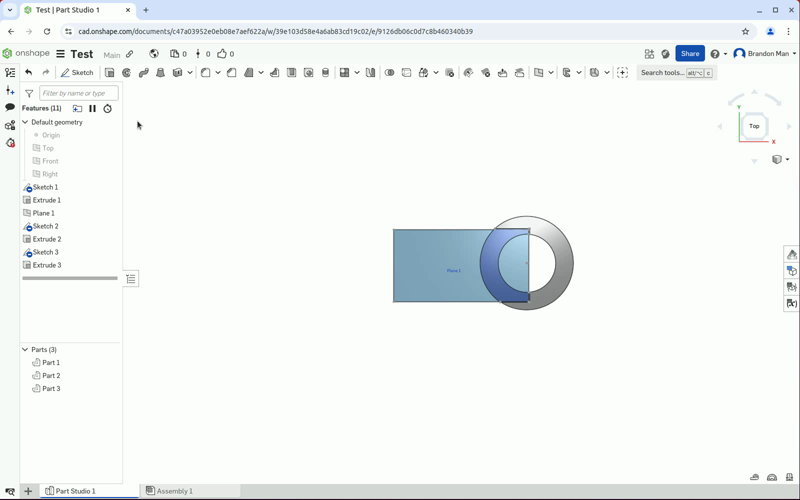
key(up, 3)
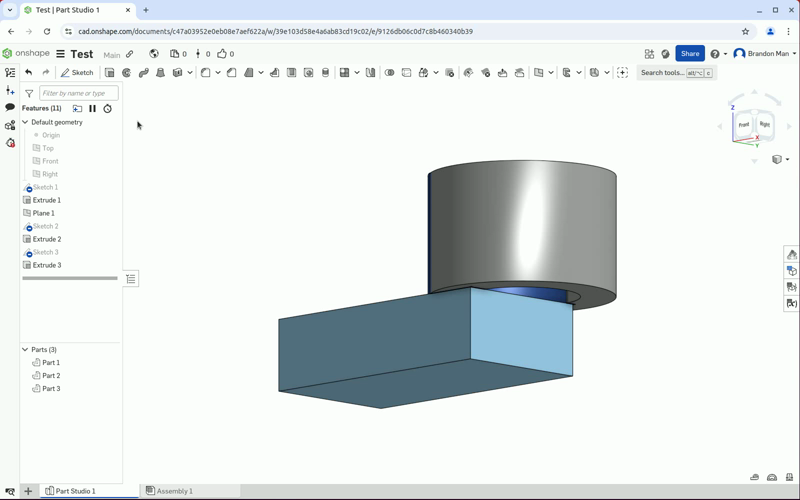
key(left, 3)
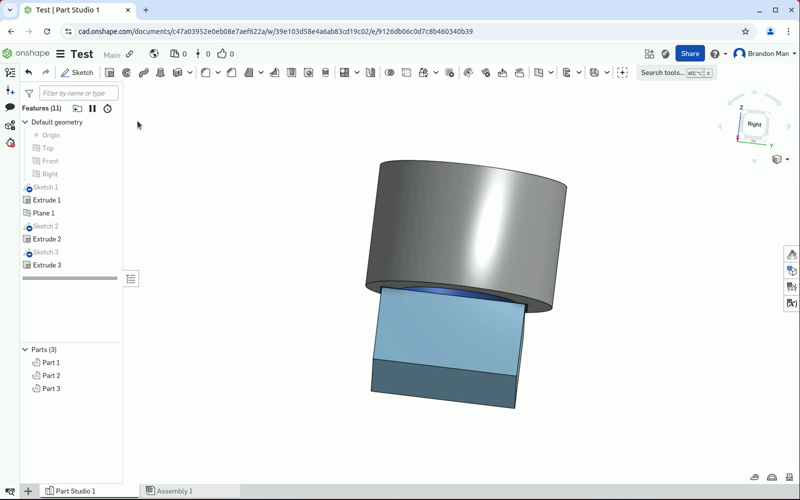
key(right, 3)
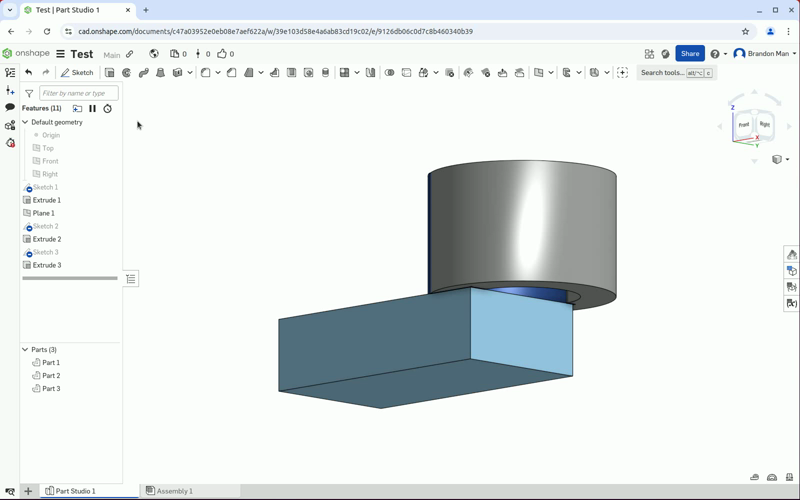
key(down, 3)
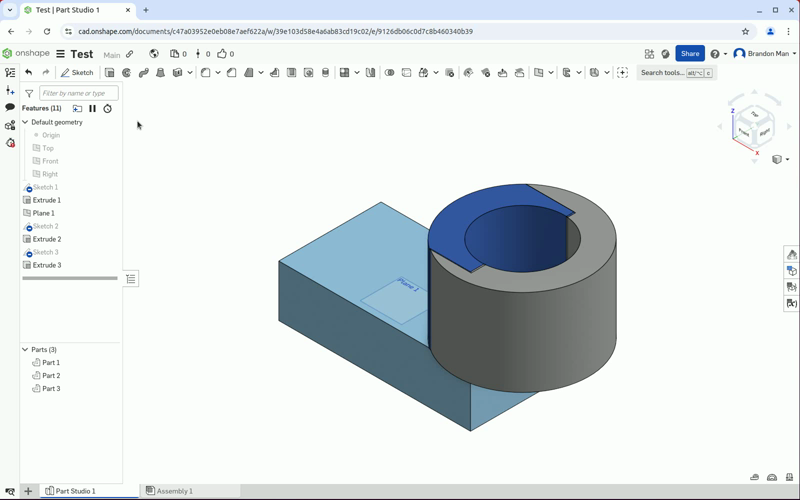
mouse_move(73, 189)
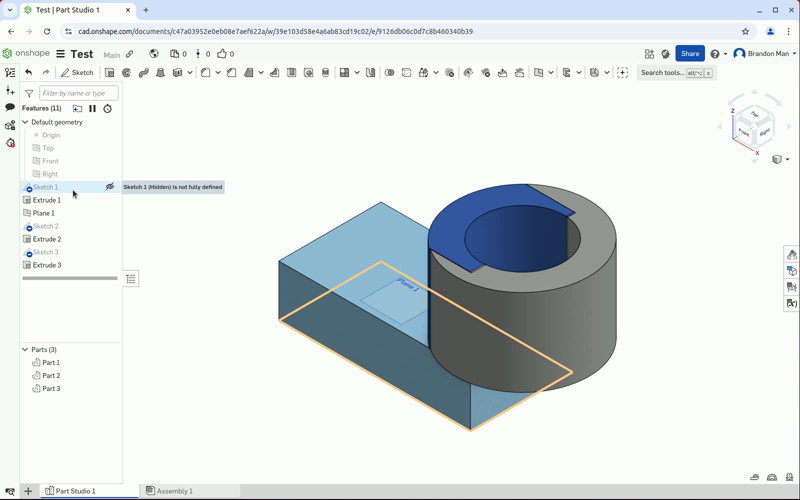
click(73, 189)